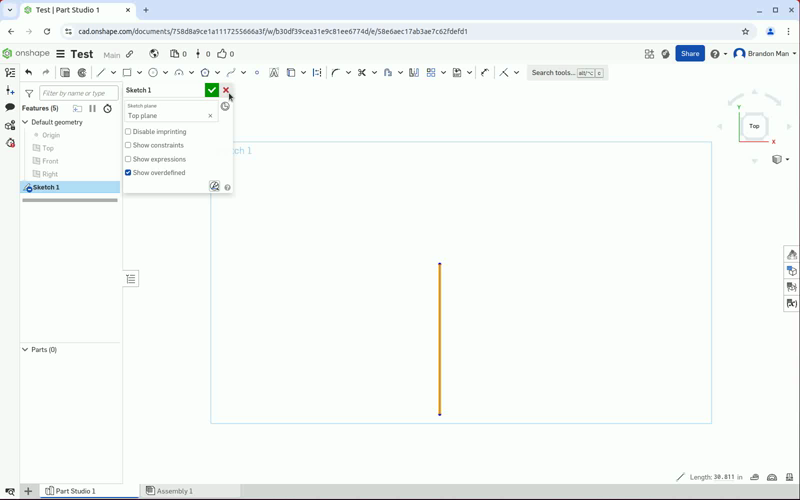
key(shift+h)
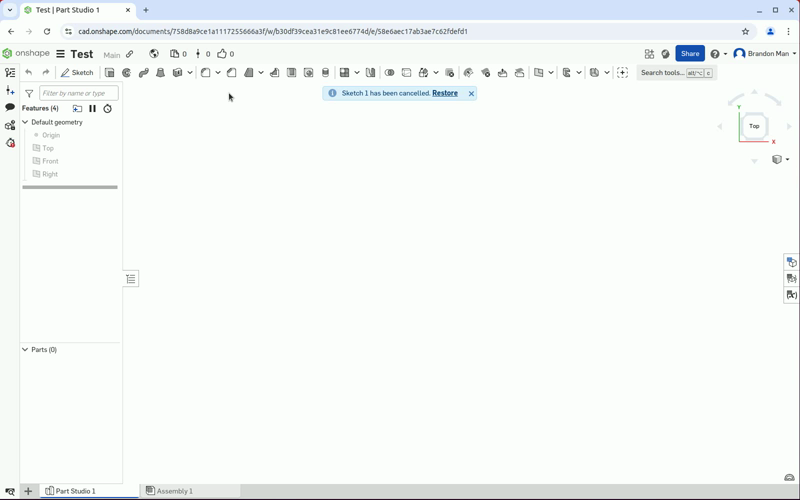
mouse_move(73, 352)
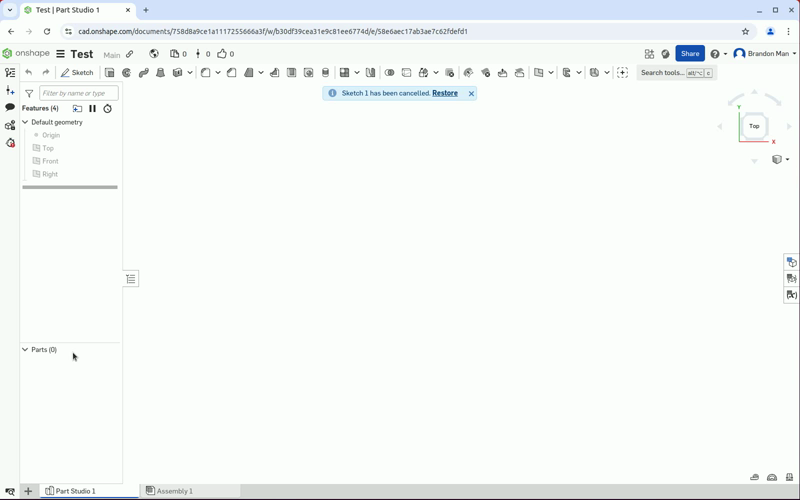
key(y)
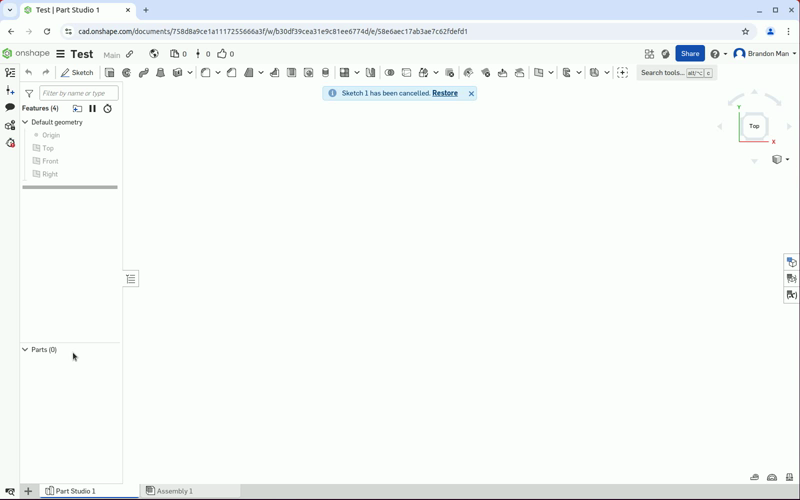
key(shift+p)
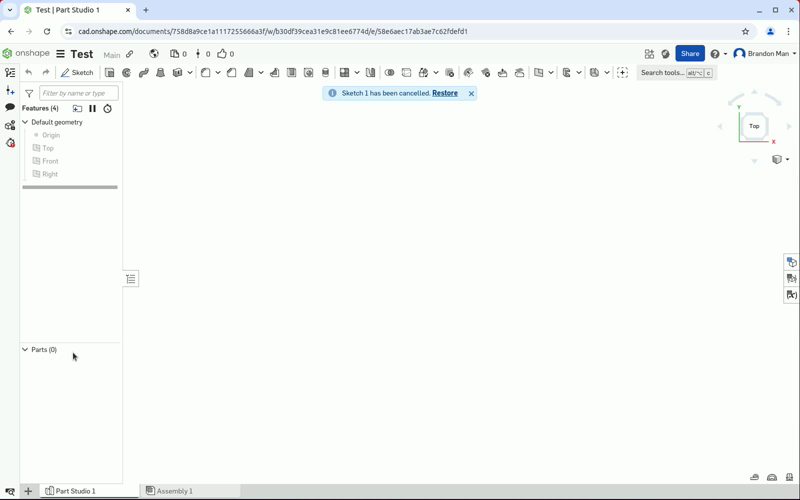
key(space)
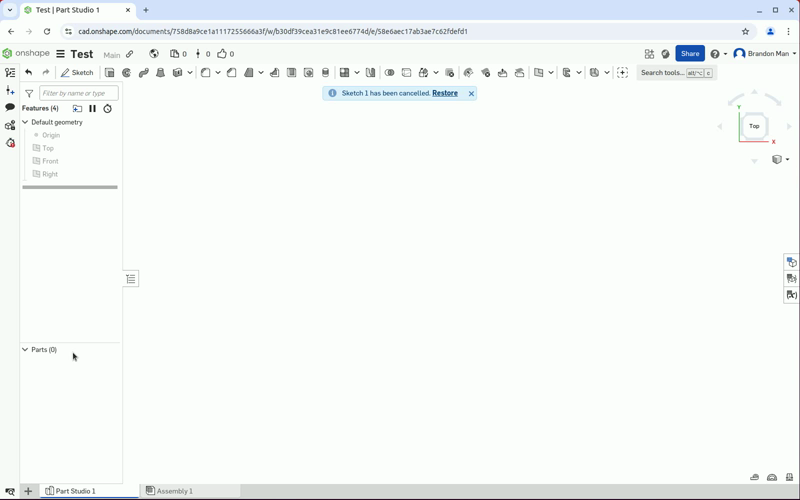
key_down(shift)
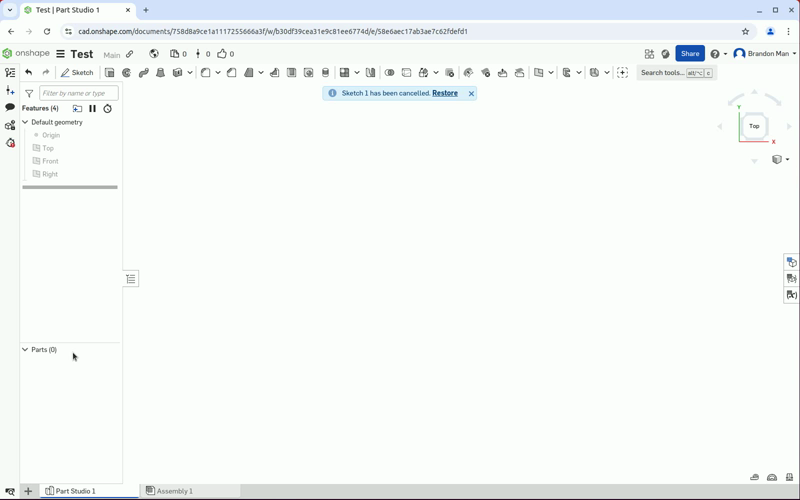
key(up)
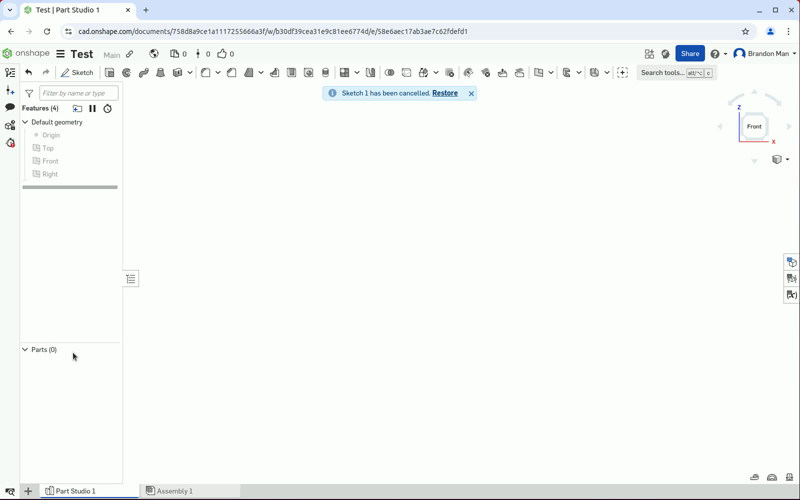
key_up(shift)
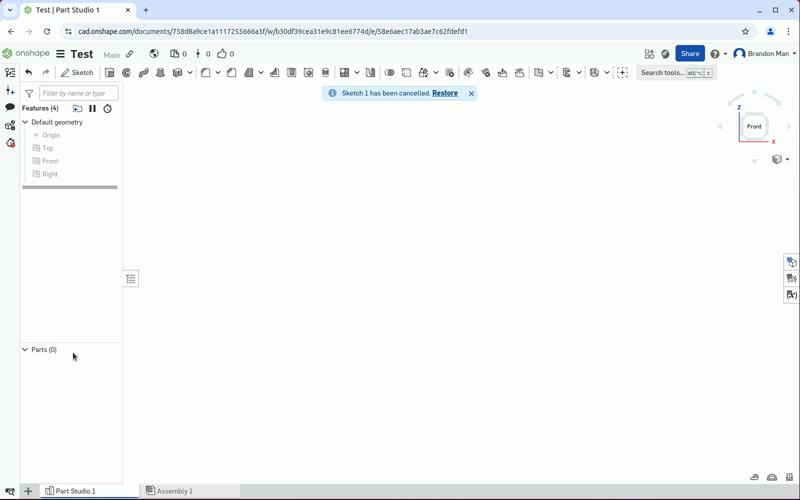
mouse_move(73, 352)
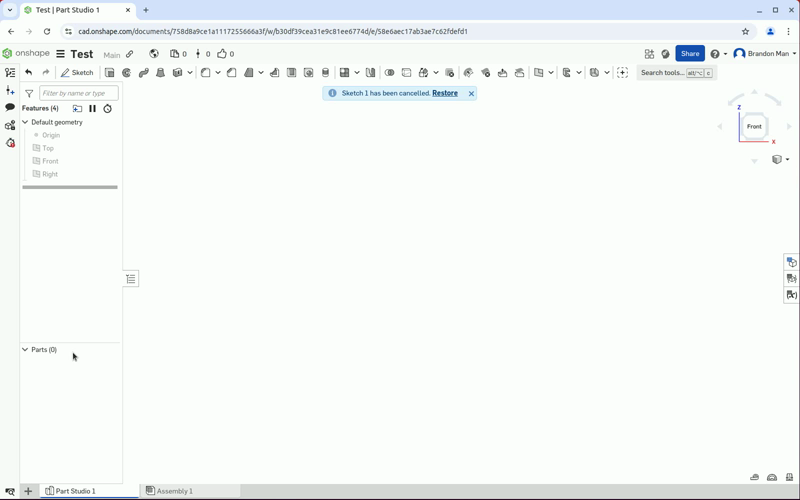
key(shift+y)
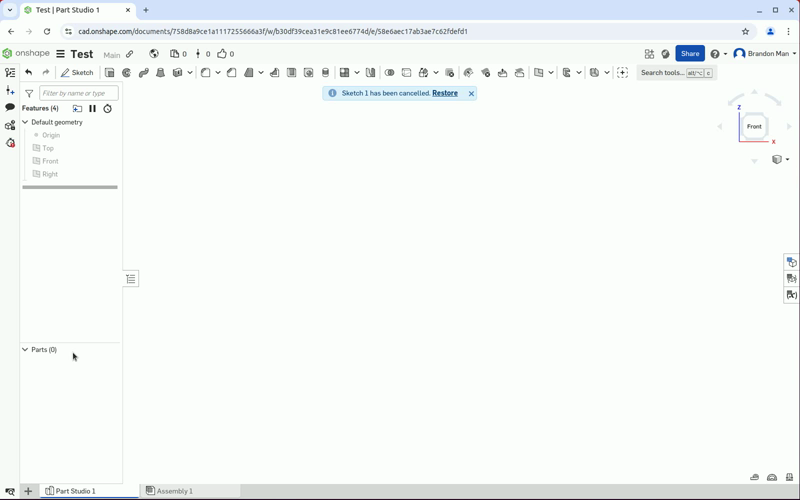
key(shift+s)
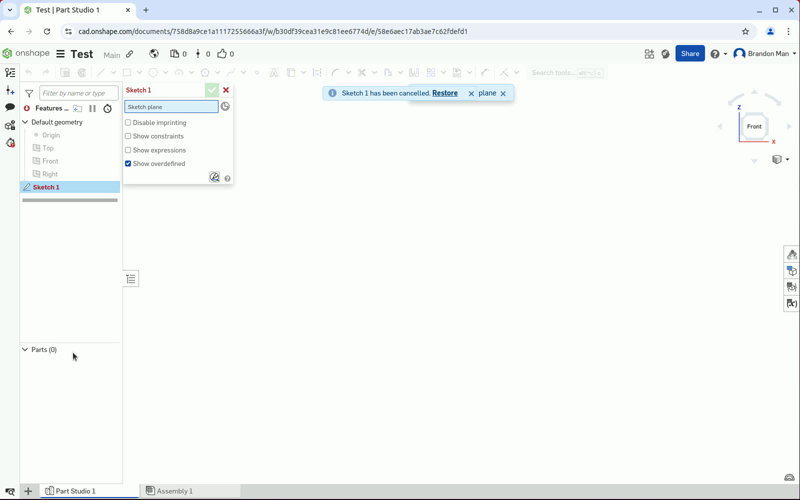
mouse_move(73, 163)
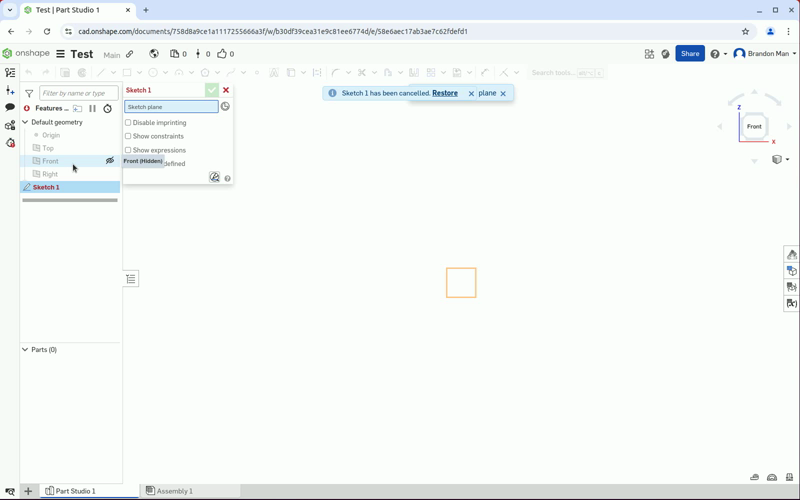
click(73, 163)
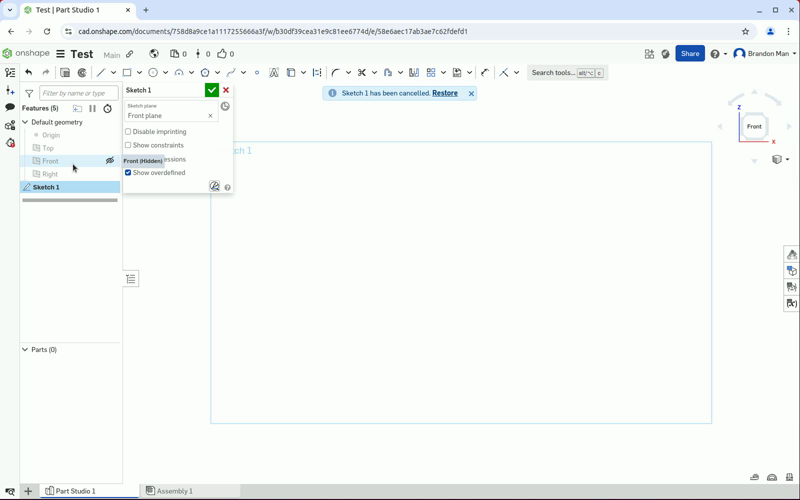
mouse_move(73, 352)
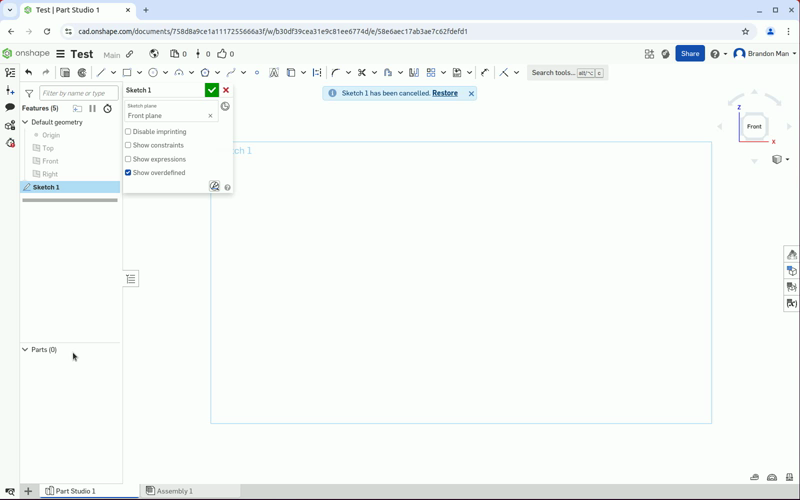
key(y)
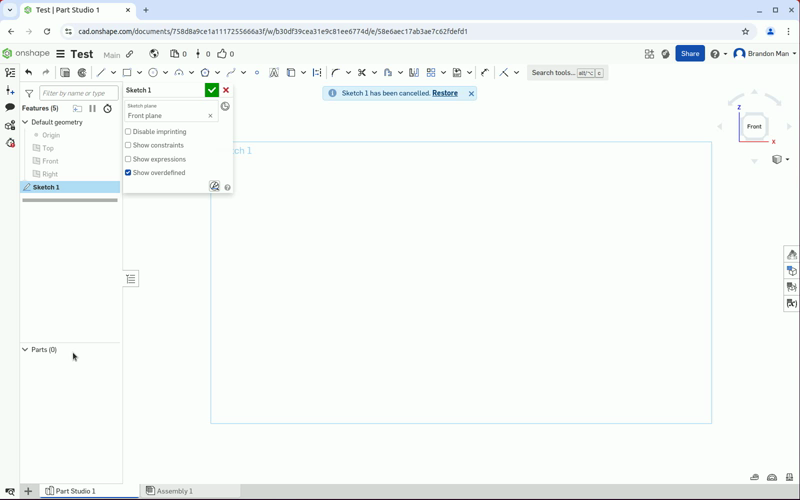
key(a)
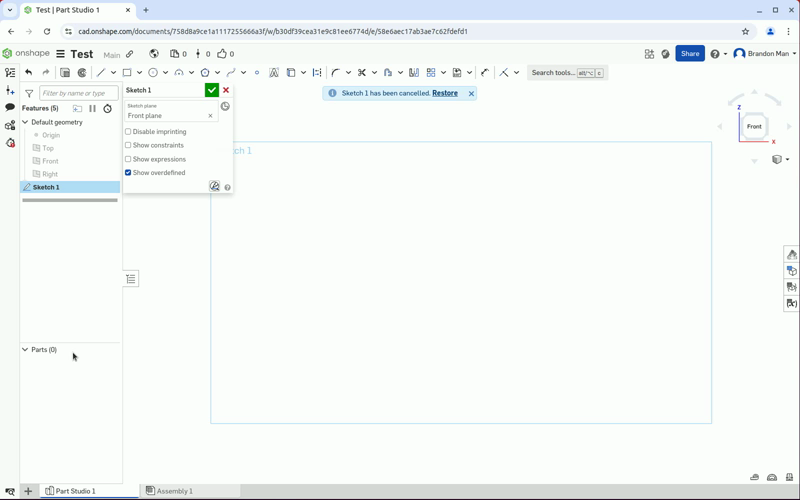
key_down(shift)
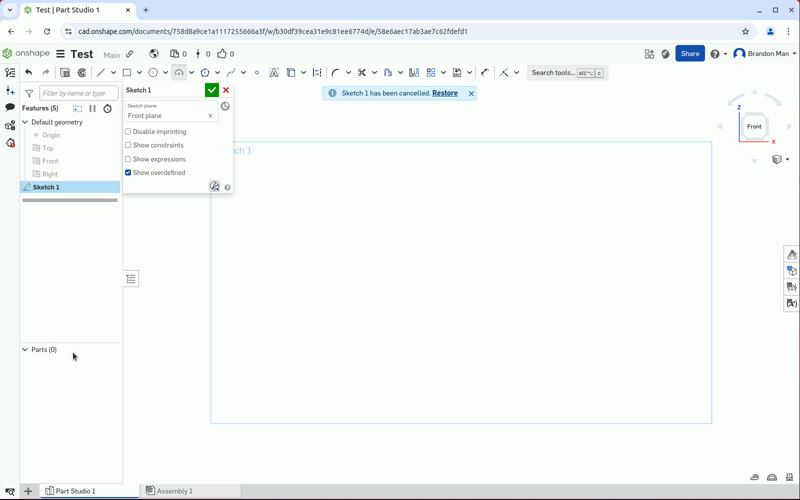
mouse_move(405, 381)
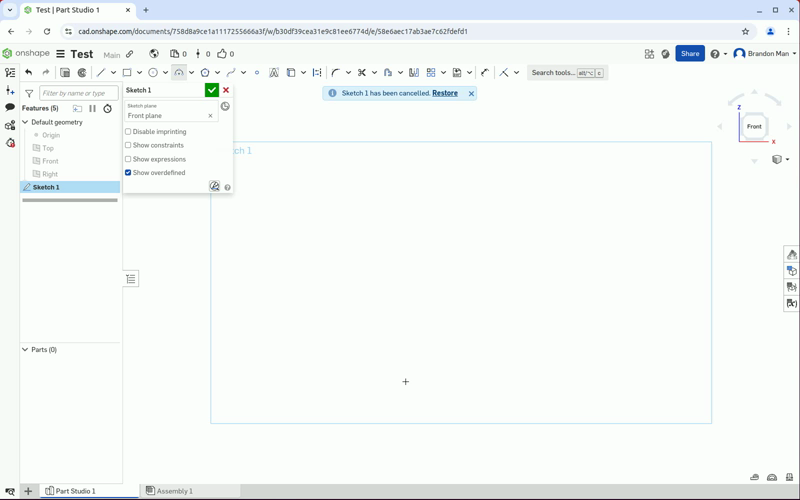
click(405, 381)
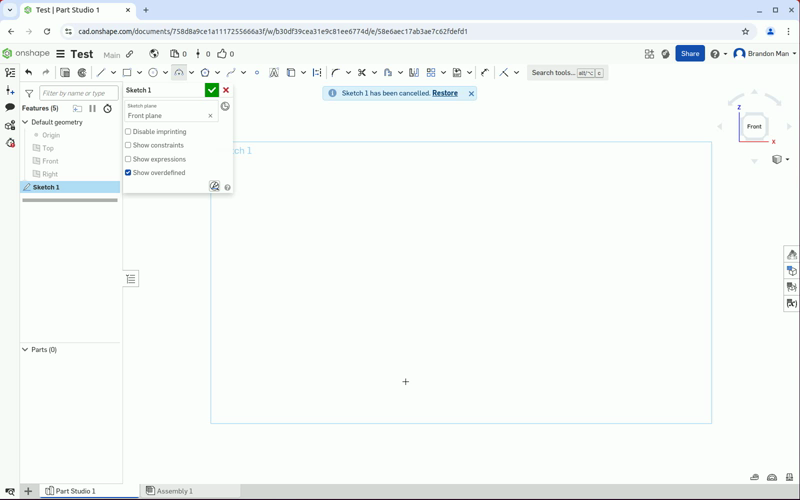
key_up(shift)
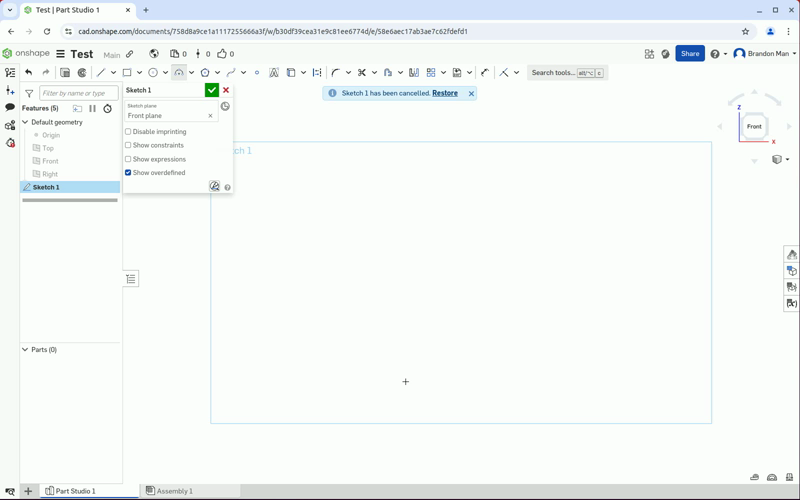
key_down(shift)
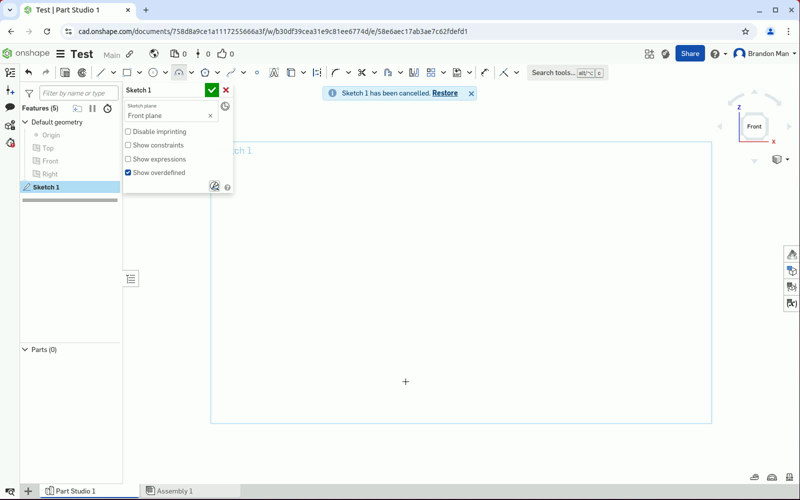
mouse_move(516, 381)
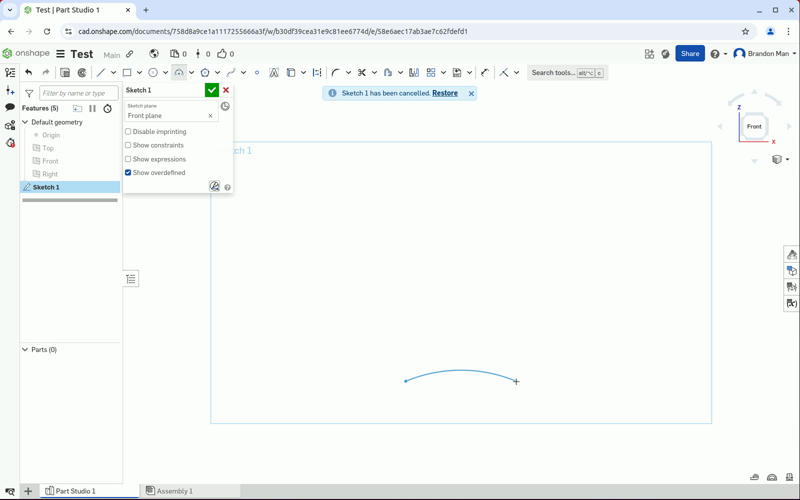
click(516, 381)
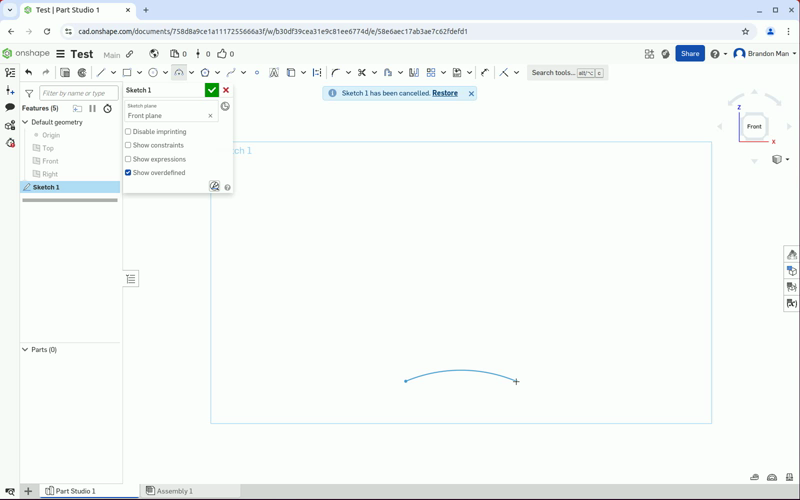
mouse_move(461, 171)
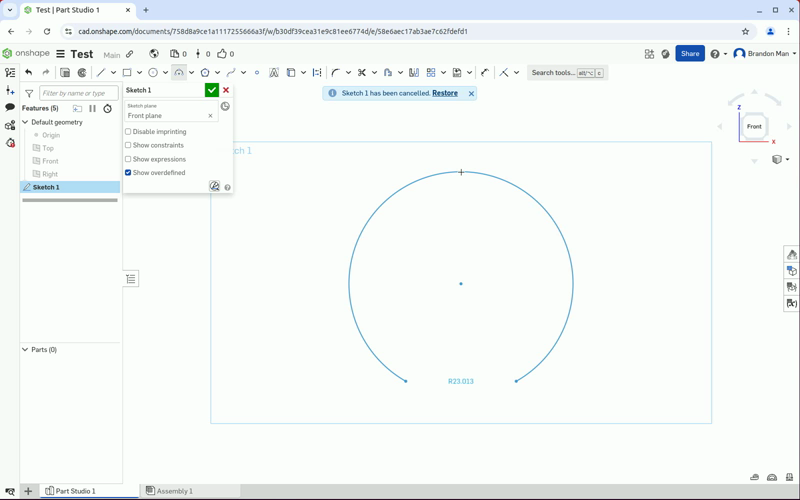
click(461, 171)
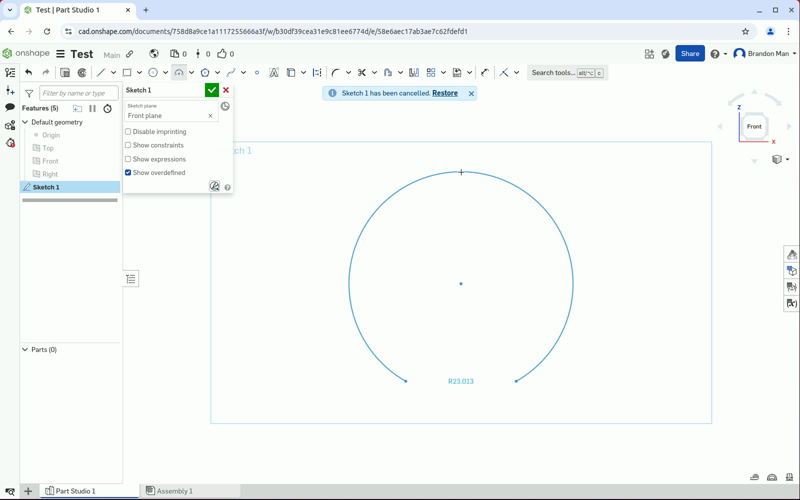
key_up(shift)
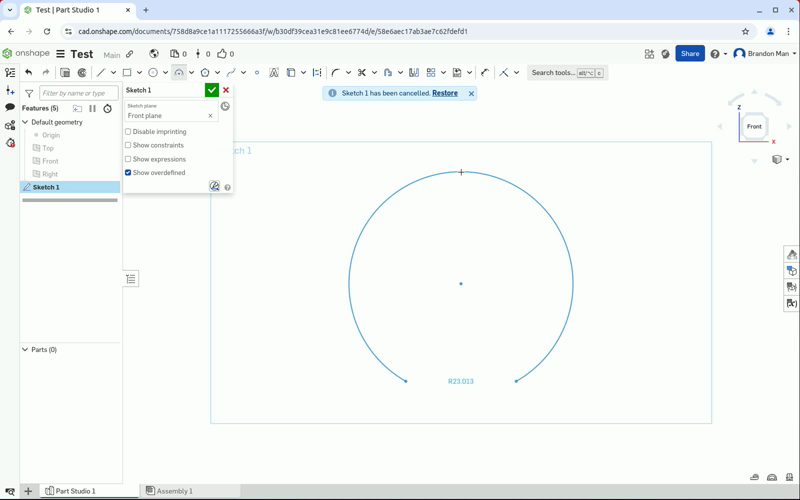
key(esc)
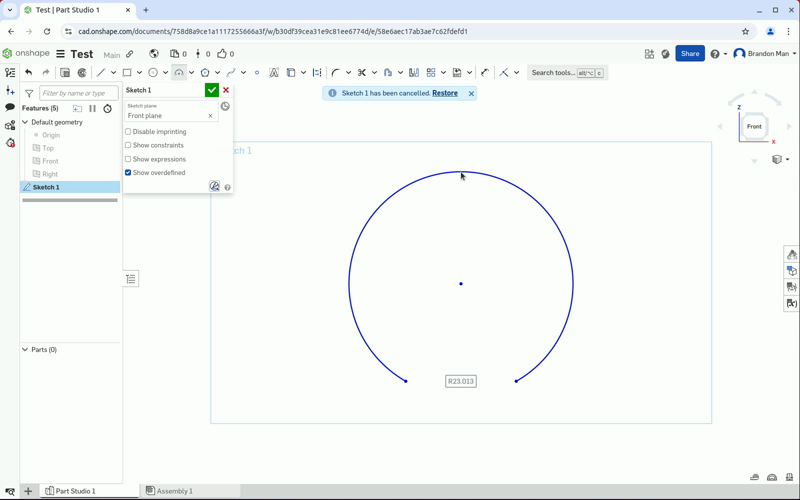
key(l)
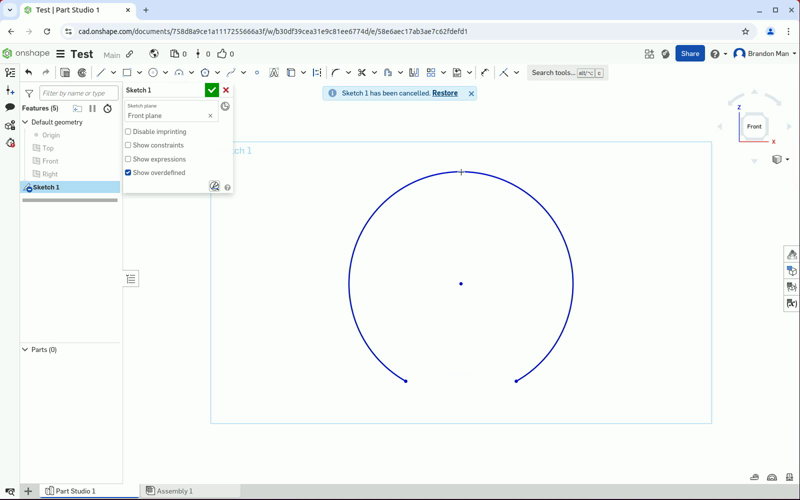
mouse_move(516, 381)
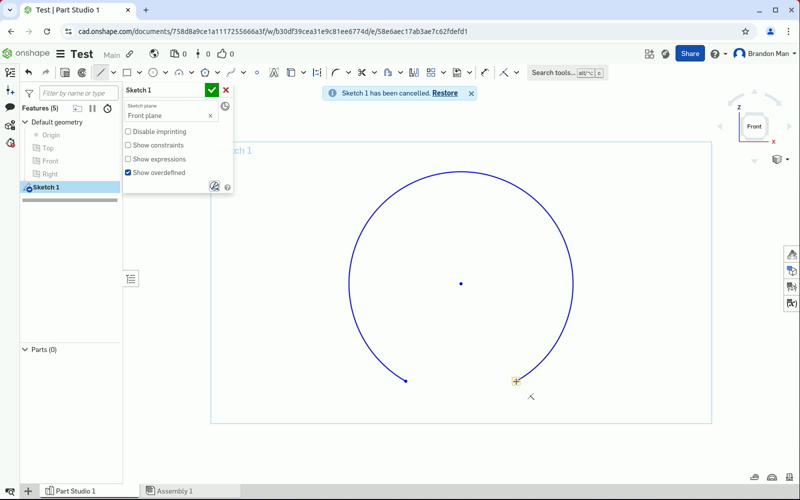
click(516, 381)
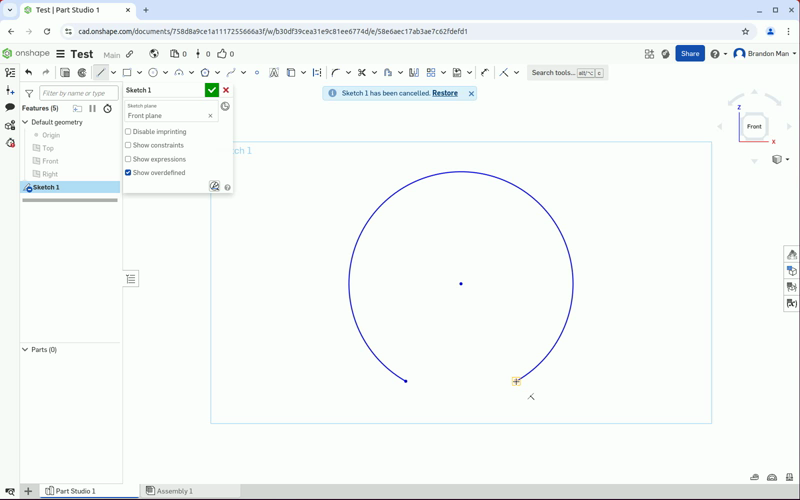
key_down(shift)
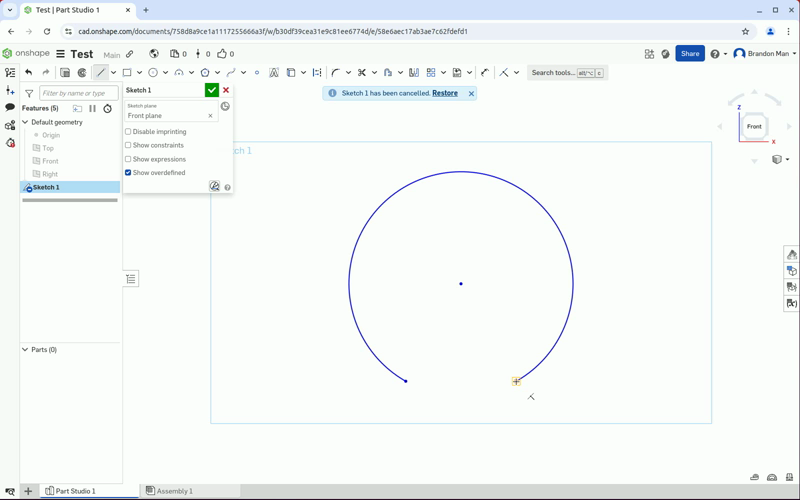
mouse_move(516, 284)
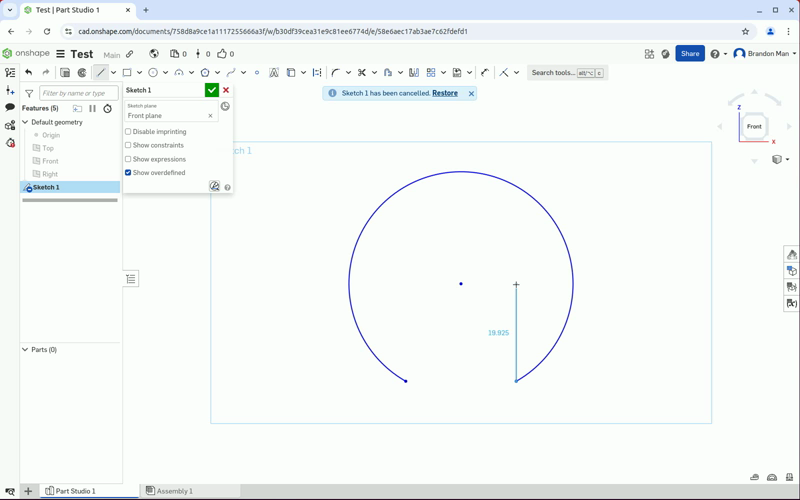
click(516, 284)
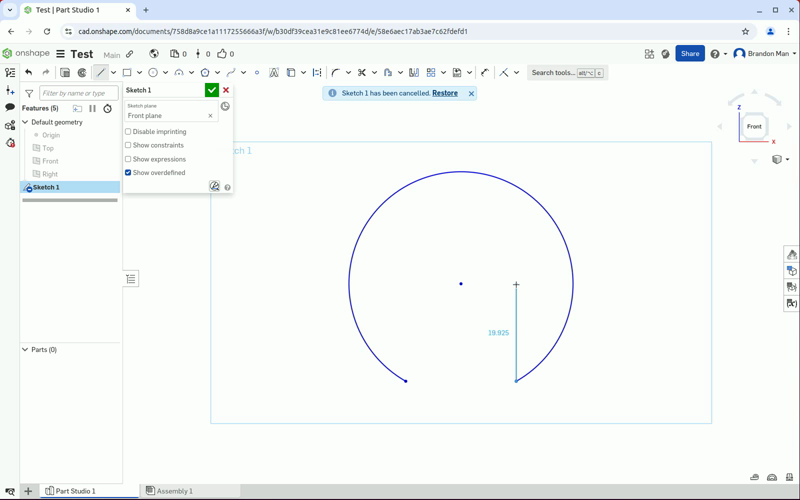
key_up(shift)
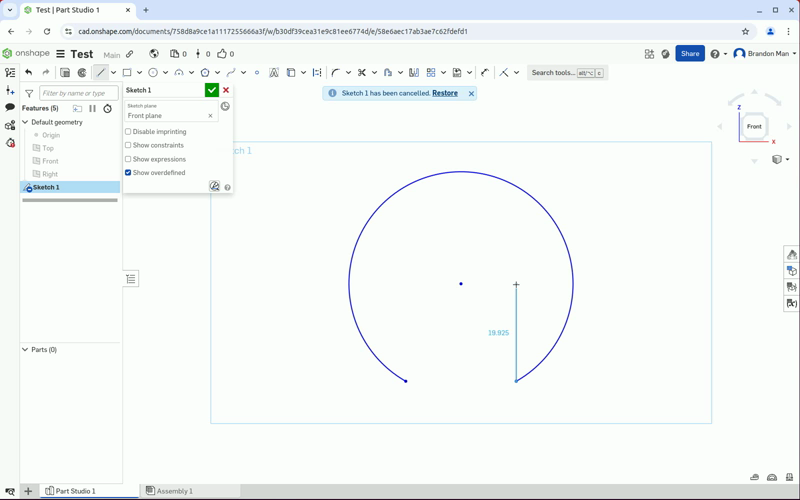
key_down(shift)
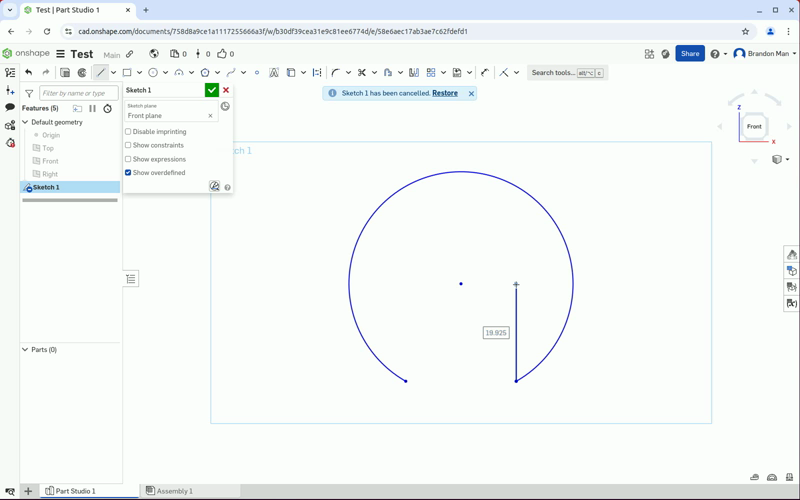
mouse_move(546, 284)
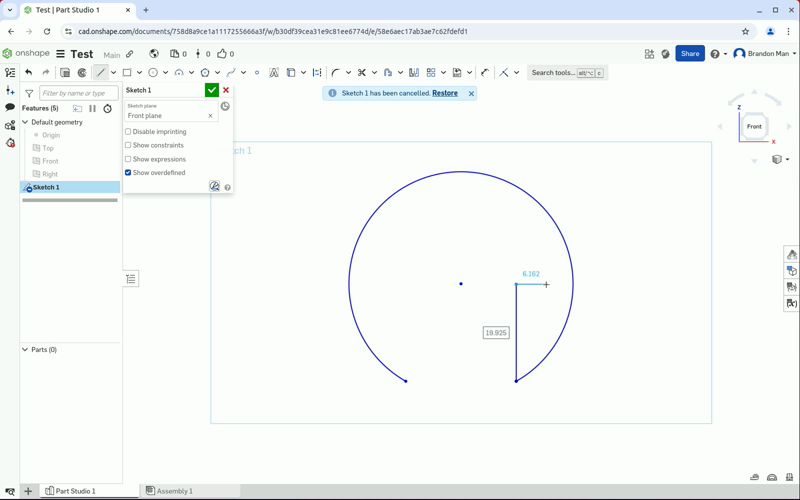
mouse_move(494, 284)
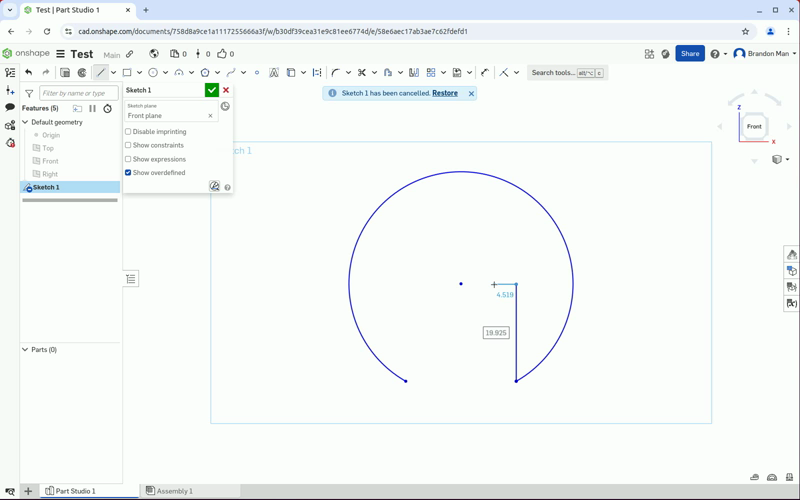
click(494, 284)
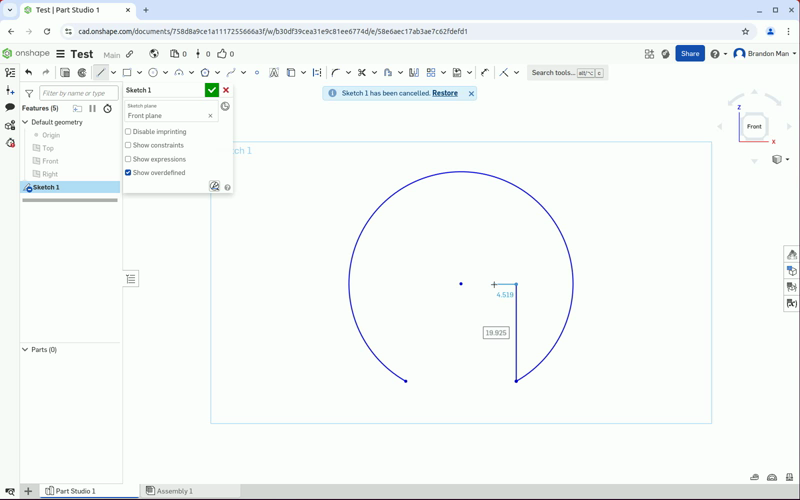
key_up(shift)
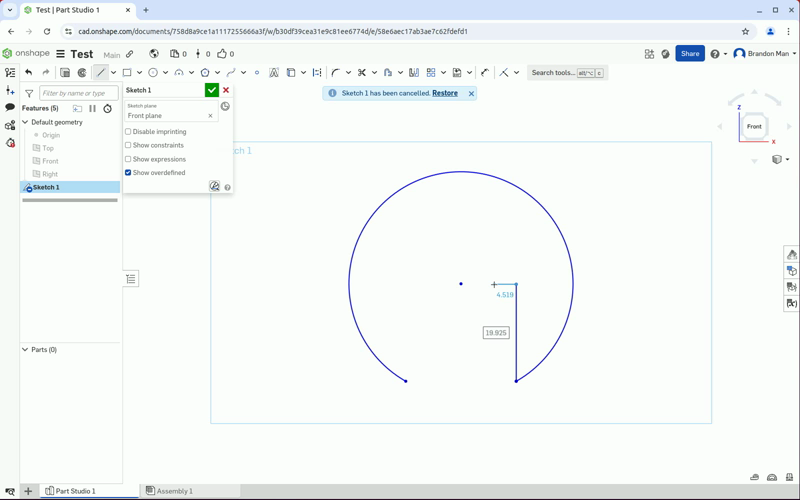
key_down(shift)
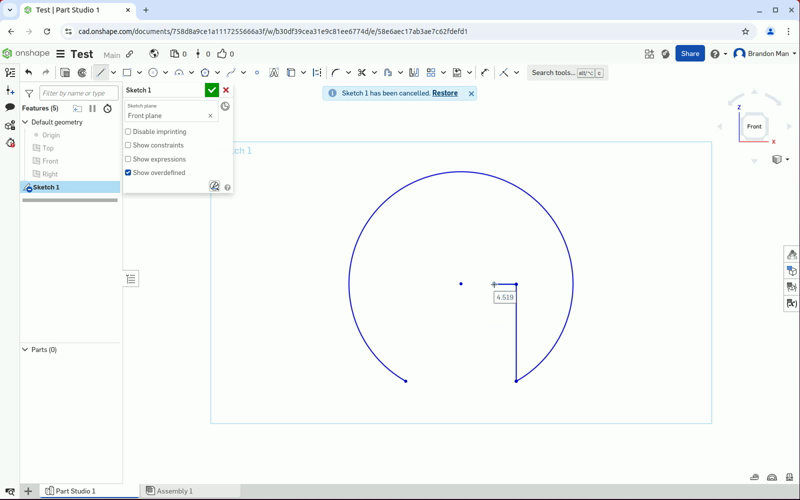
mouse_move(494, 390)
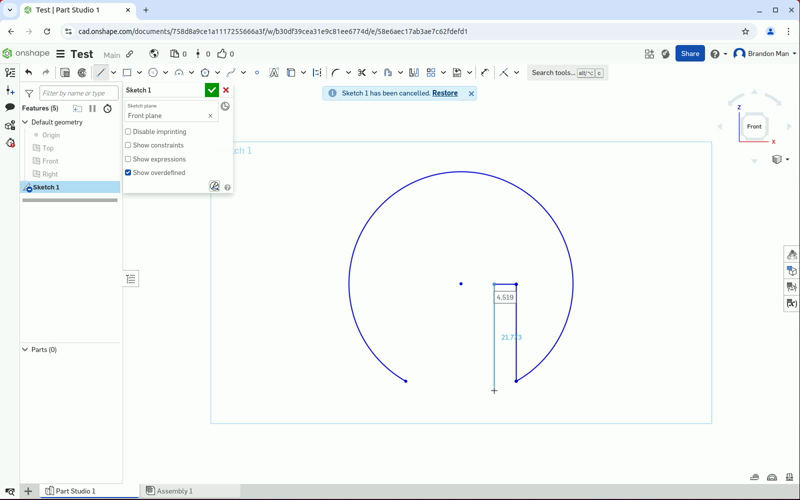
click(494, 390)
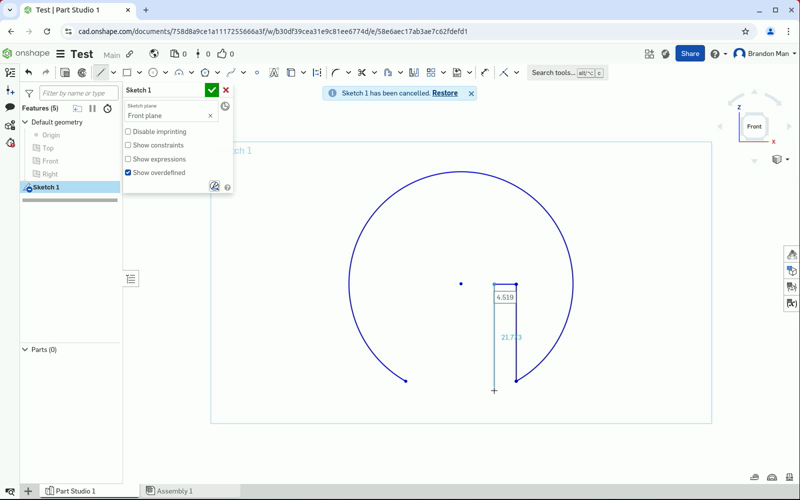
key_up(shift)
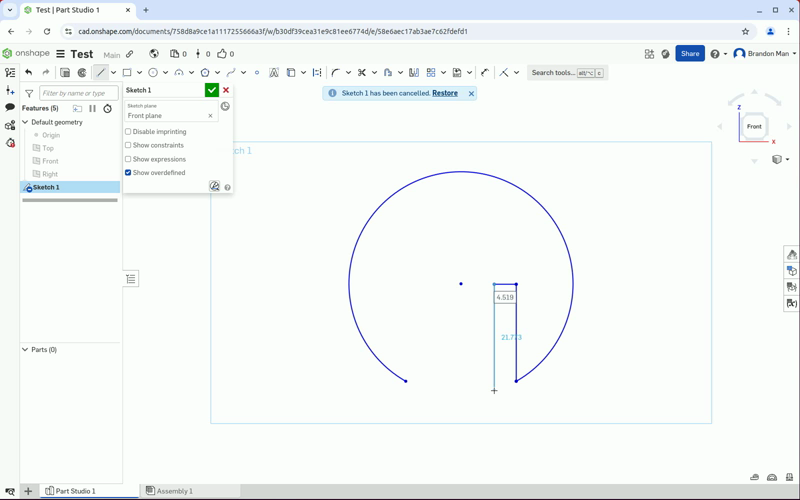
key(esc)
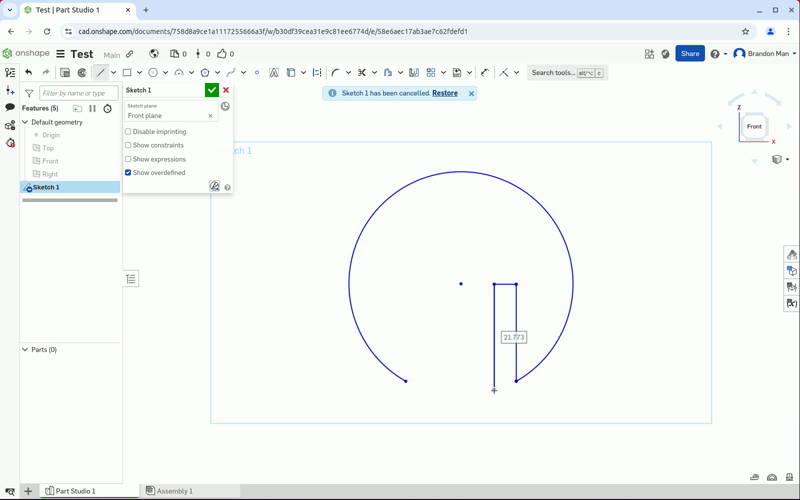
key(a)
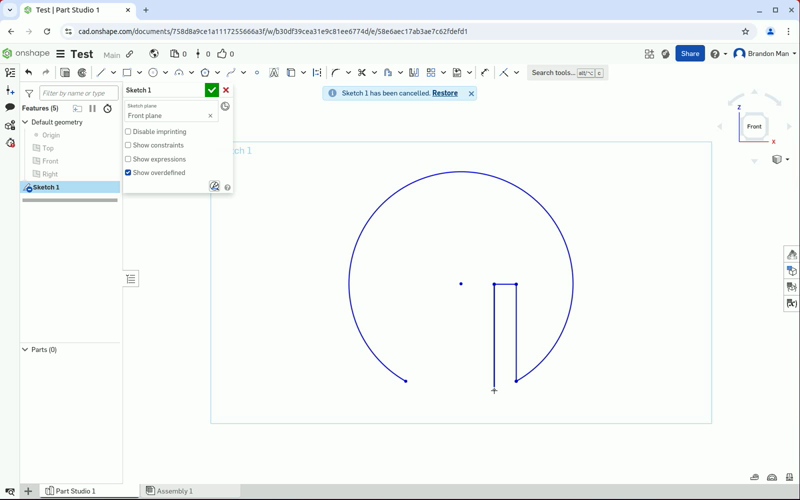
mouse_move(494, 390)
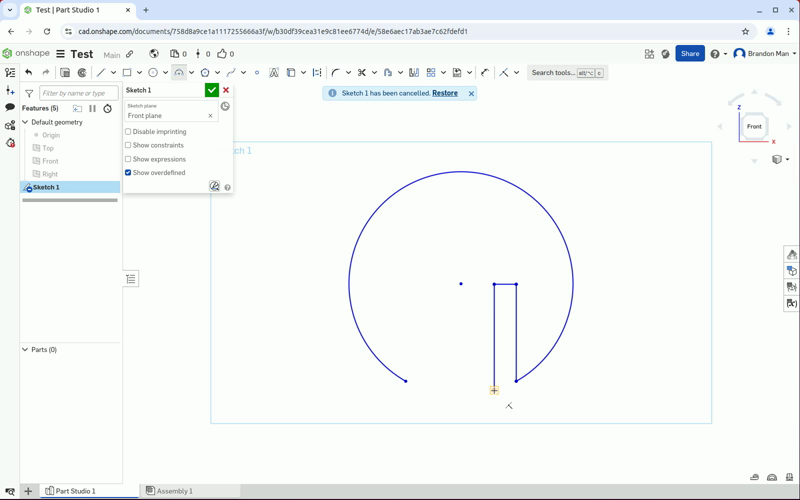
click(494, 390)
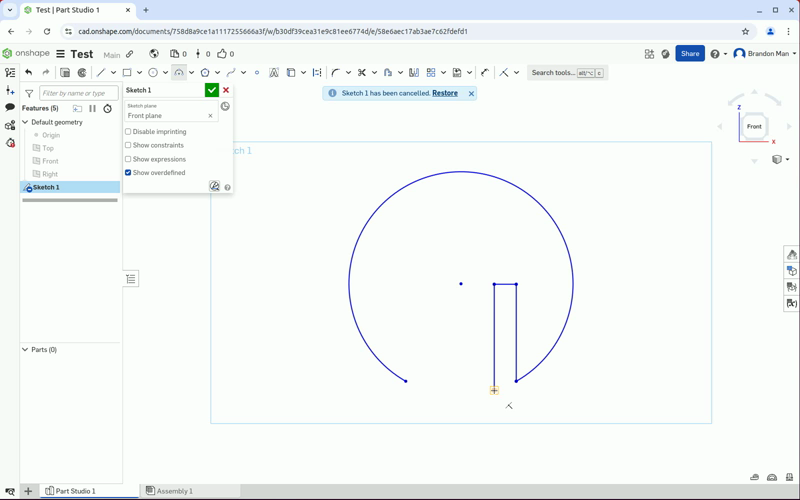
key_down(shift)
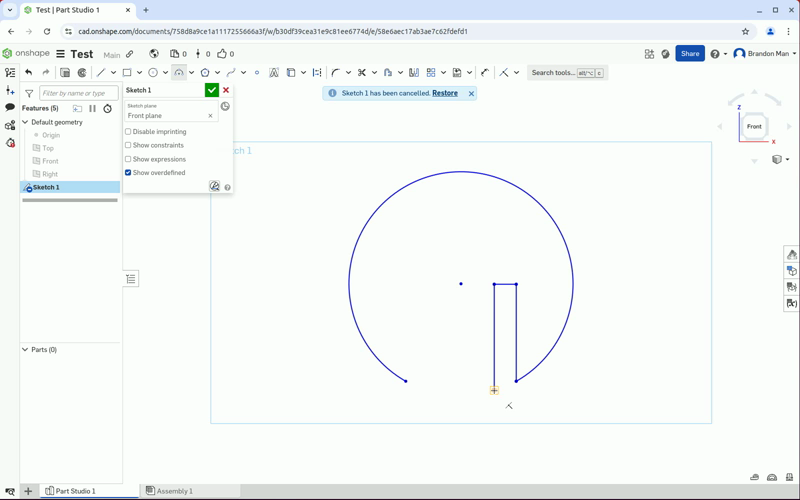
mouse_move(471, 394)
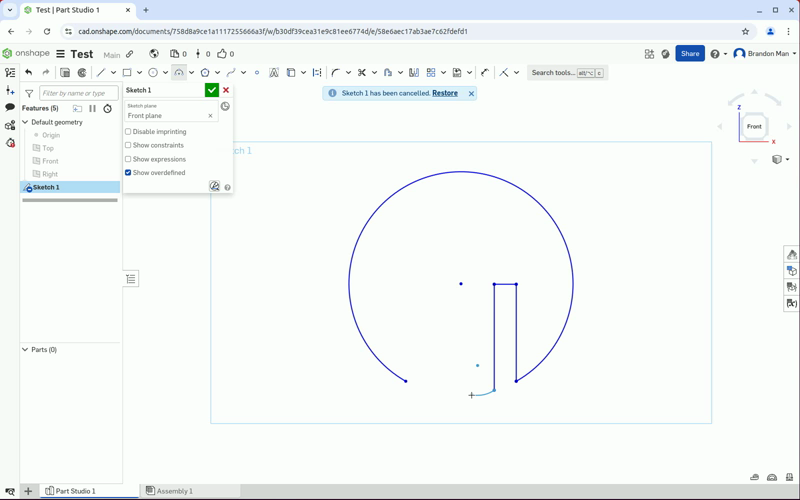
click(471, 394)
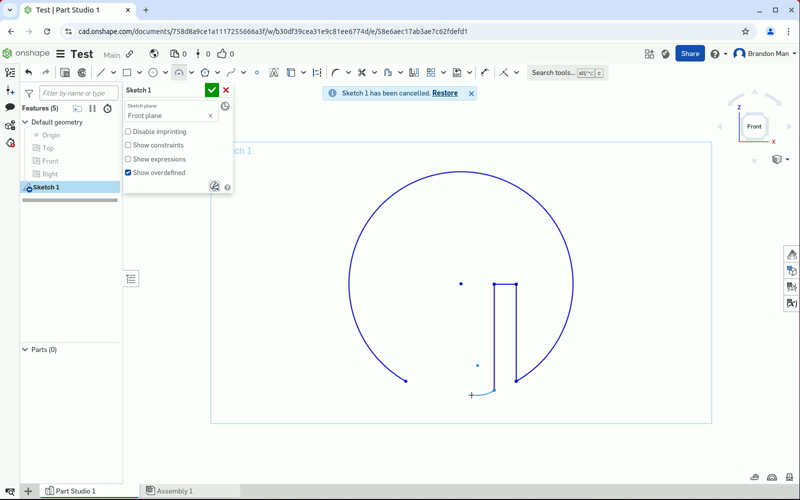
mouse_move(483, 393)
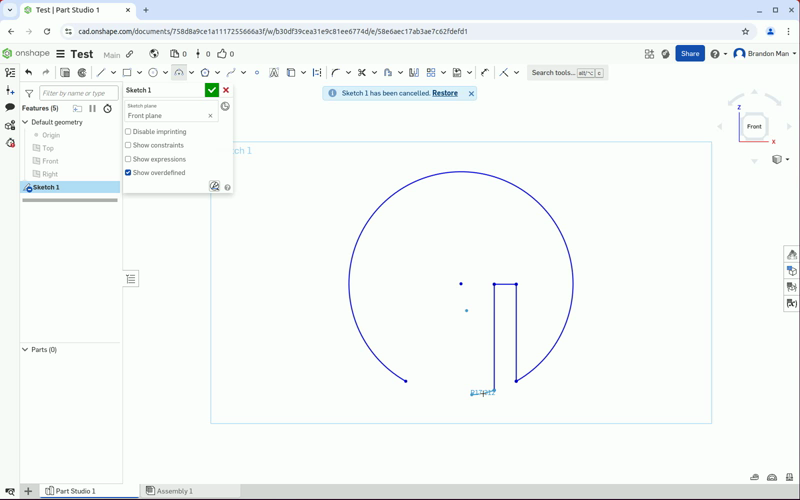
click(483, 393)
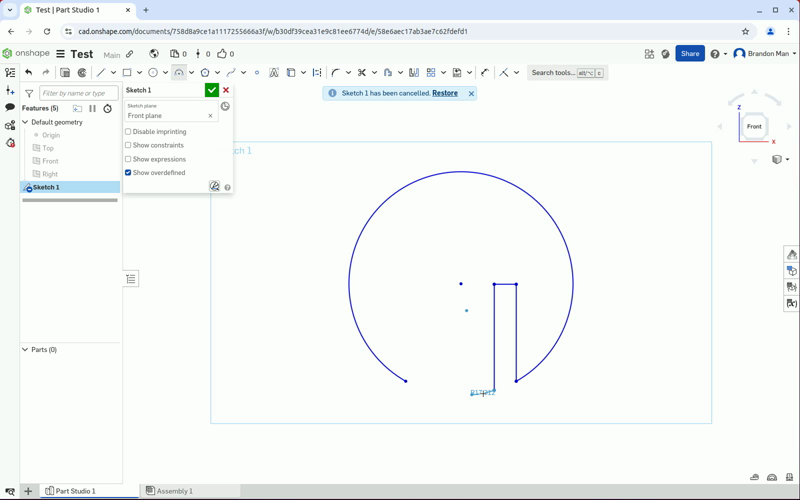
key_up(shift)
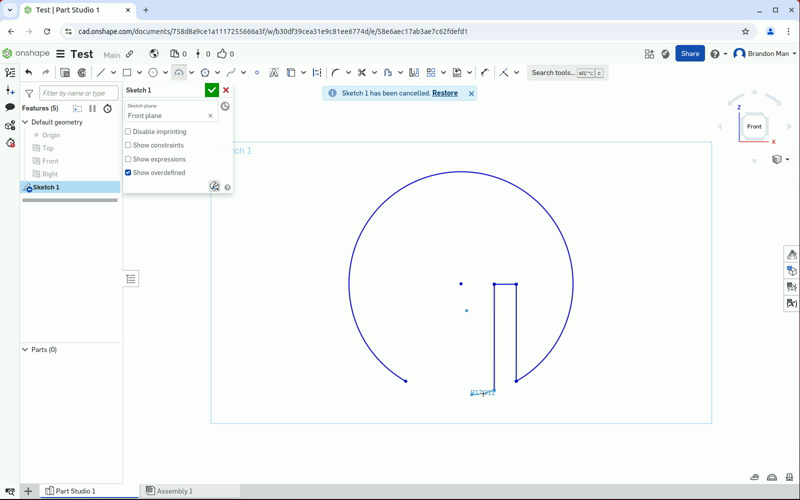
key(esc)
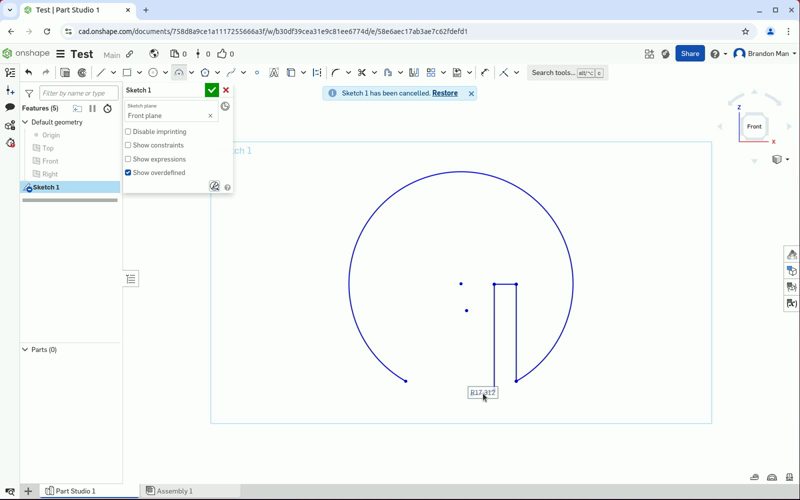
key(l)
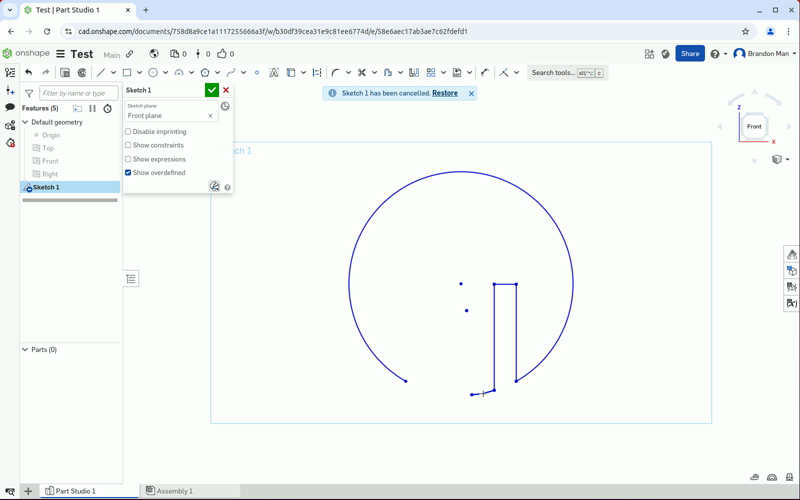
mouse_move(471, 394)
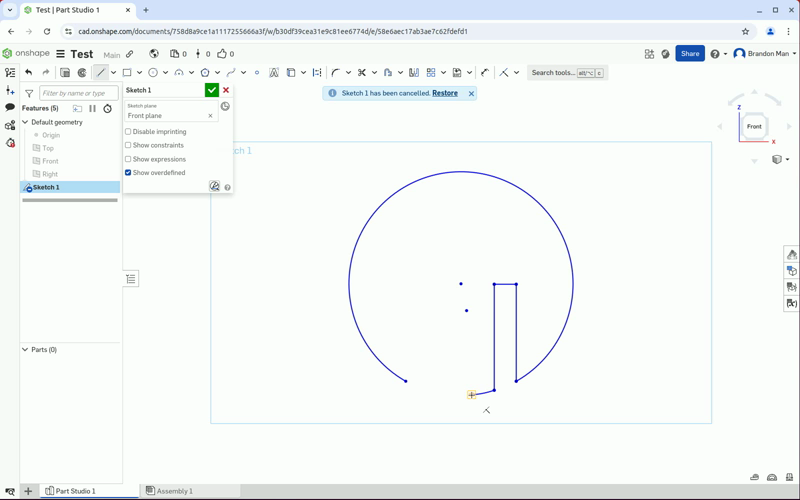
click(471, 394)
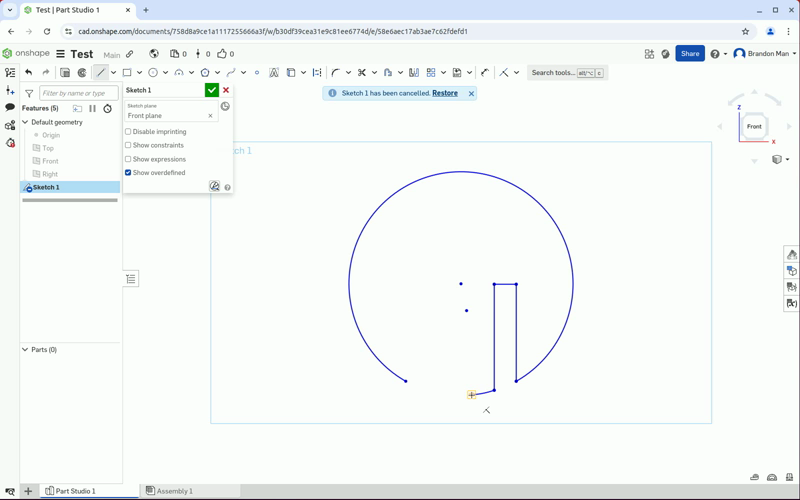
key_down(shift)
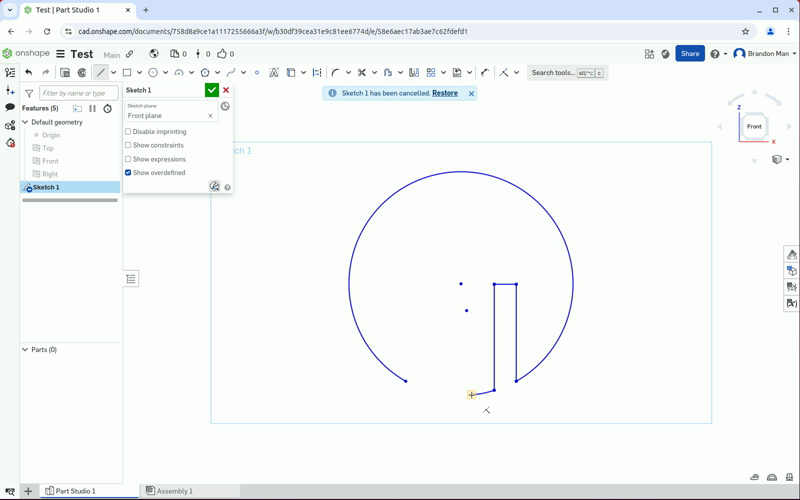
mouse_move(471, 284)
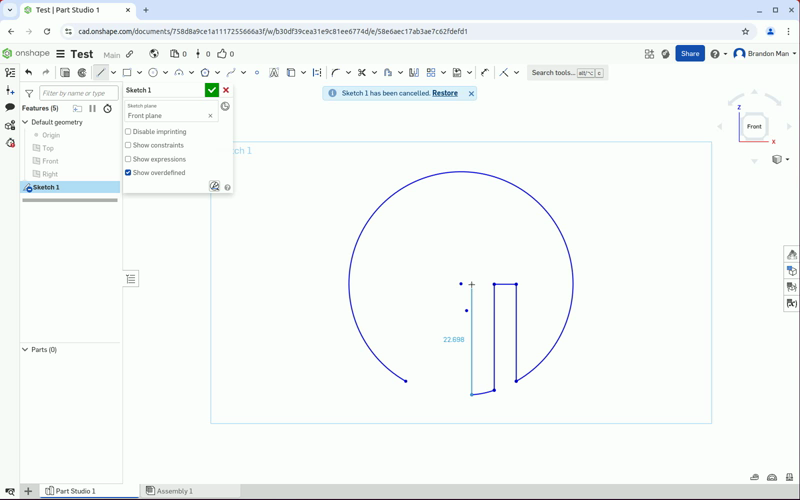
click(471, 284)
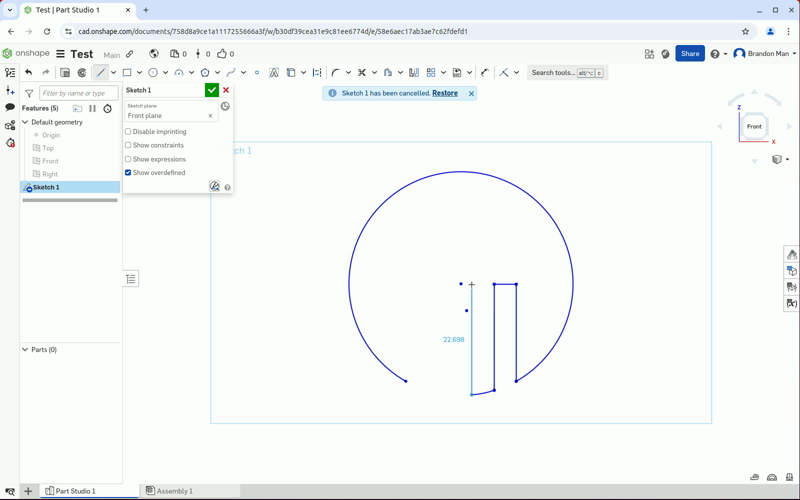
key_up(shift)
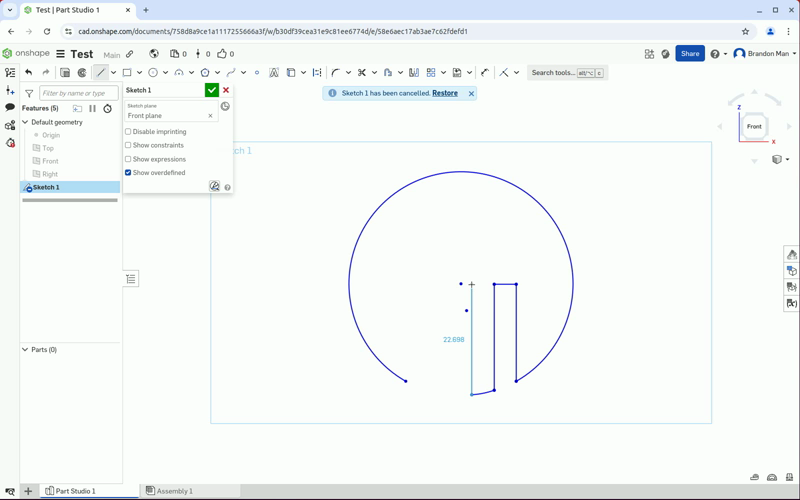
key_down(shift)
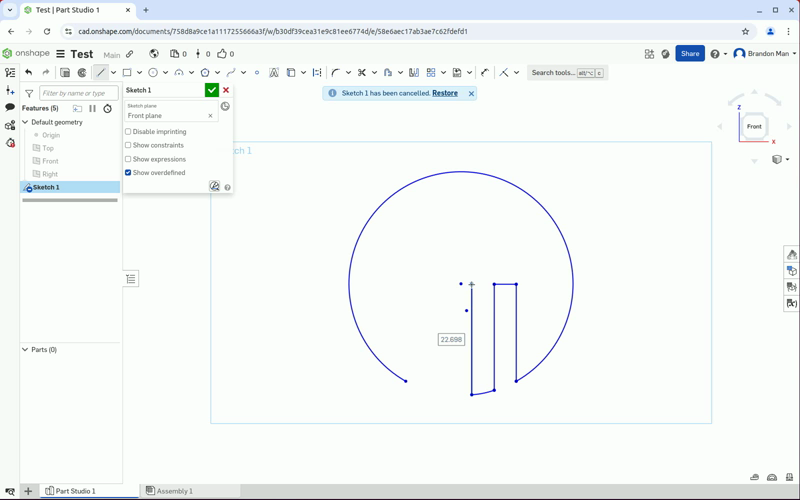
mouse_move(501, 284)
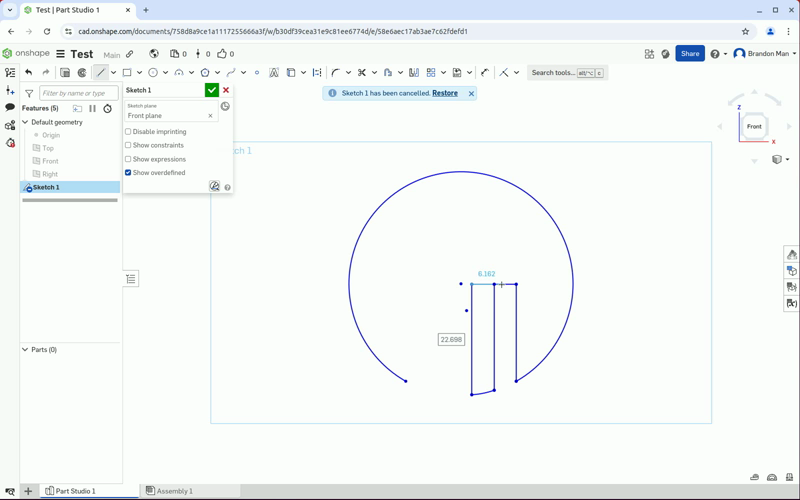
mouse_move(461, 284)
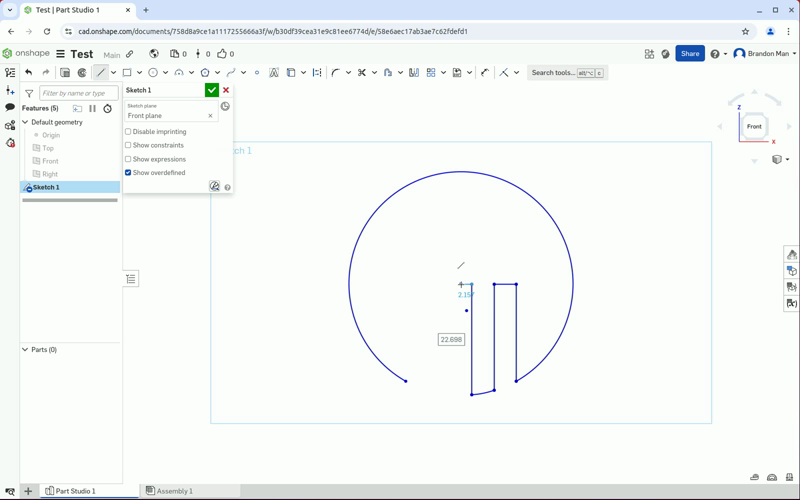
scroll(6)
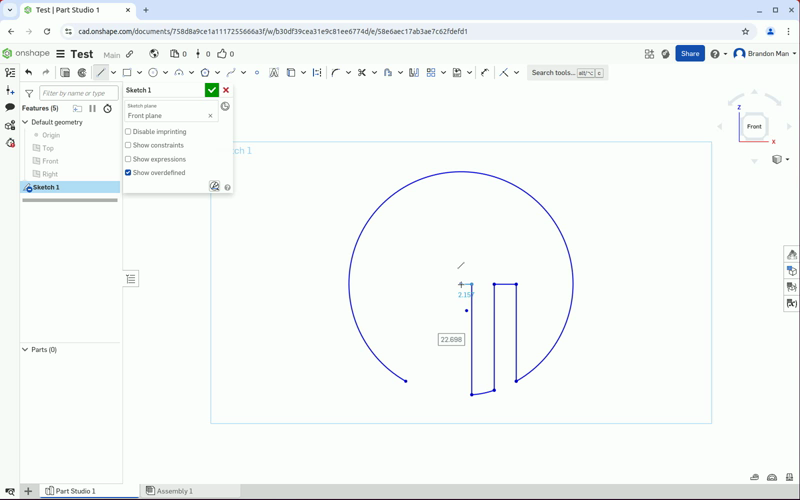
scroll(6)
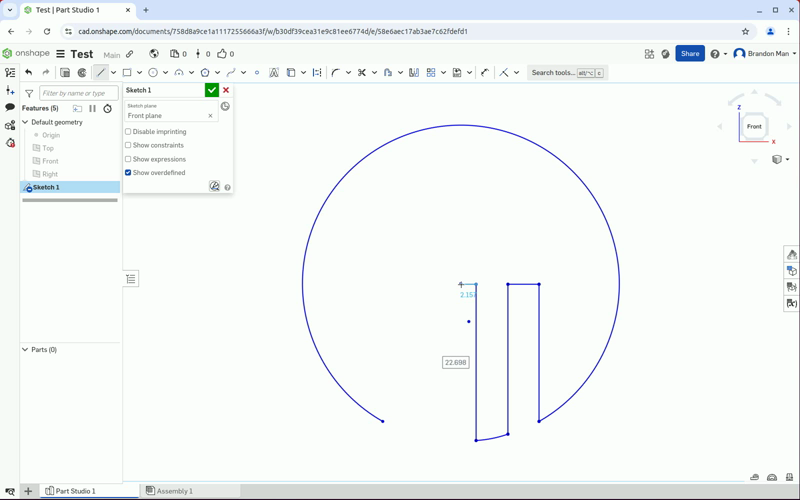
scroll(6)
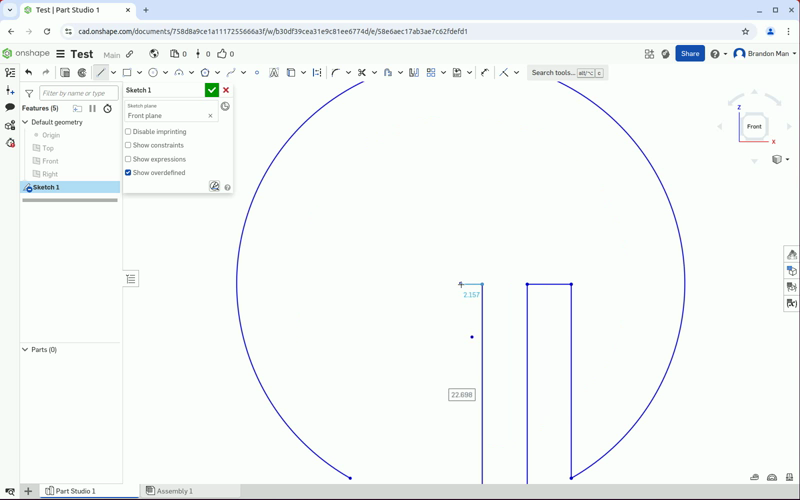
scroll(6)
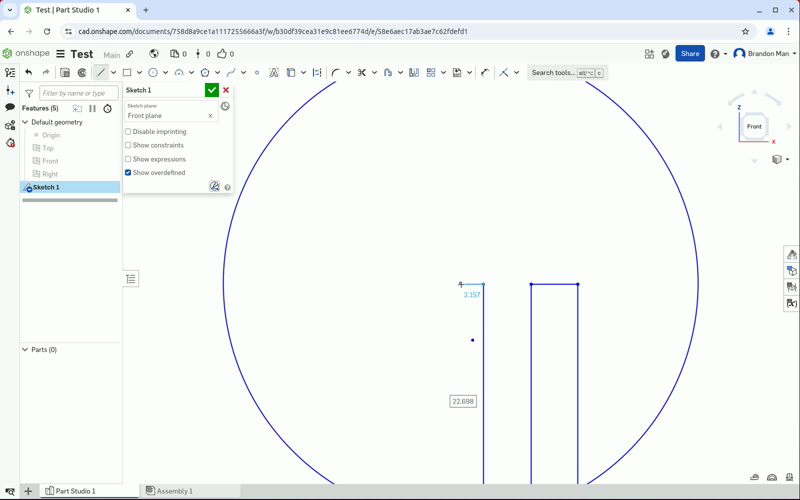
scroll(6)
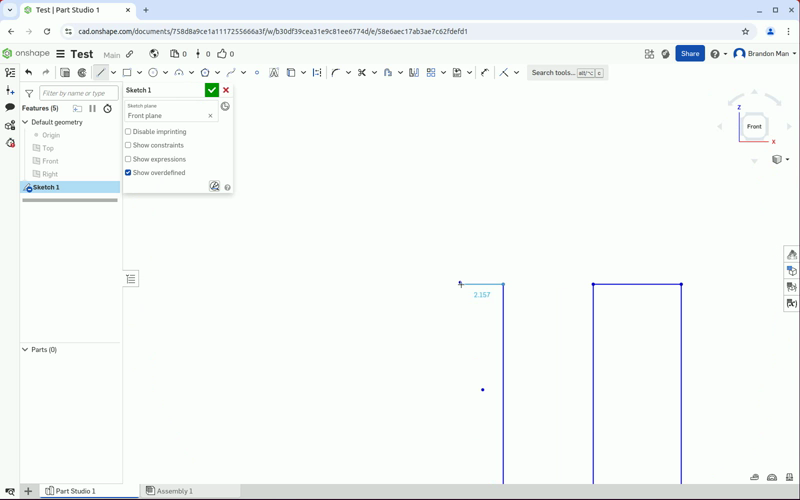
scroll(6)
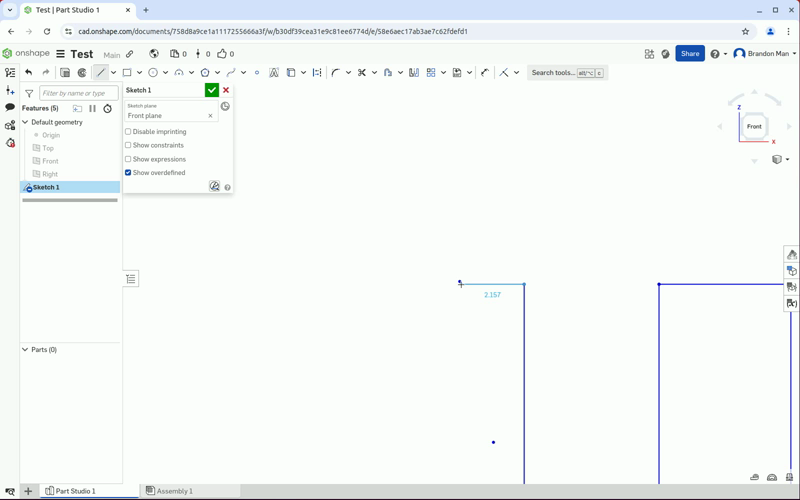
scroll(6)
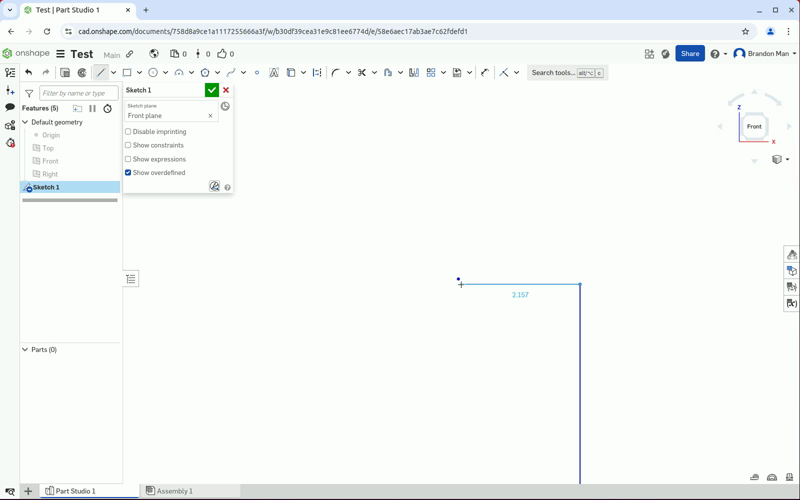
click(461, 284)
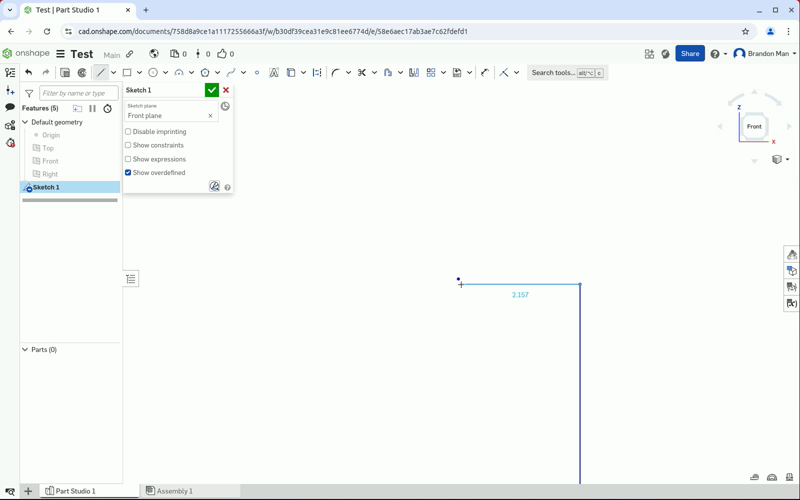
scroll(-6)
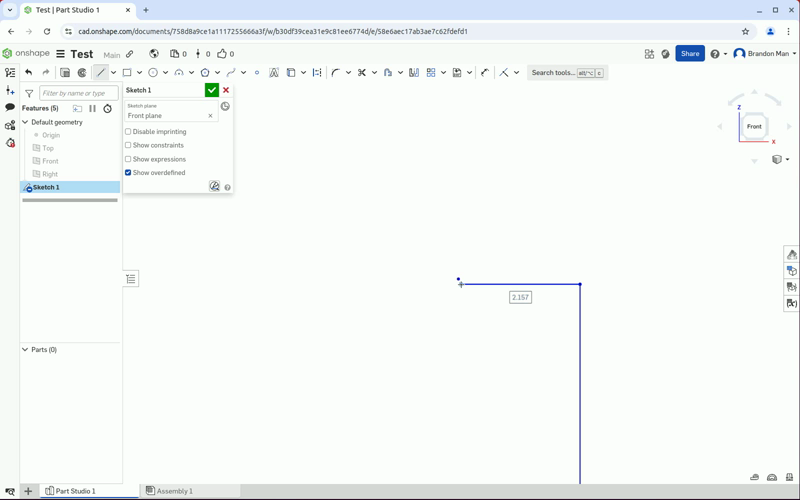
scroll(-6)
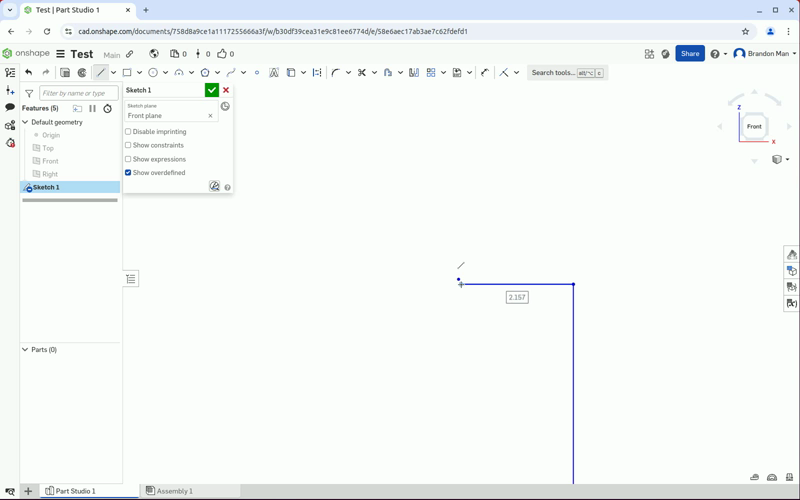
scroll(-6)
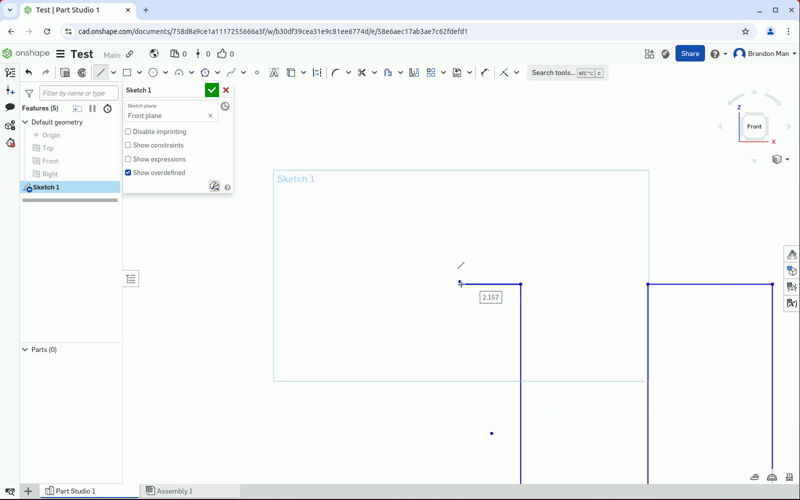
scroll(-6)
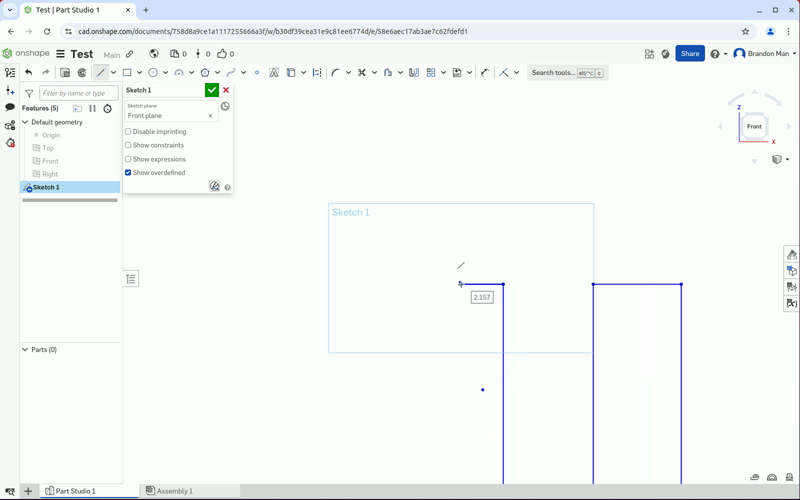
scroll(-6)
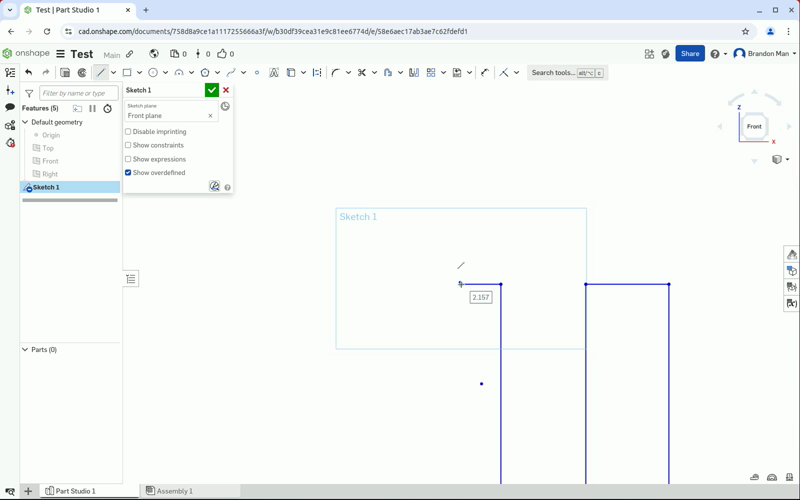
scroll(-6)
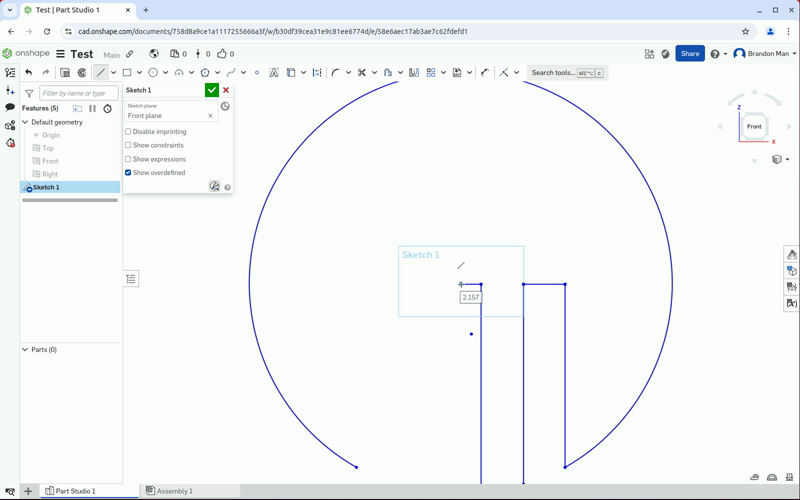
scroll(-6)
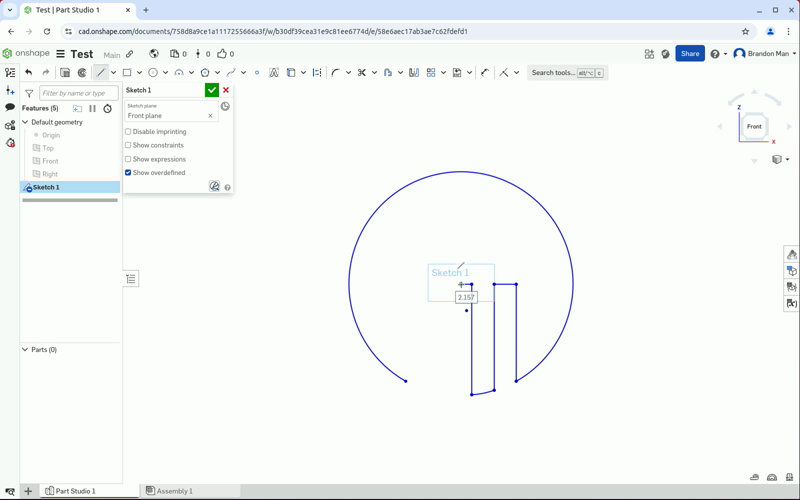
key_up(shift)
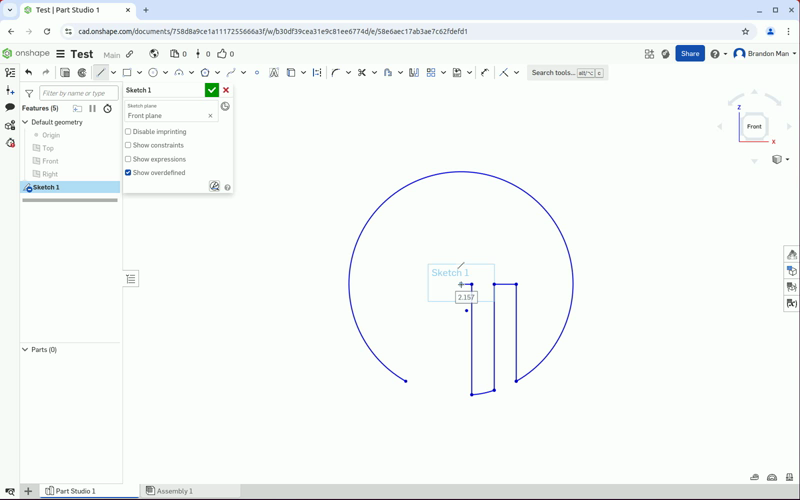
key_down(shift)
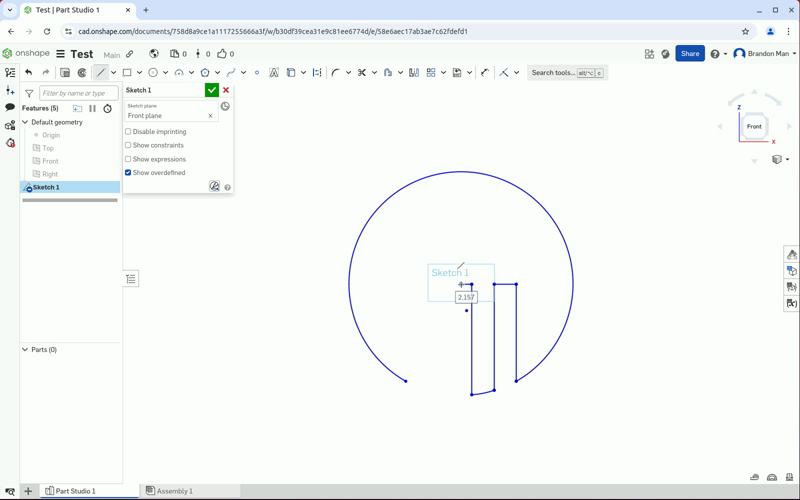
mouse_move(491, 284)
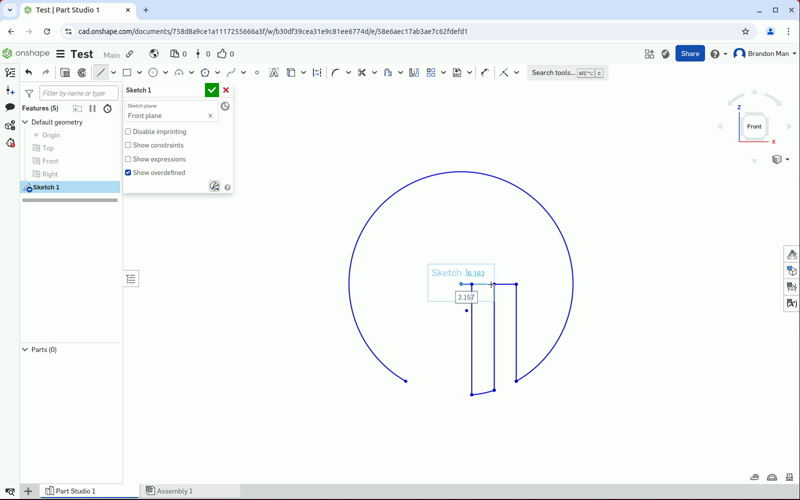
mouse_move(450, 284)
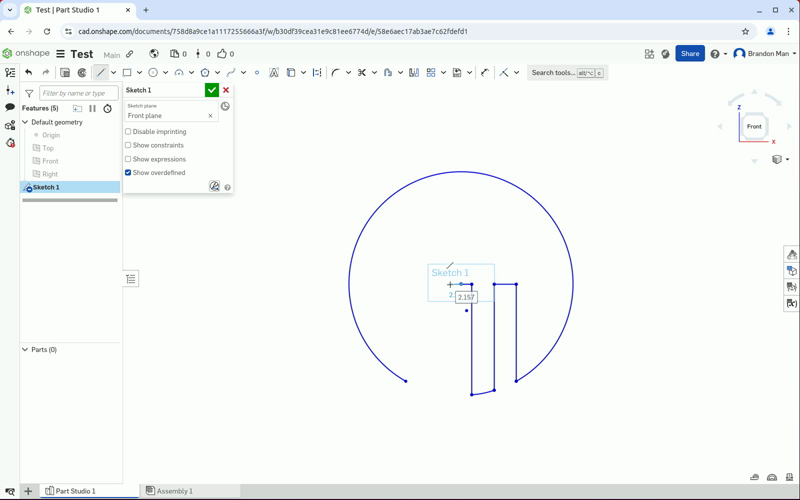
click(450, 284)
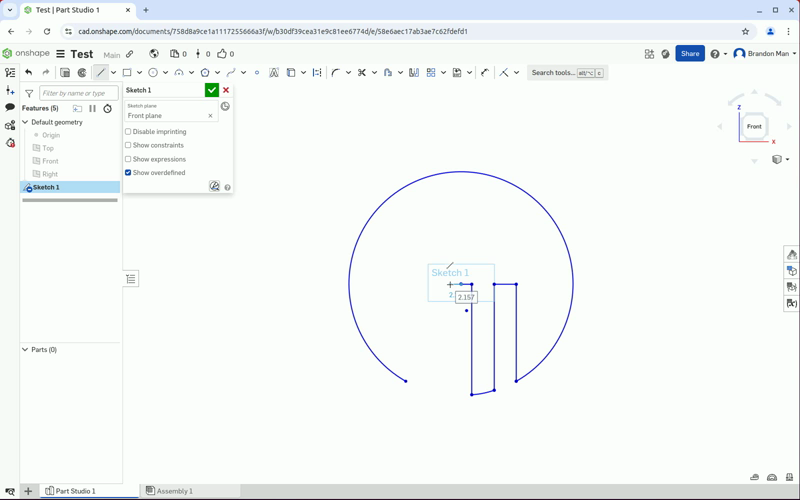
key_up(shift)
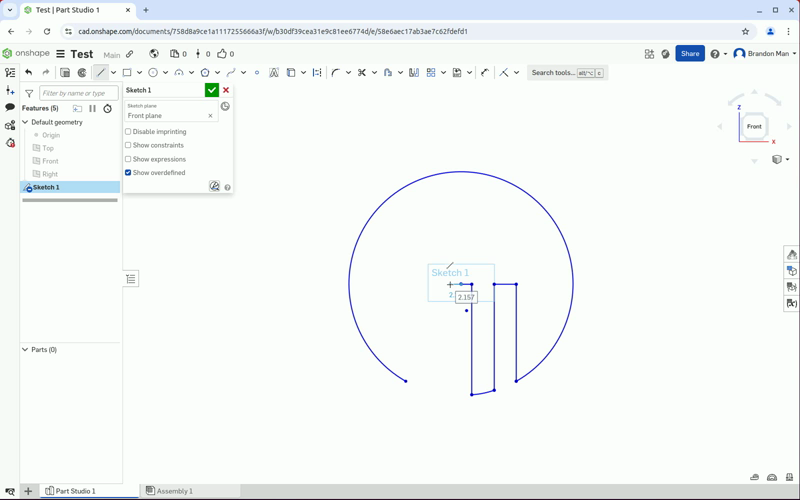
key_down(shift)
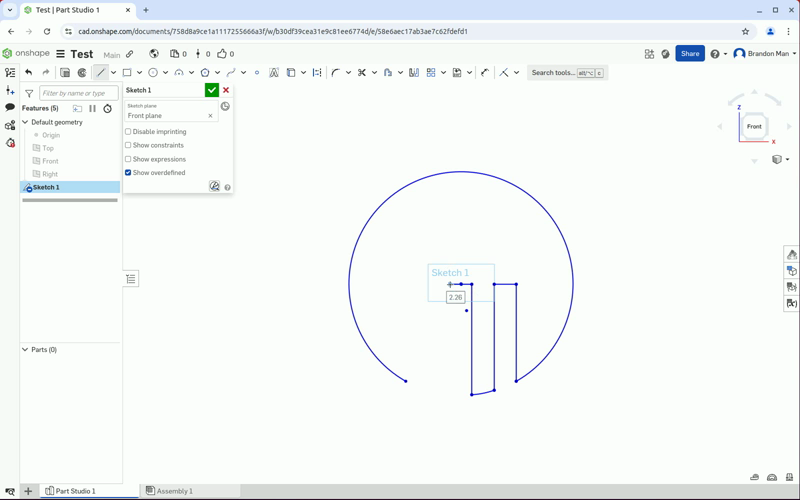
mouse_move(450, 394)
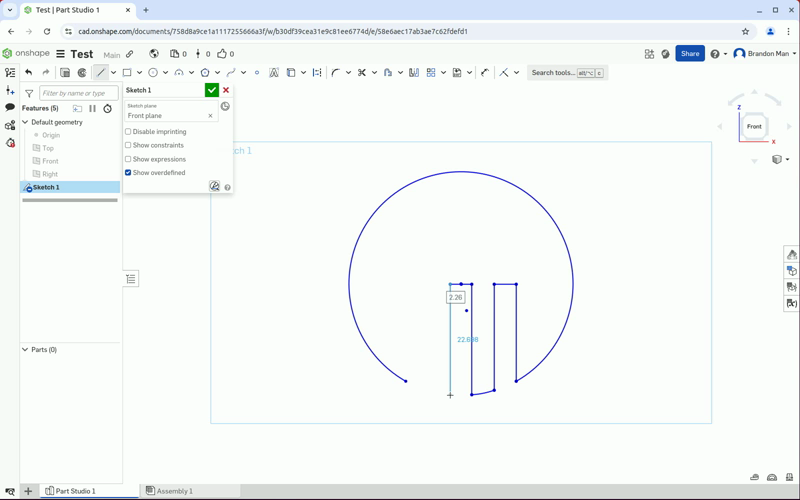
click(450, 394)
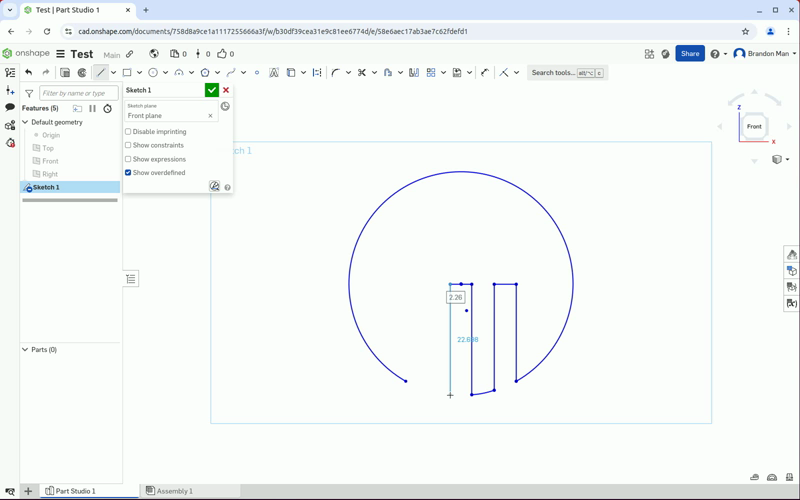
key_up(shift)
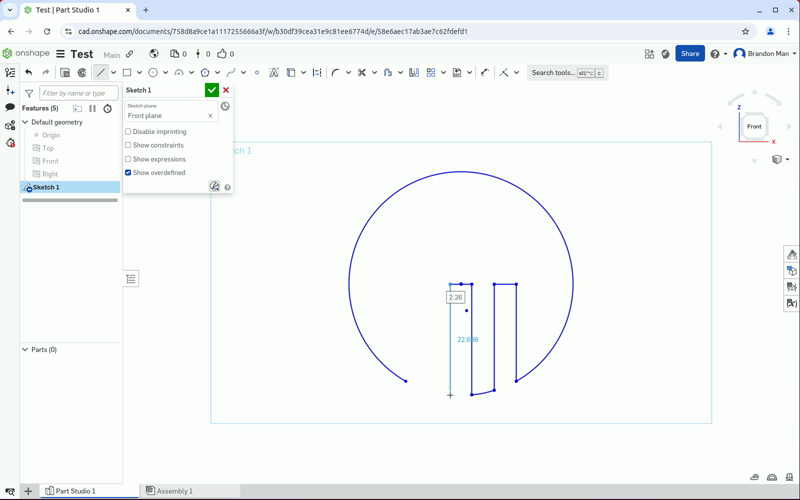
key(esc)
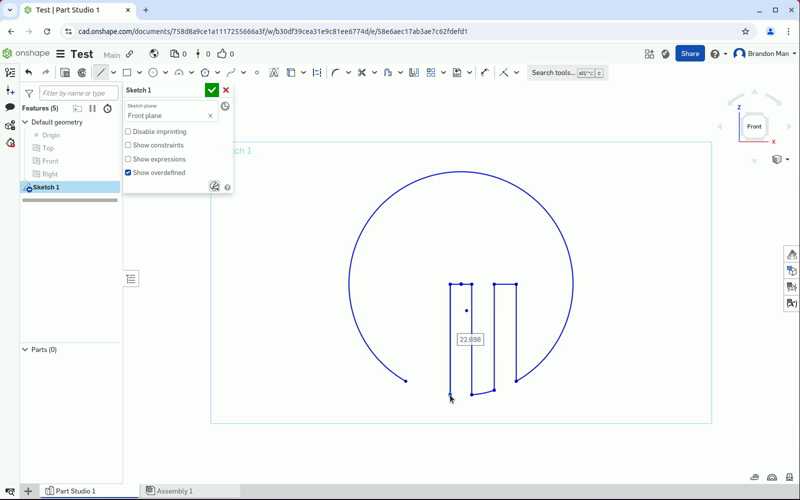
key(a)
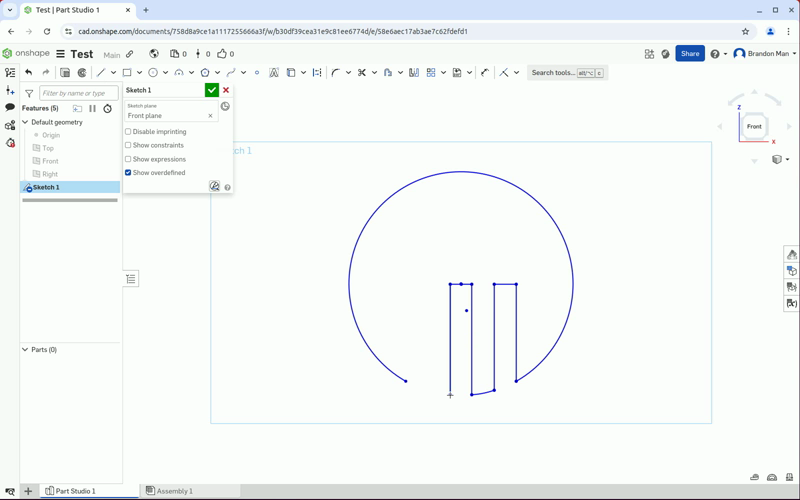
mouse_move(450, 394)
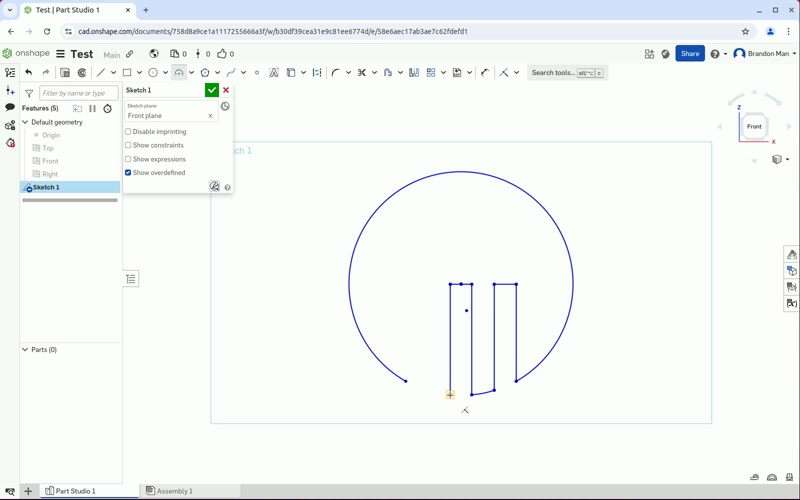
click(450, 394)
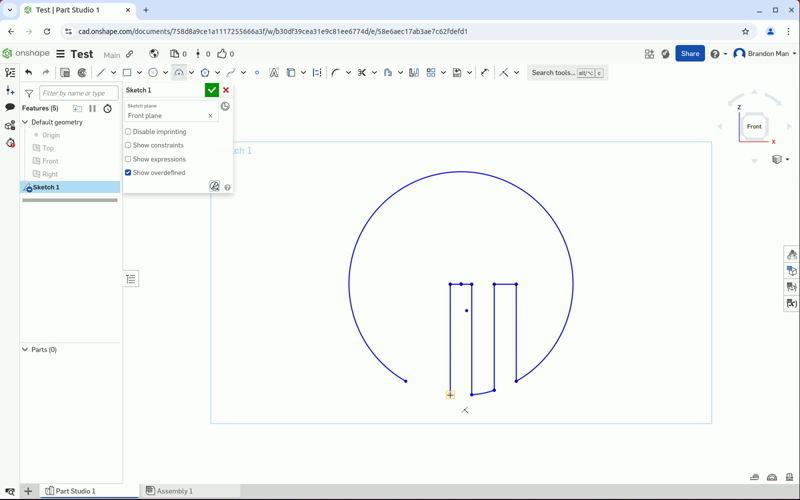
key_down(shift)
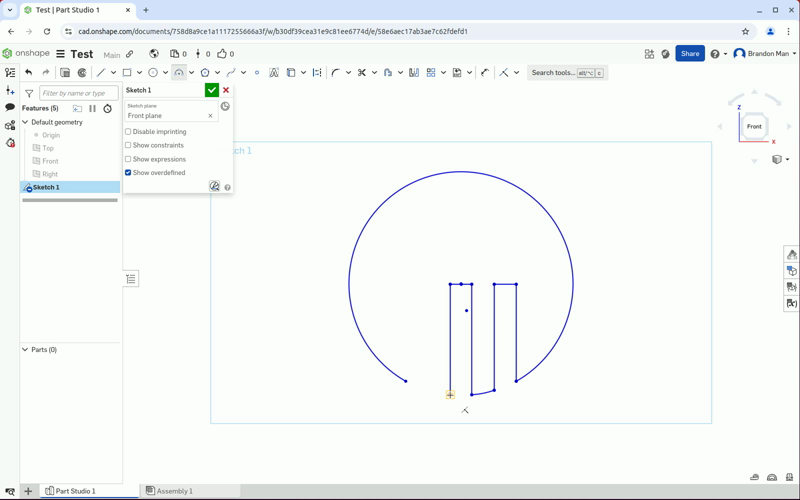
mouse_move(427, 390)
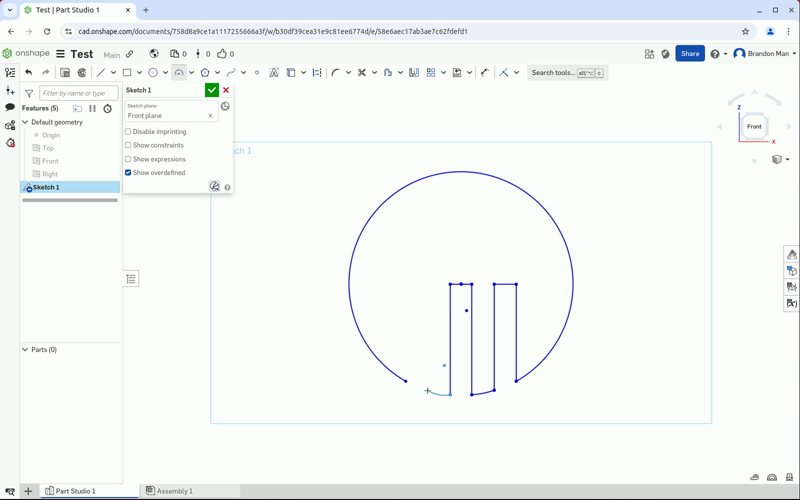
click(427, 390)
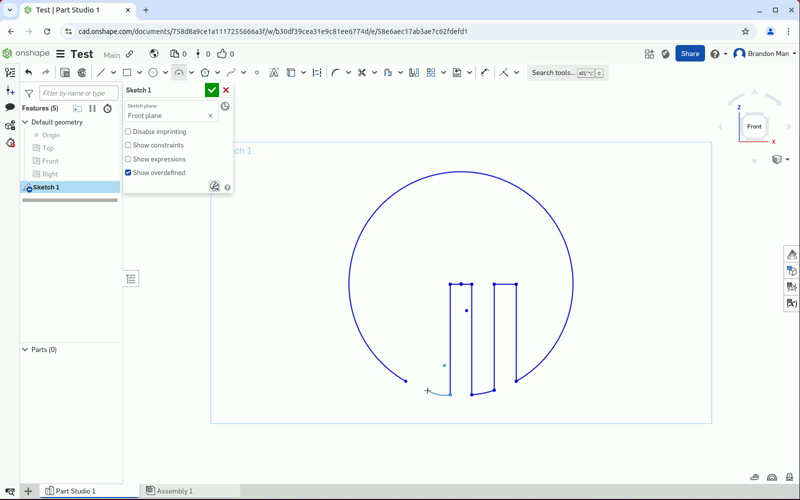
mouse_move(438, 393)
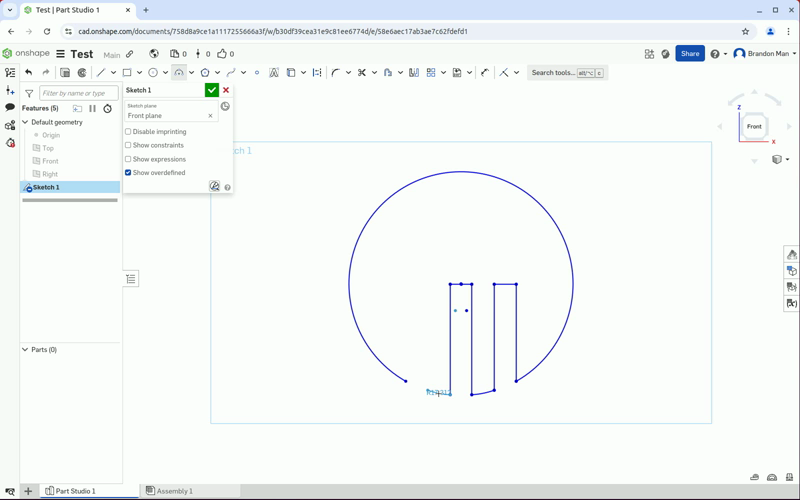
click(438, 393)
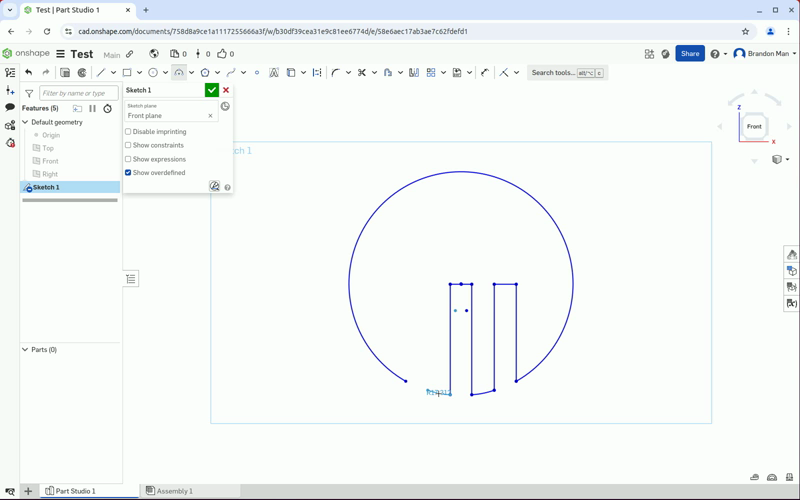
key_up(shift)
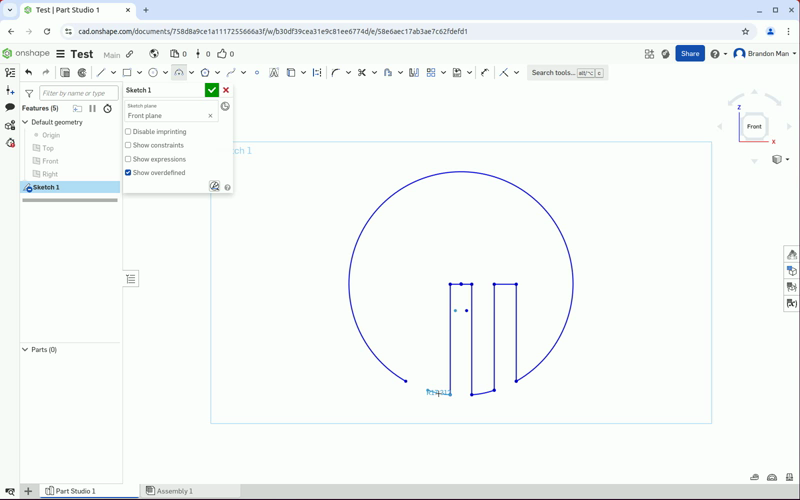
key(esc)
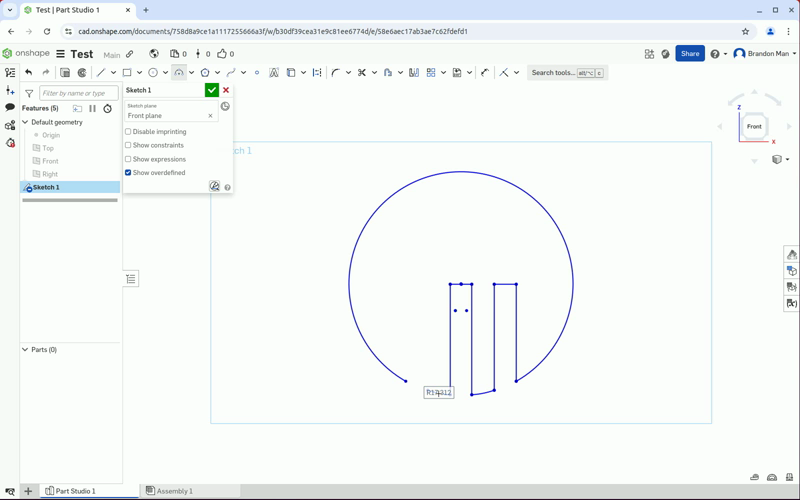
key(l)
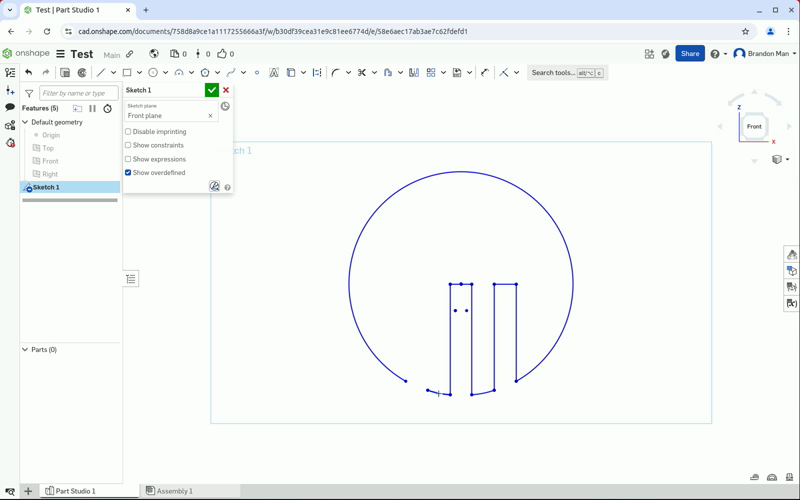
mouse_move(427, 390)
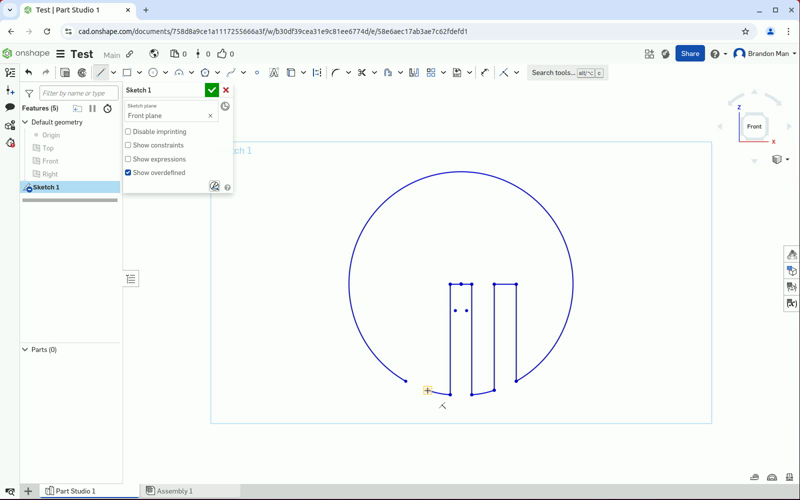
click(427, 390)
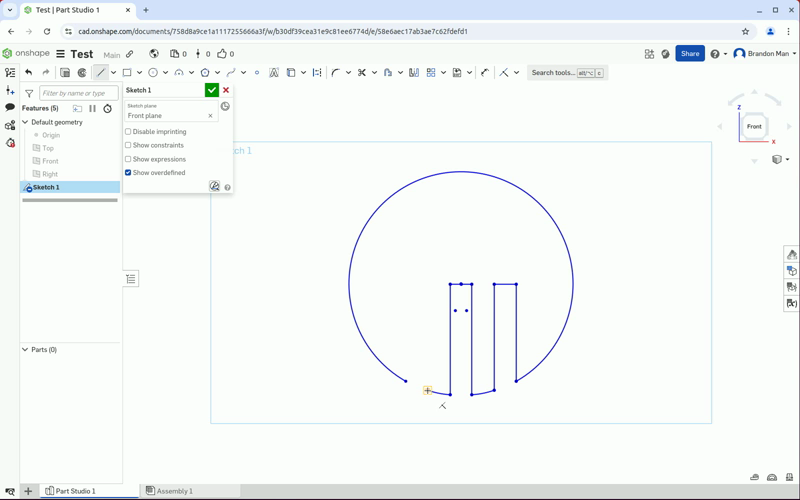
key_down(shift)
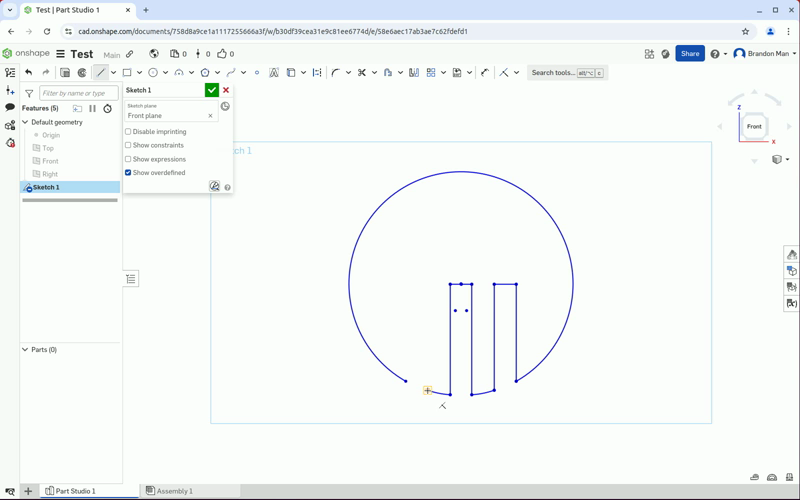
mouse_move(427, 284)
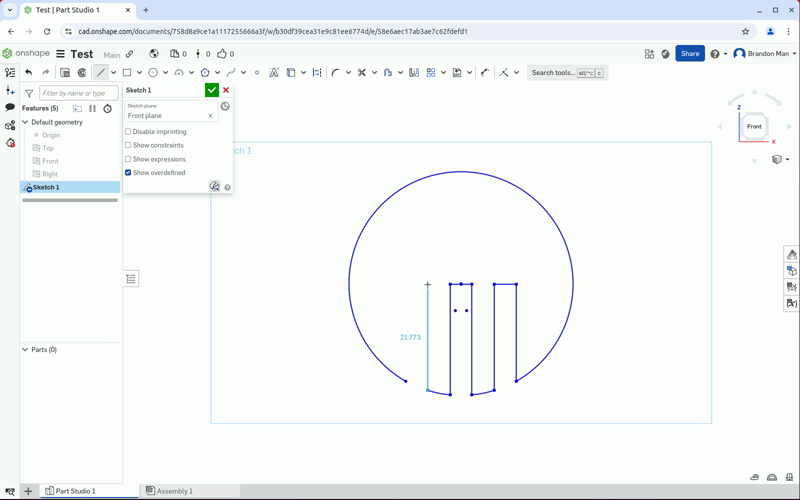
click(427, 284)
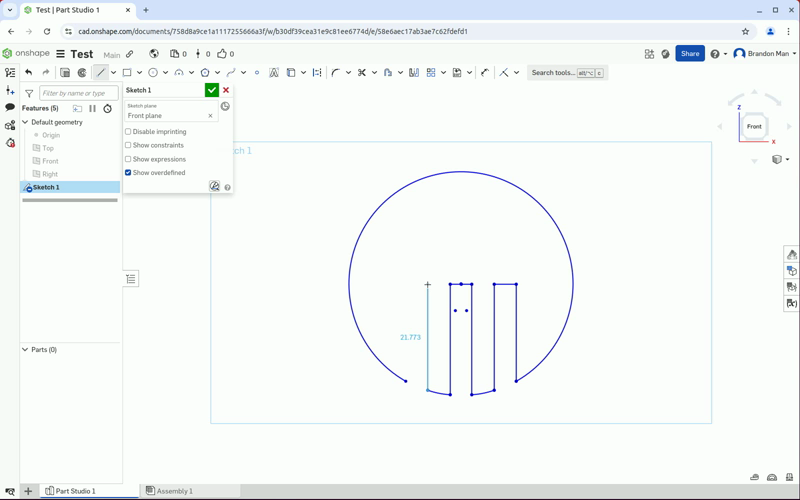
key_up(shift)
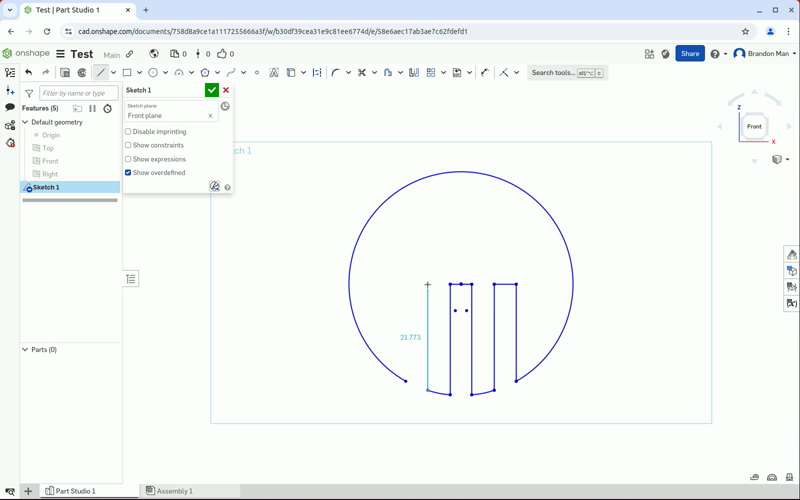
key_down(shift)
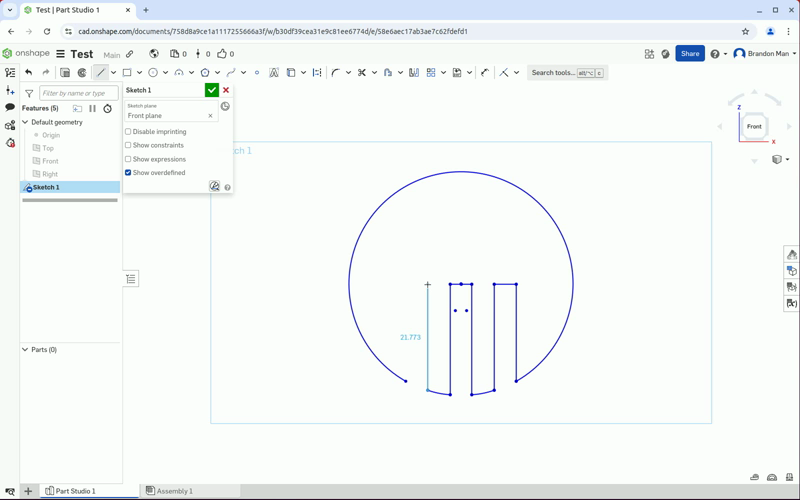
mouse_move(457, 284)
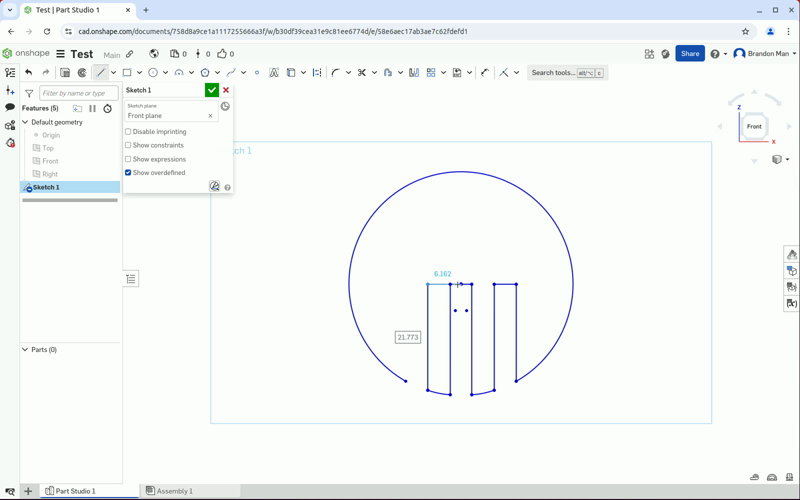
mouse_move(405, 284)
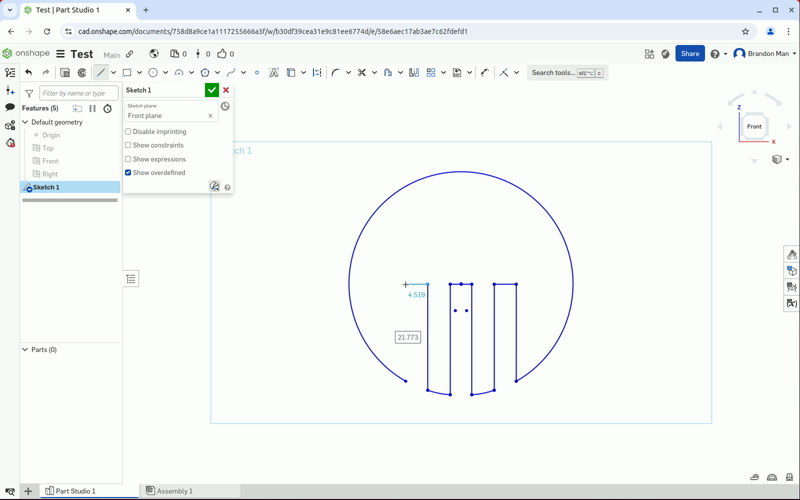
click(405, 284)
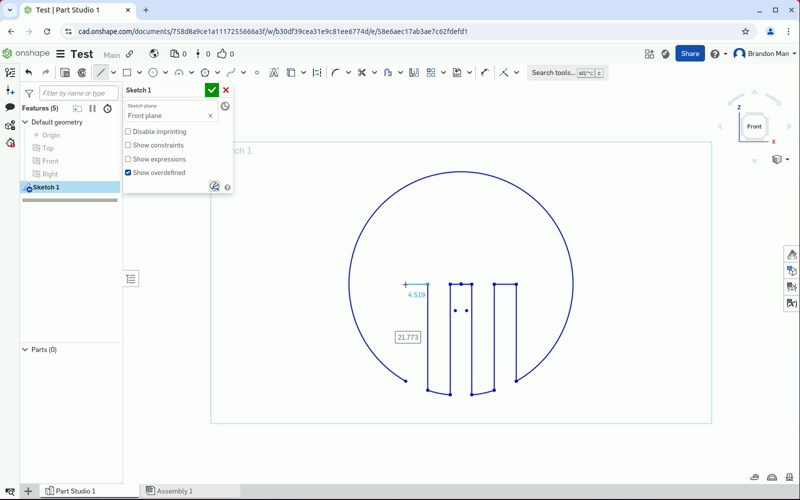
key_up(shift)
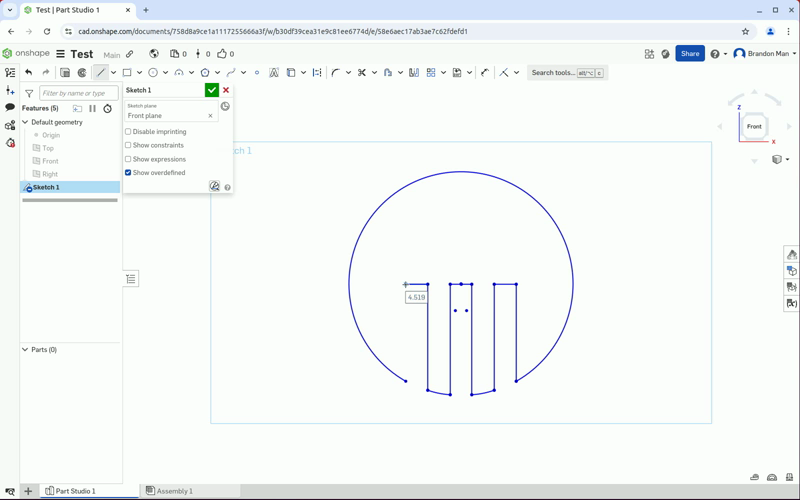
key_down(shift)
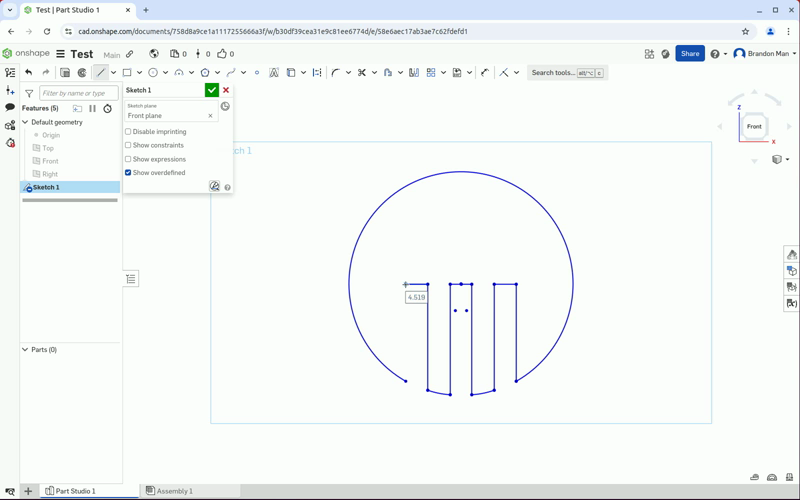
mouse_move(405, 381)
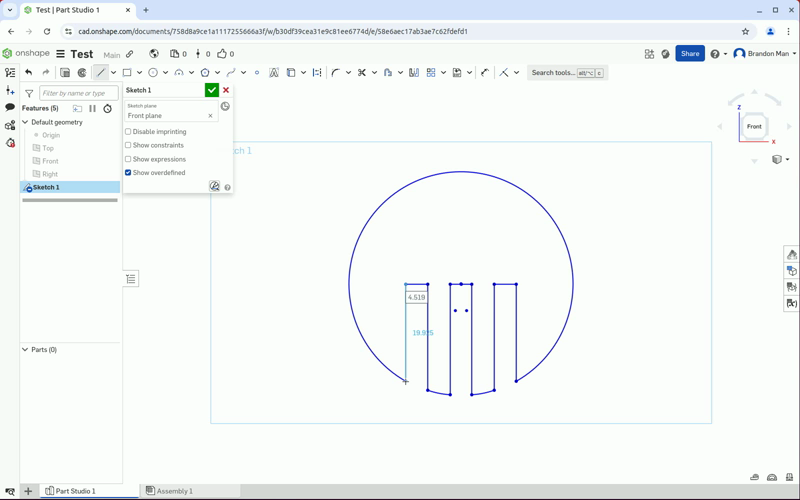
key_up(shift)
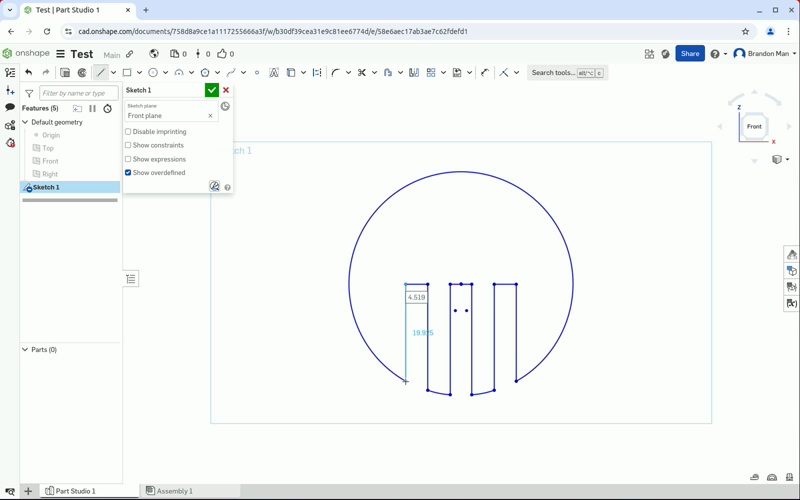
click(405, 381)
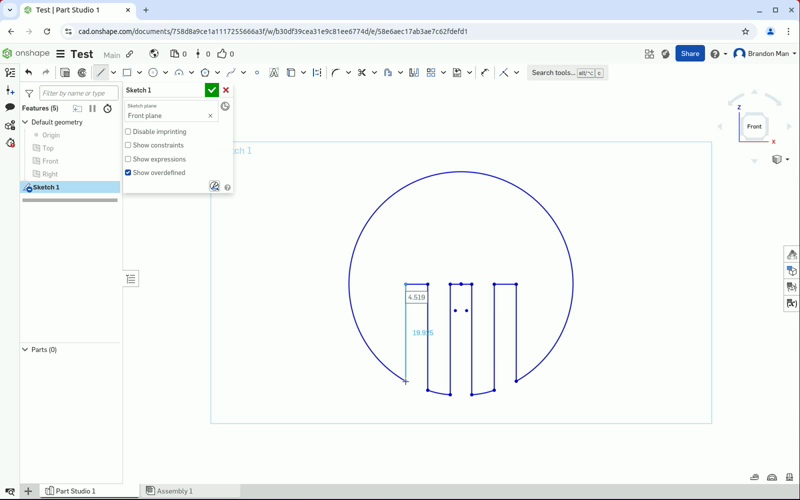
key(esc)
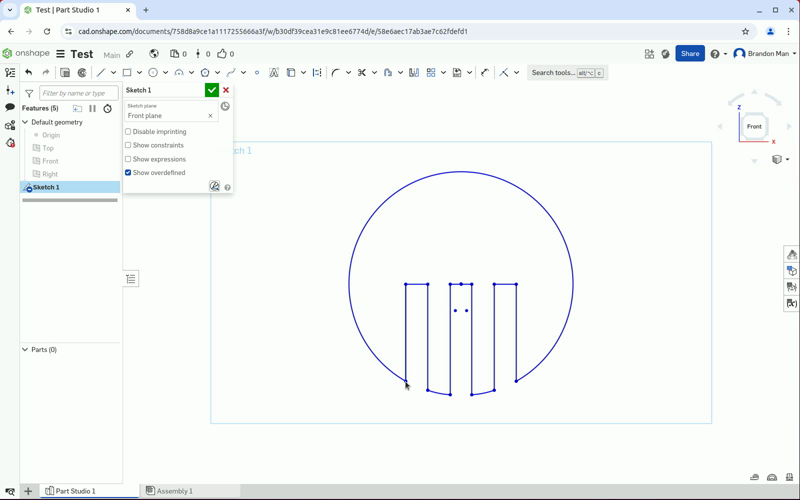
mouse_move(475, 205)
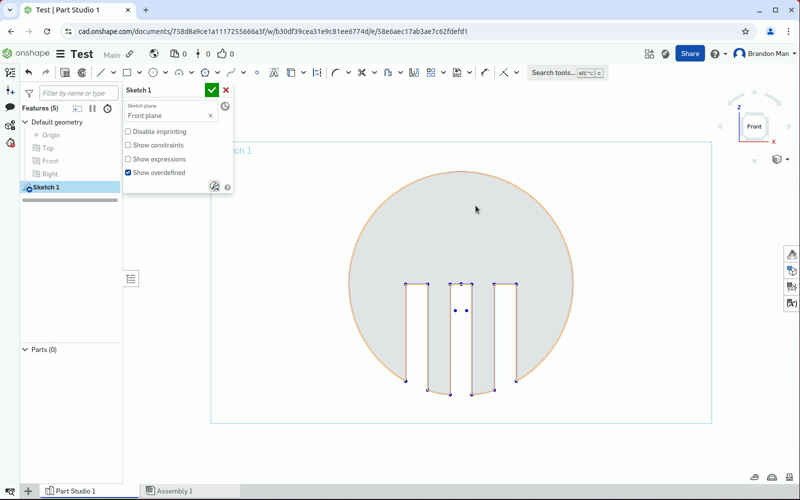
click(475, 205)
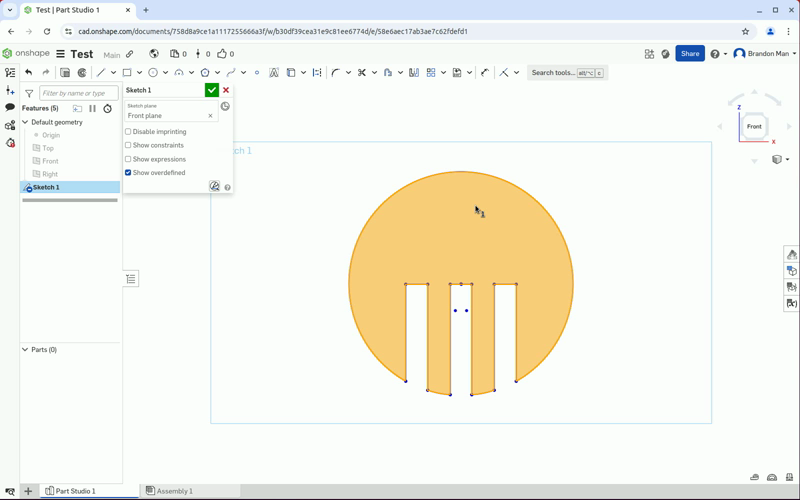
mouse_move(73, 352)
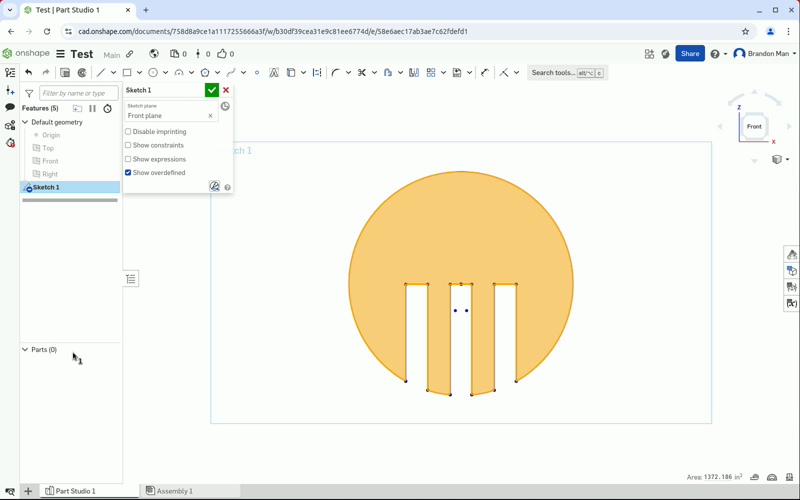
key(shift+y)
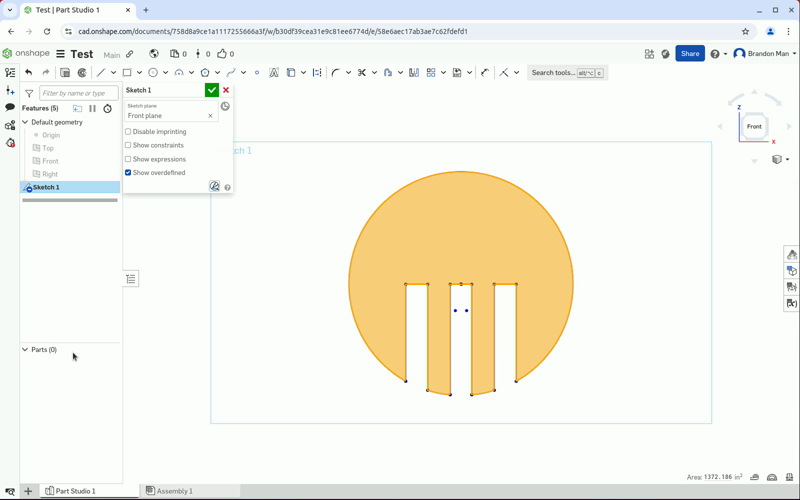
key(shift+e)
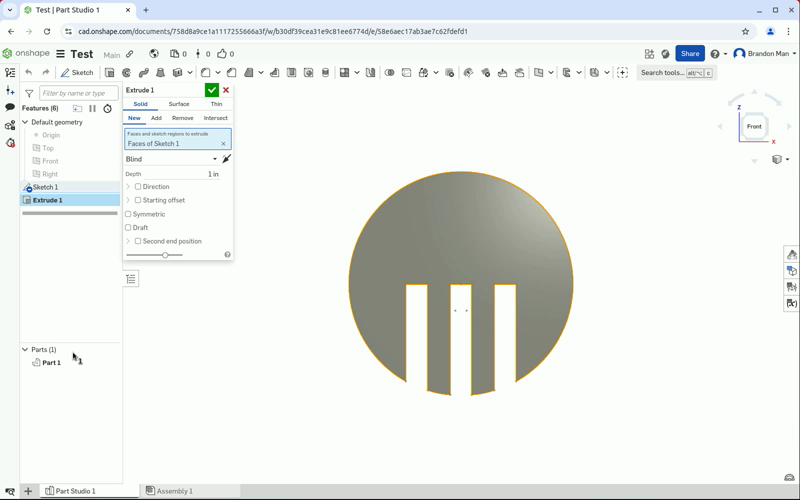
mouse_move(143, 106)
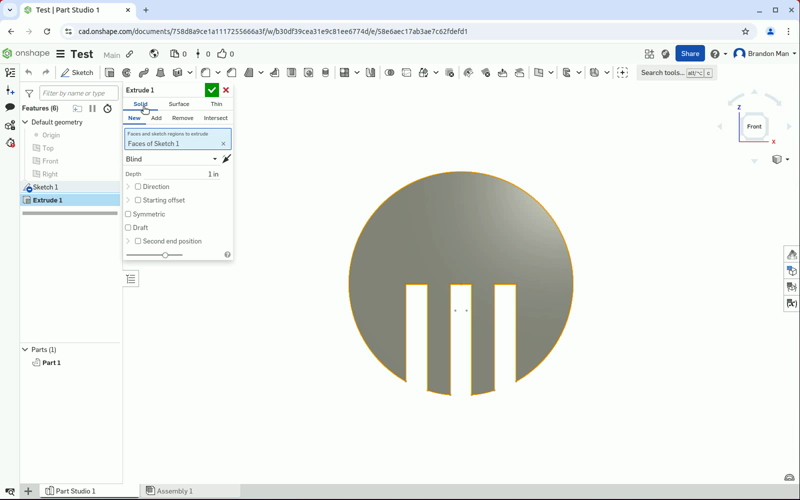
click(143, 106)
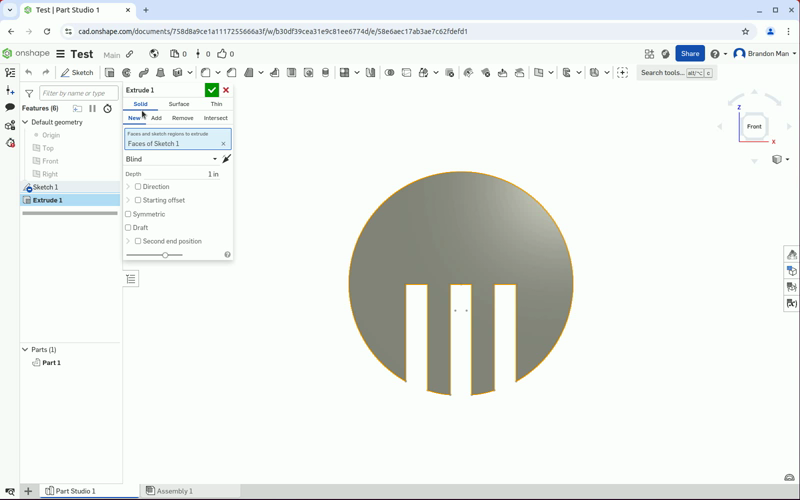
mouse_move(137, 120)
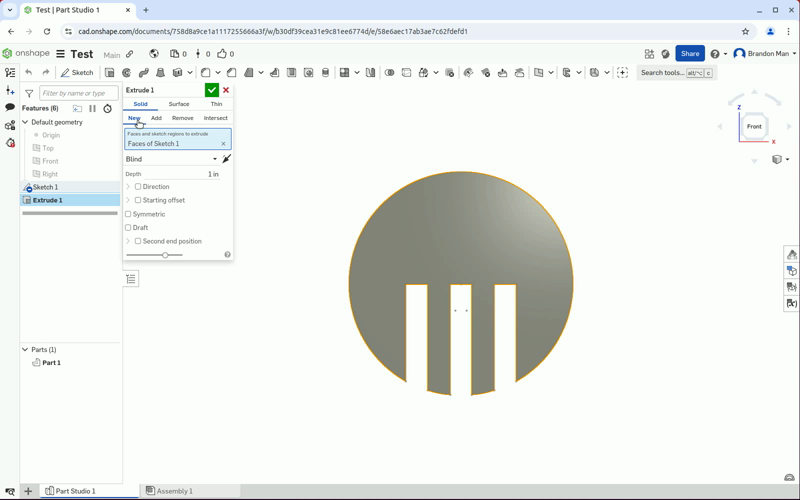
click(137, 120)
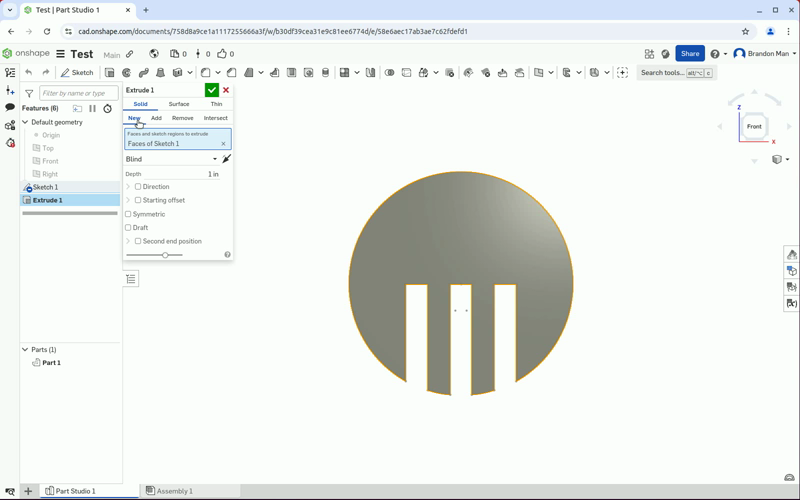
key(tab, 4)
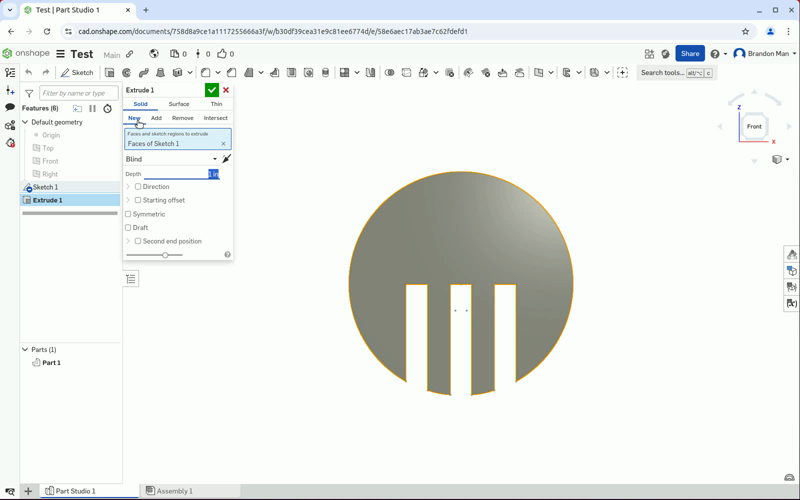
text(4.814)
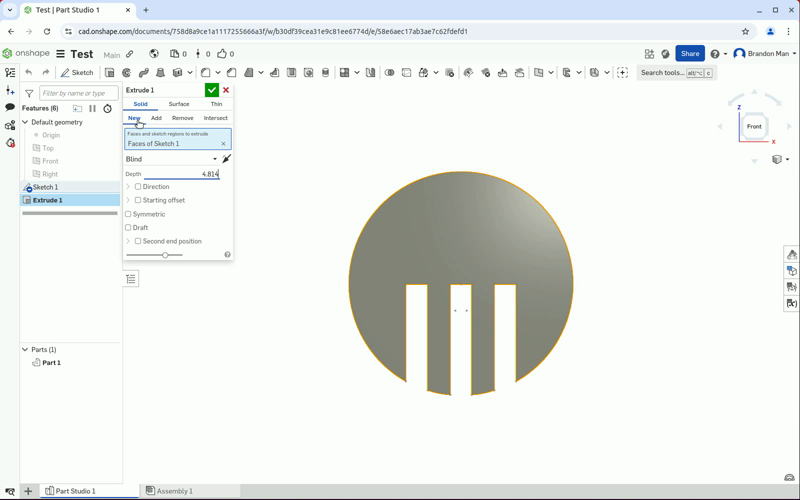
key(enter)
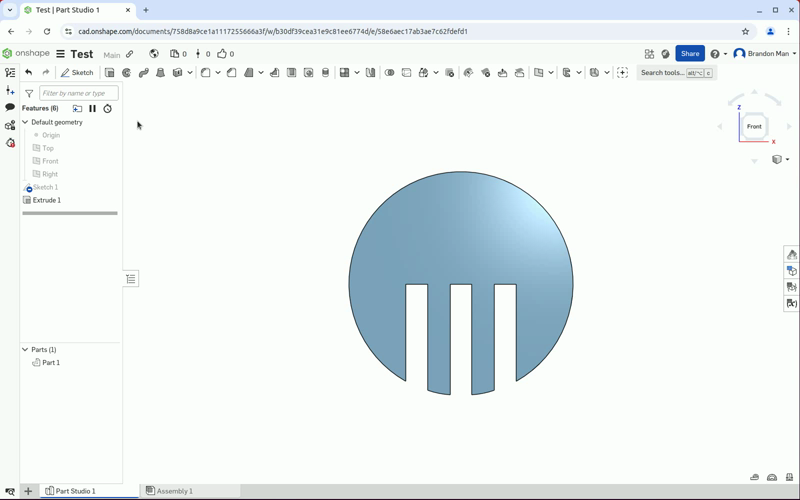
key(shift+h)
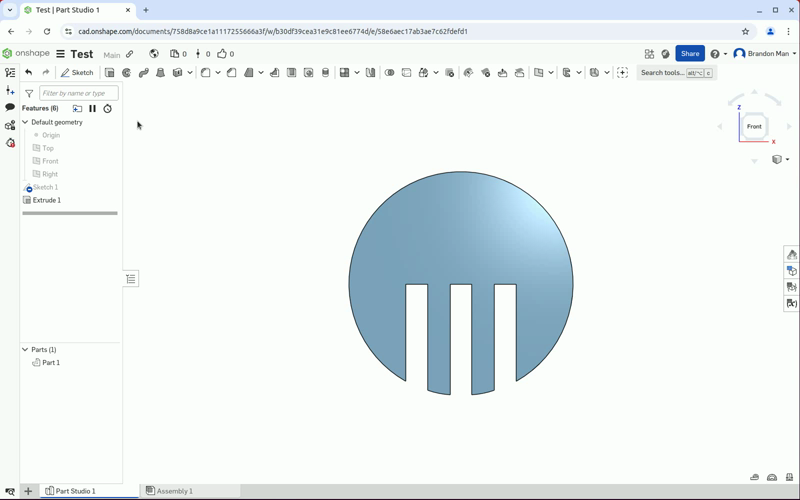
key(shift+h)
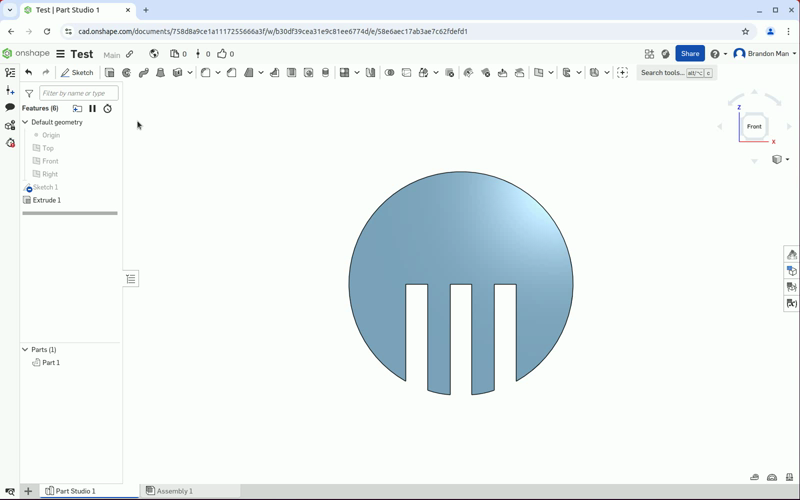
mouse_move(73, 189)
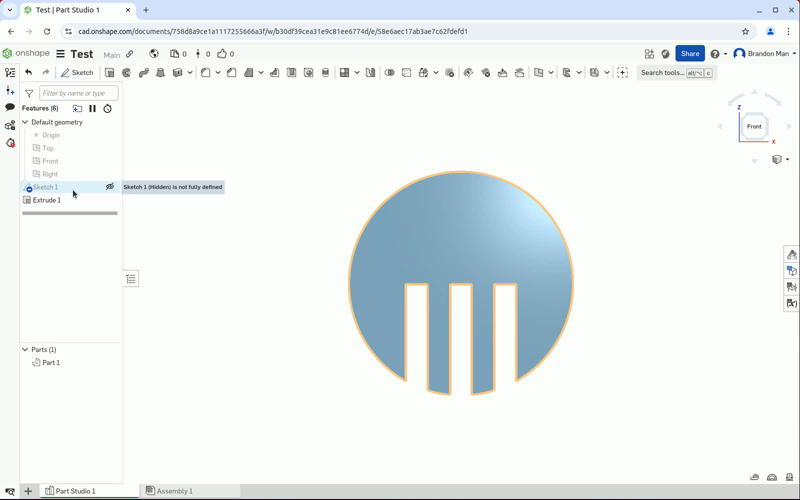
click(73, 189)
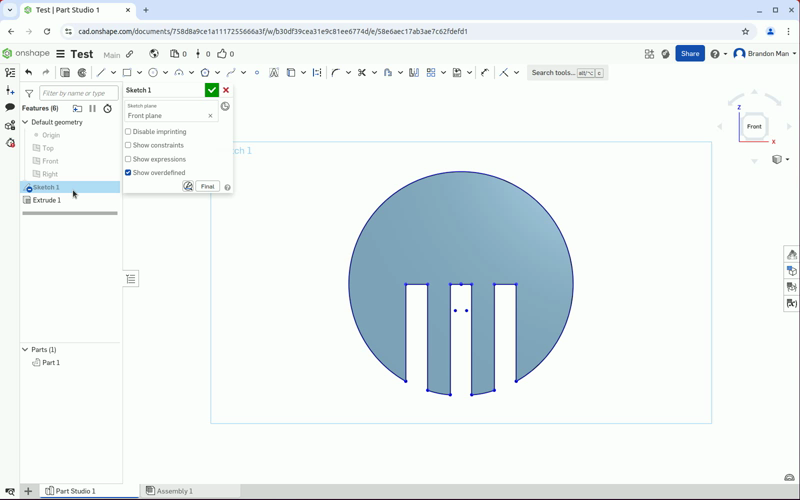
mouse_move(229, 92)
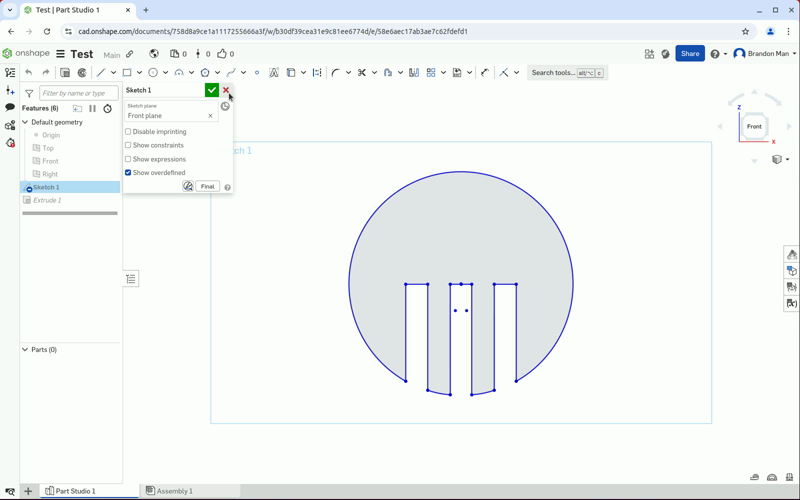
click(229, 92)
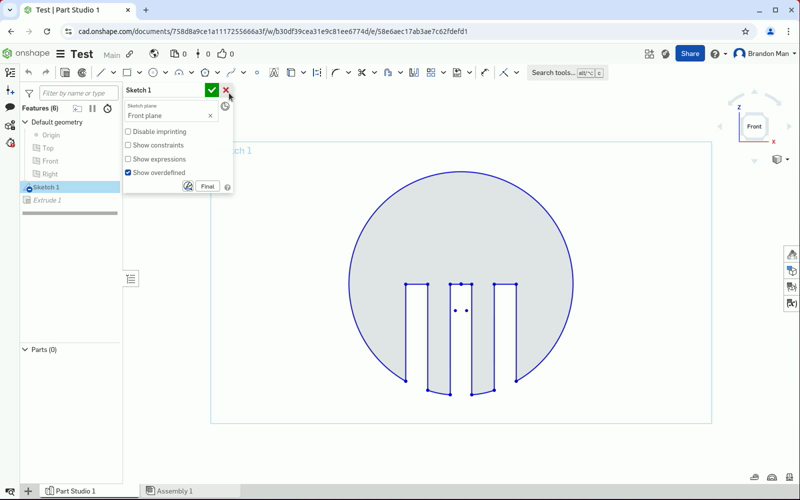
key(shift+s)
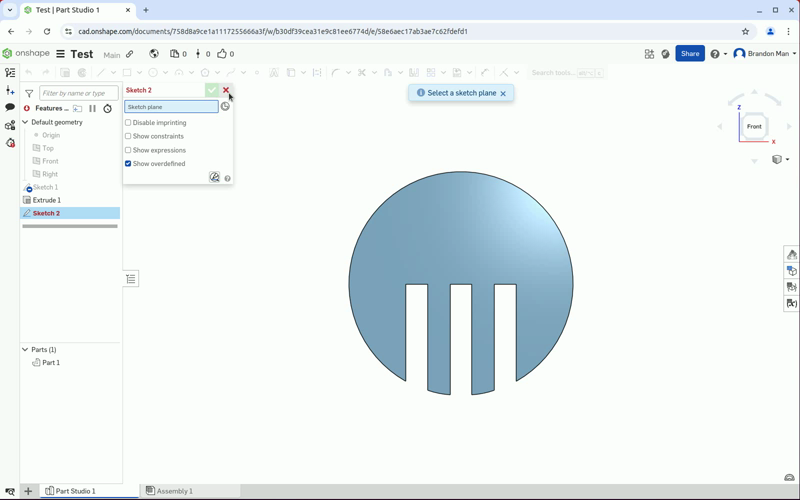
mouse_move(73, 163)
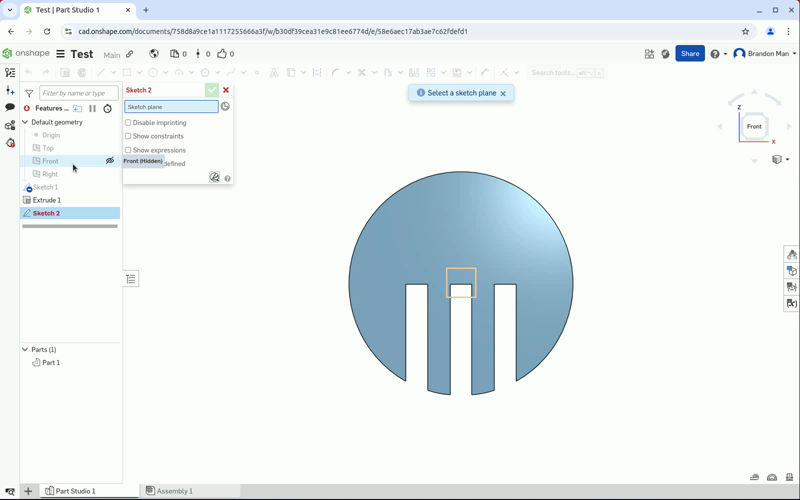
click(73, 163)
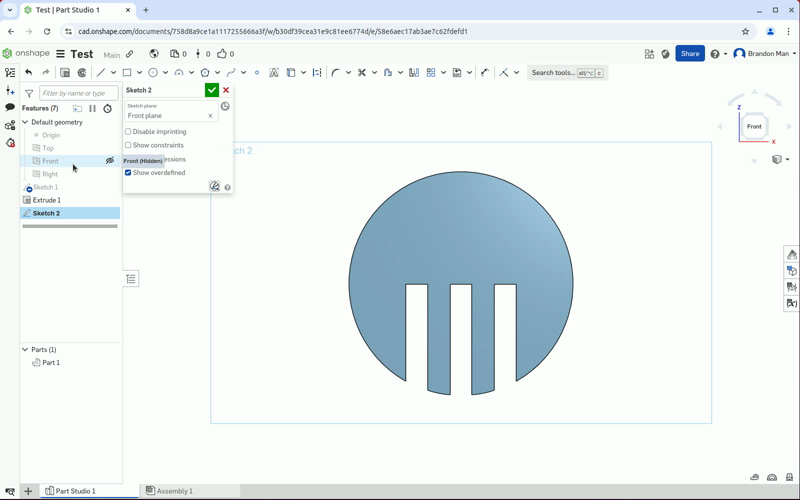
mouse_move(73, 352)
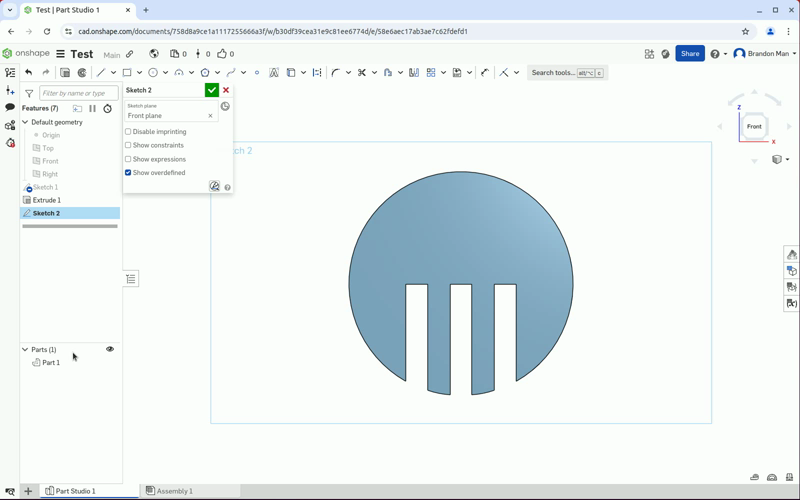
key(y)
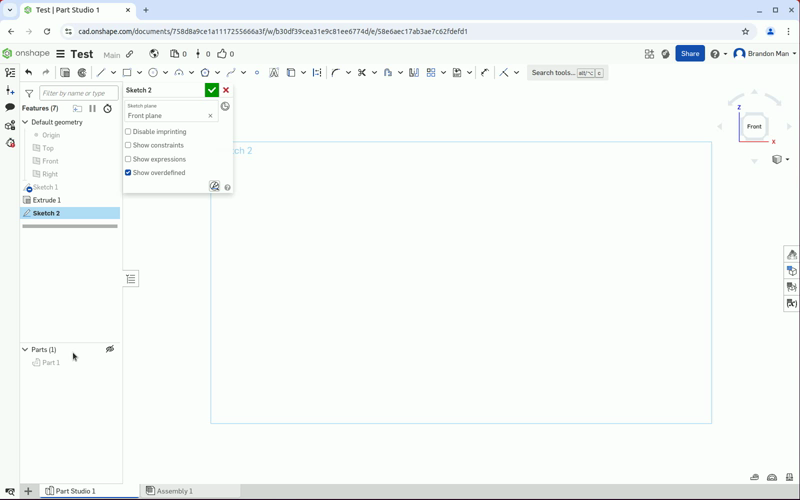
key(a)
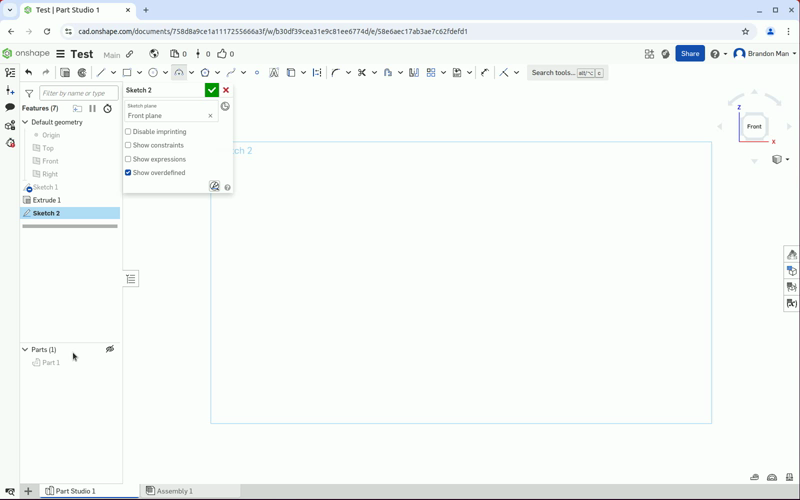
key_down(shift)
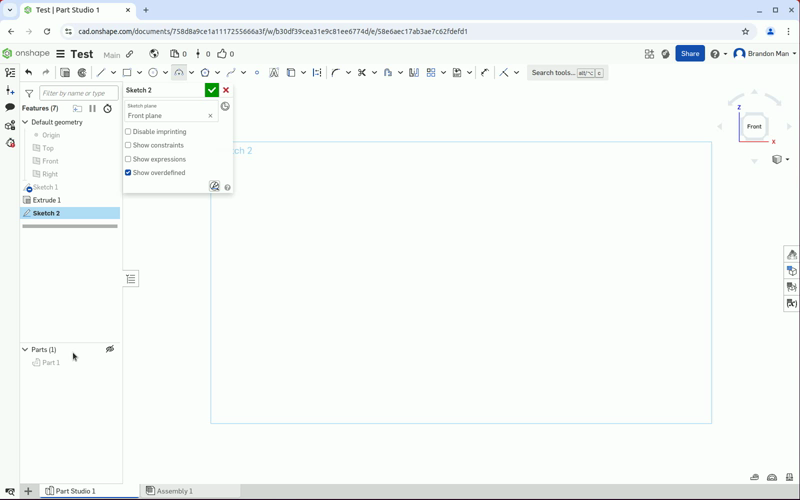
mouse_move(405, 381)
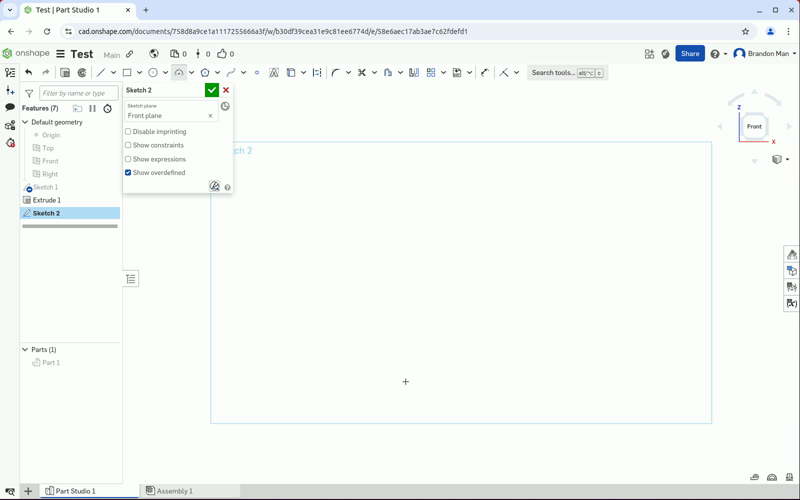
click(405, 381)
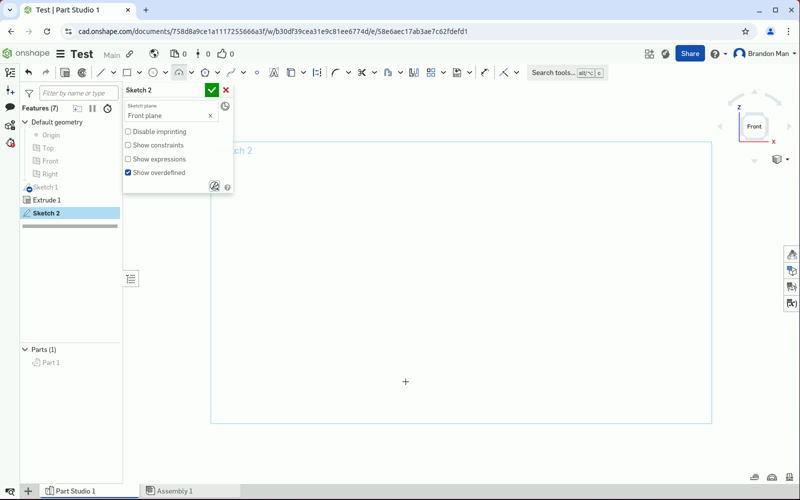
key_up(shift)
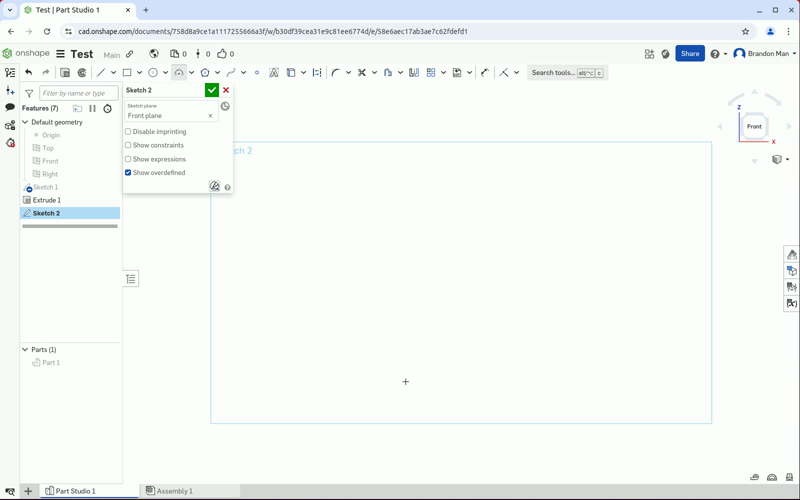
key_down(shift)
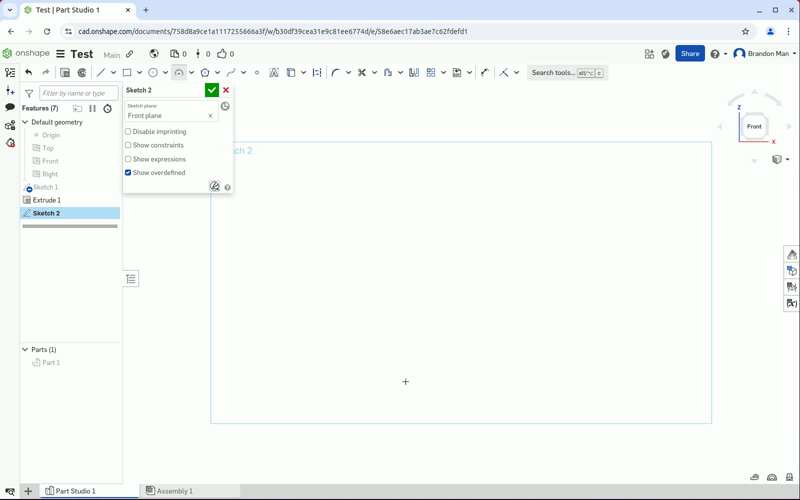
mouse_move(516, 381)
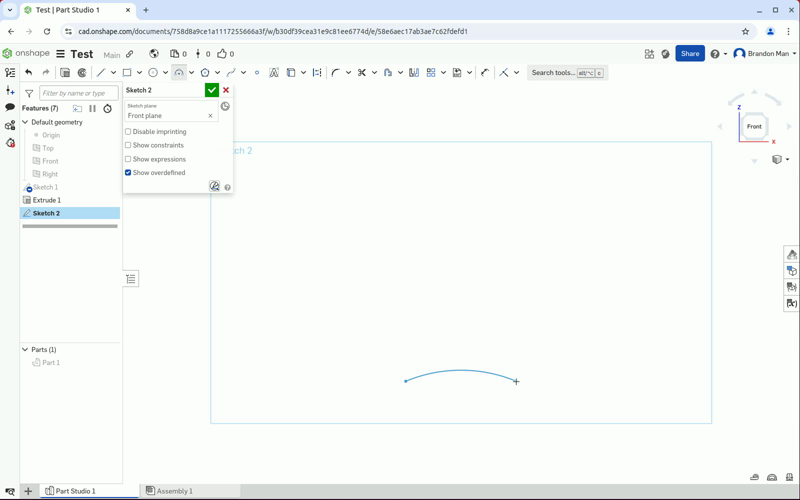
click(516, 381)
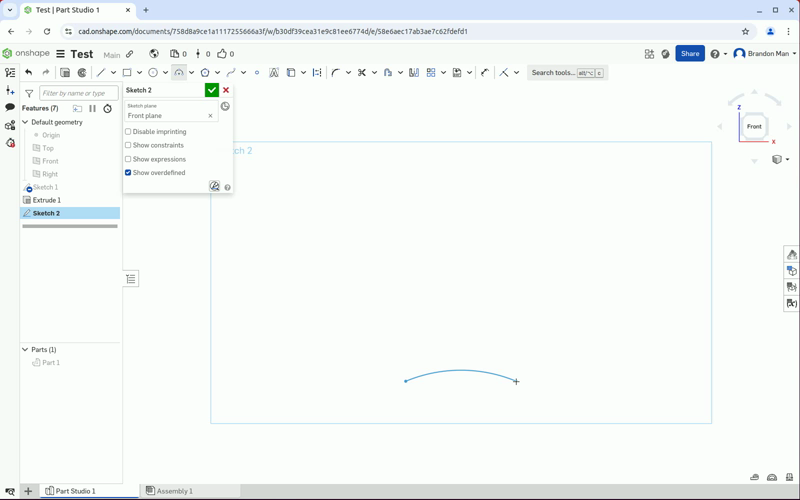
mouse_move(461, 171)
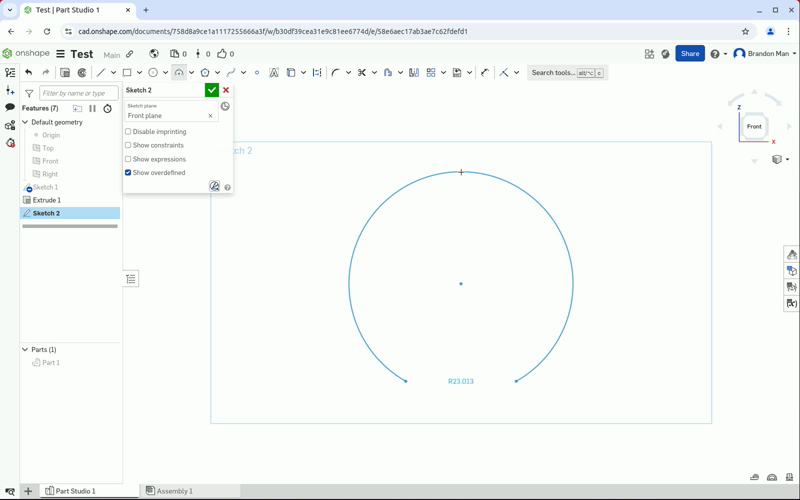
click(461, 171)
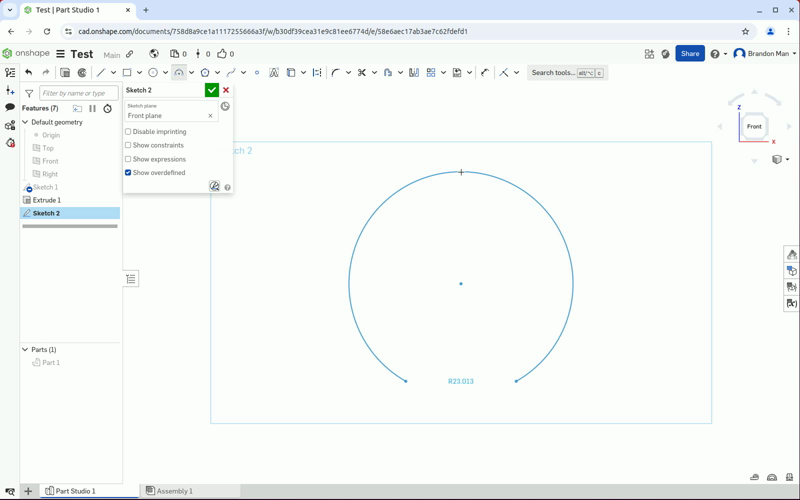
key_up(shift)
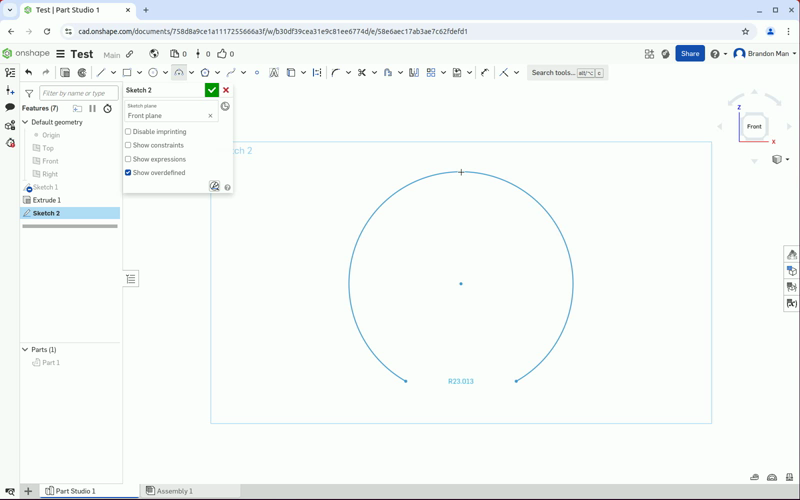
key(esc)
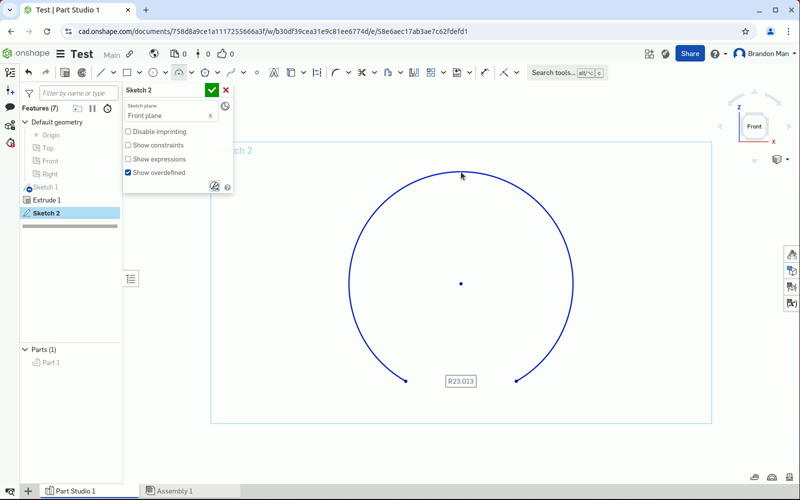
key(l)
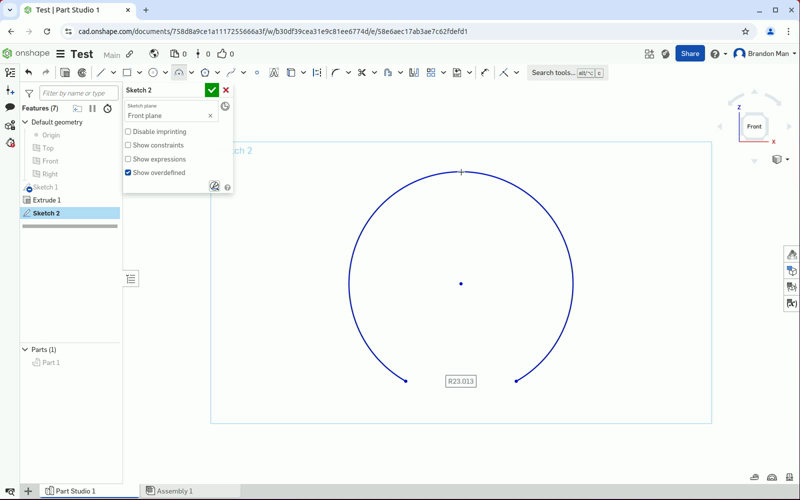
mouse_move(516, 381)
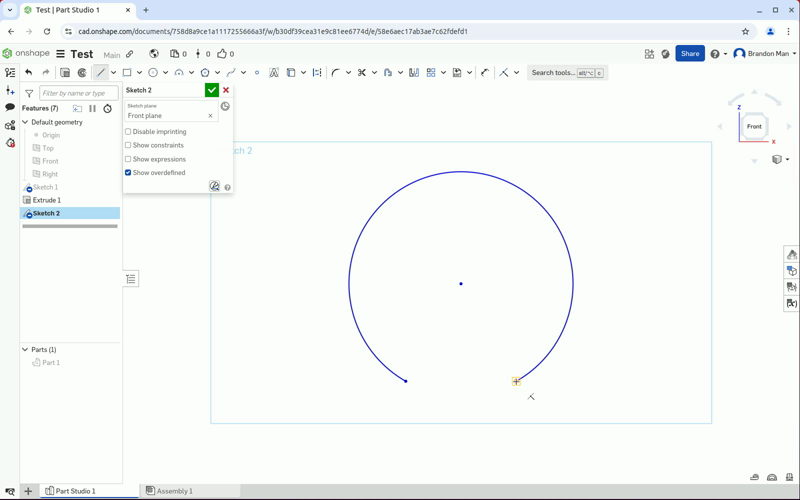
click(516, 381)
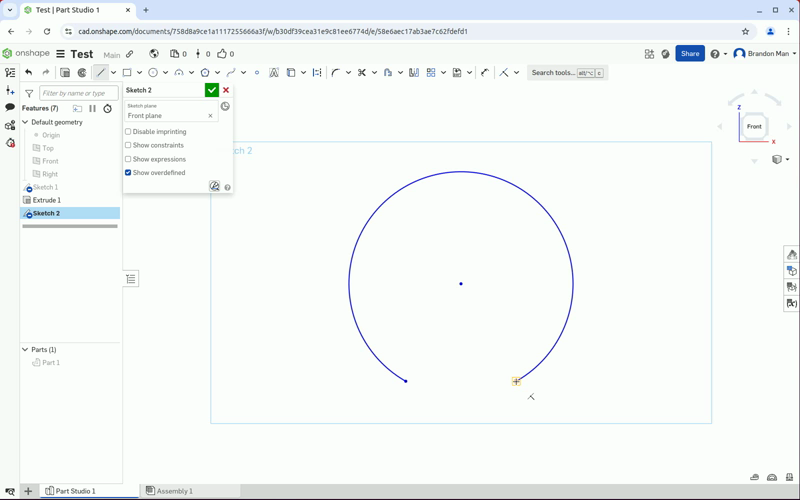
key_down(shift)
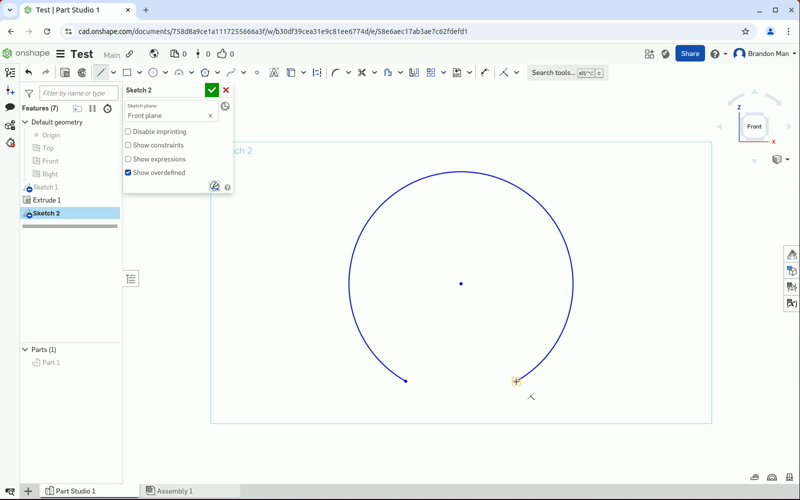
mouse_move(516, 284)
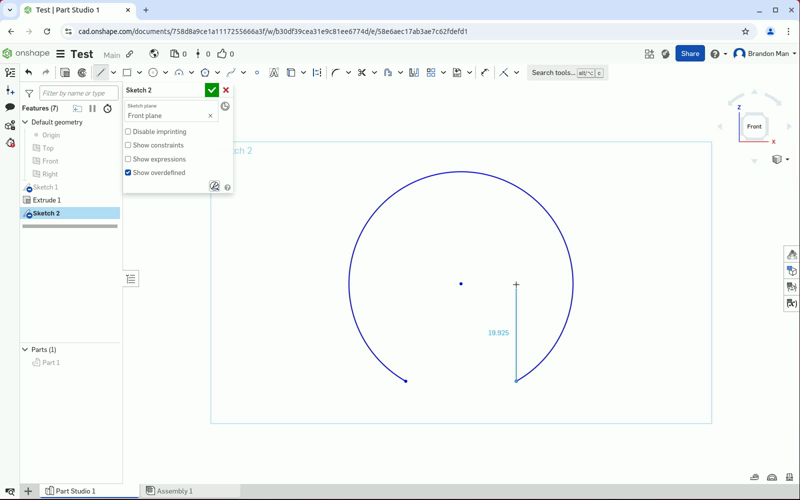
click(516, 284)
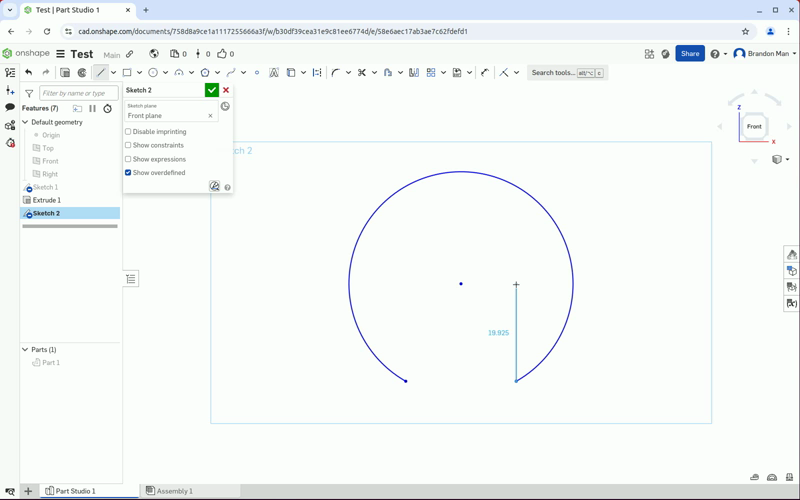
key_up(shift)
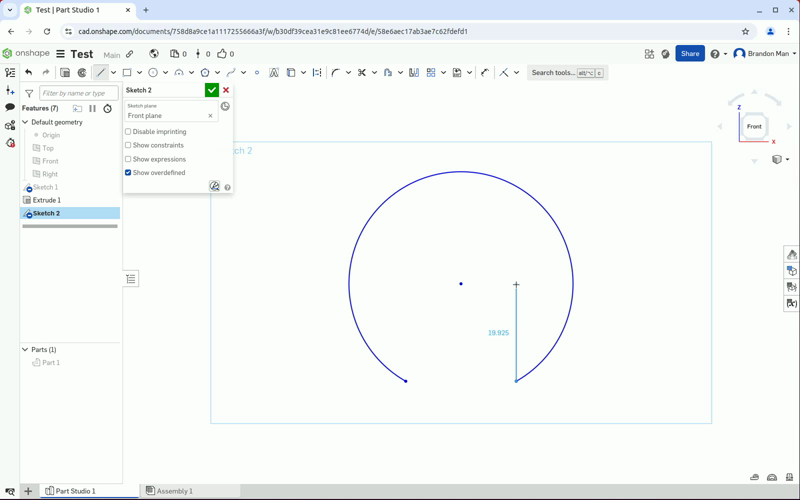
key_down(shift)
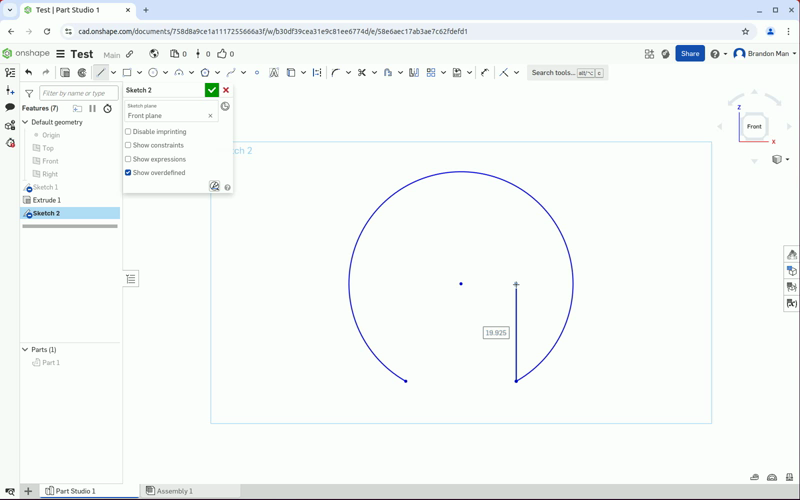
mouse_move(546, 284)
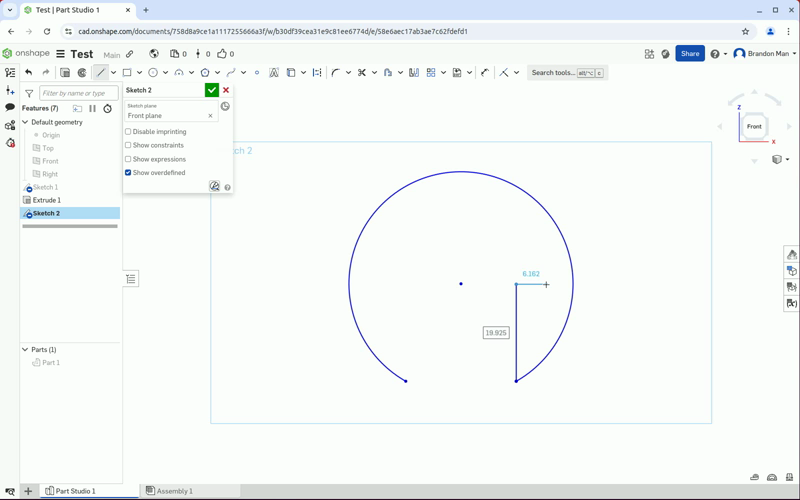
mouse_move(494, 284)
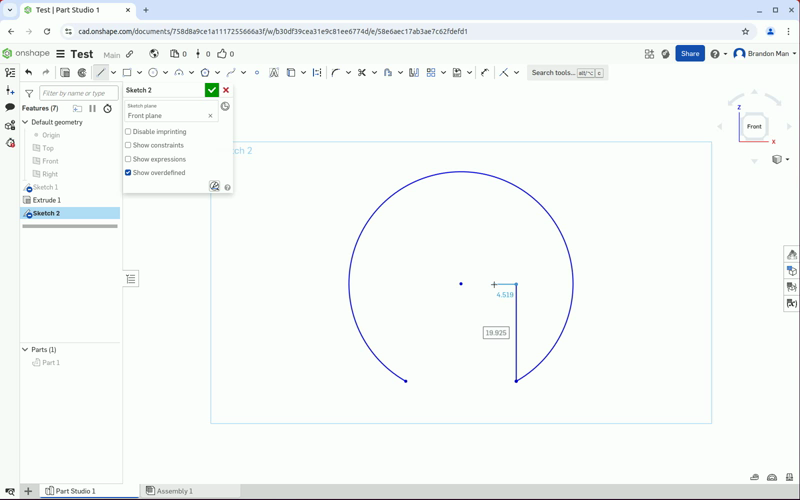
click(494, 284)
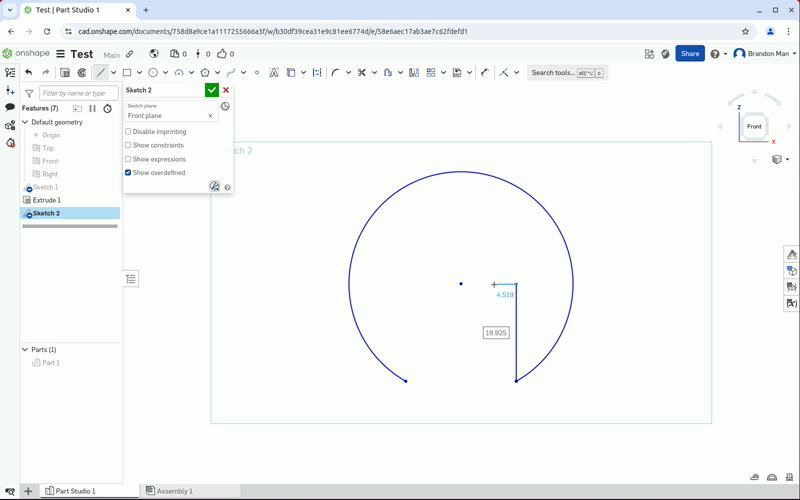
key_up(shift)
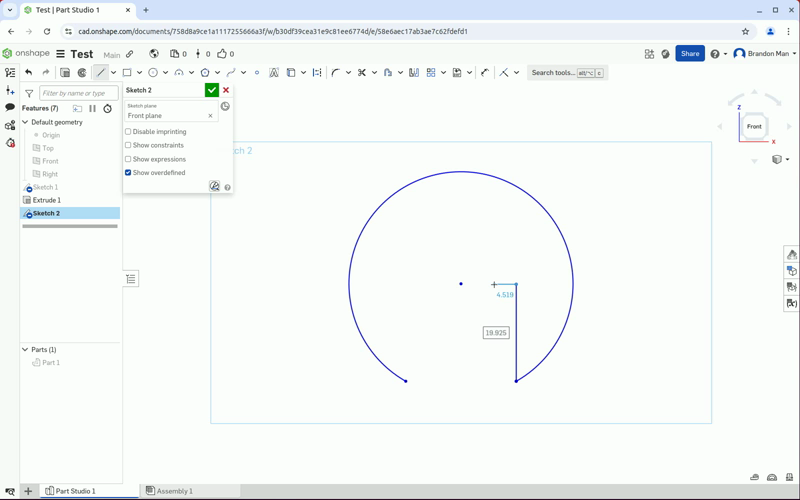
key_down(shift)
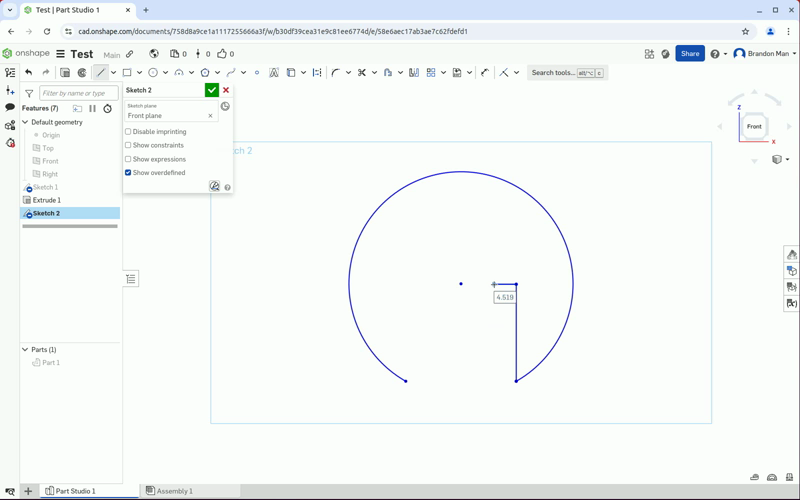
mouse_move(494, 390)
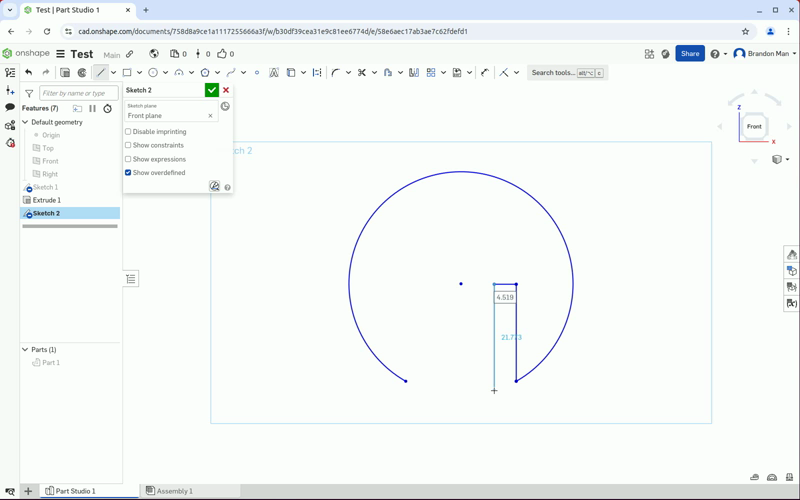
click(494, 390)
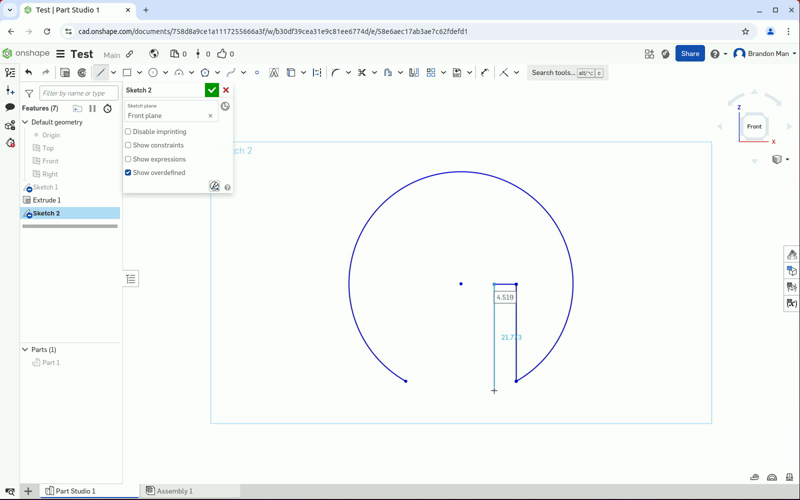
key_up(shift)
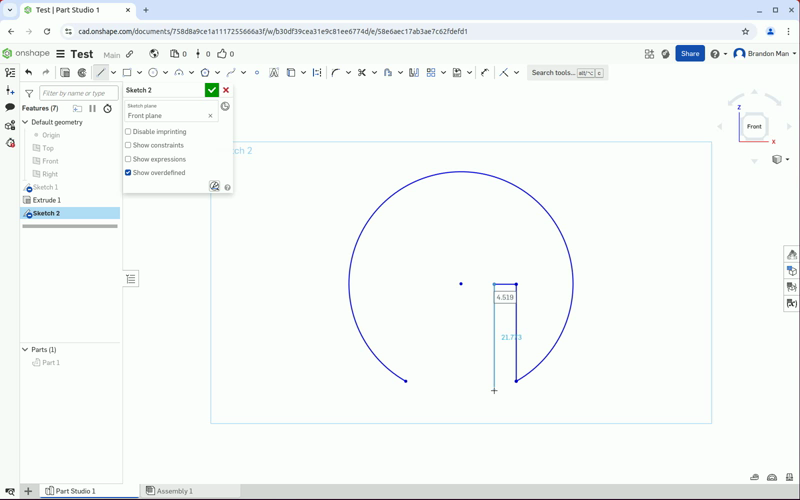
key(esc)
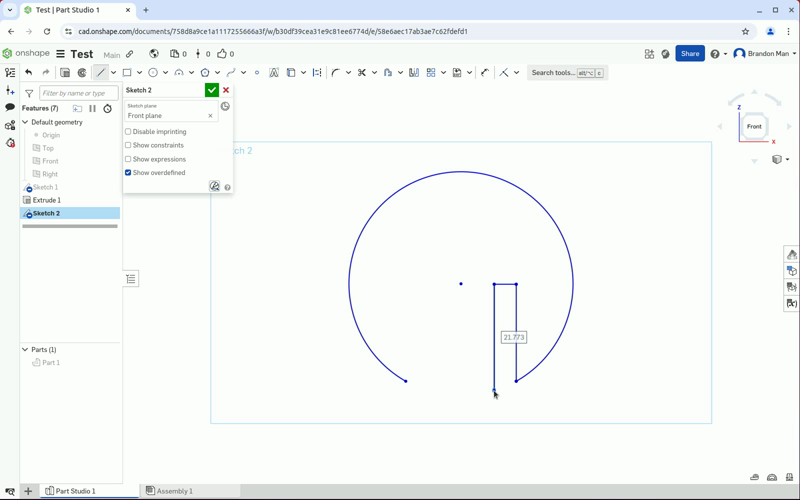
key(a)
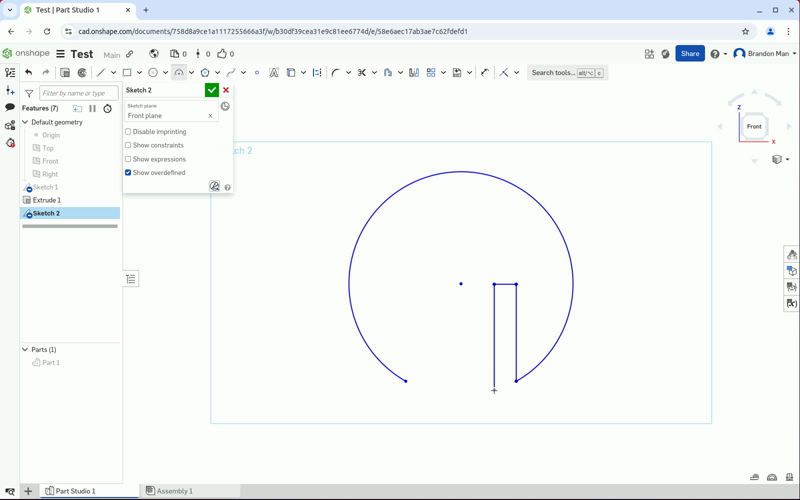
mouse_move(494, 390)
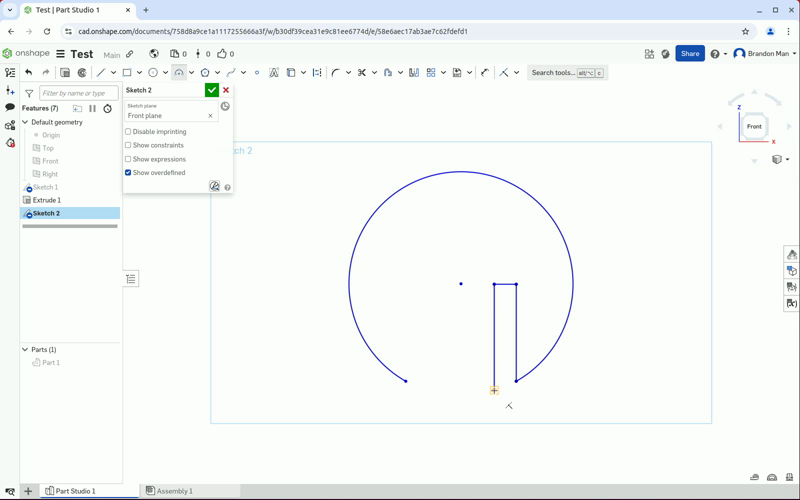
click(494, 390)
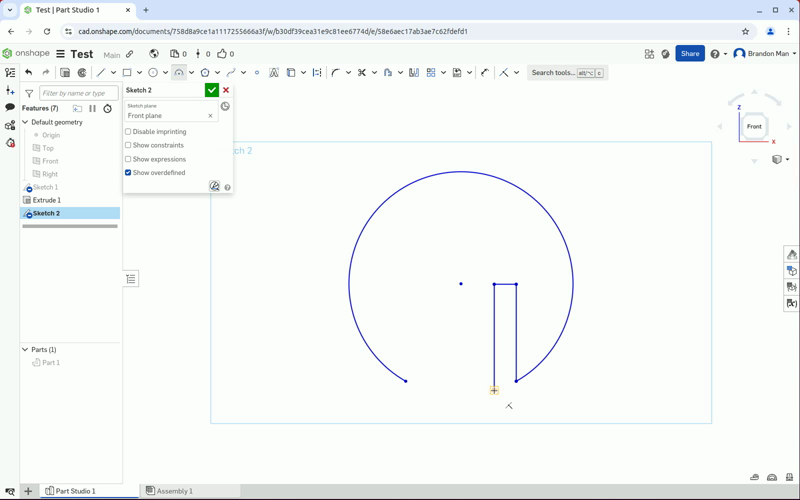
key_down(shift)
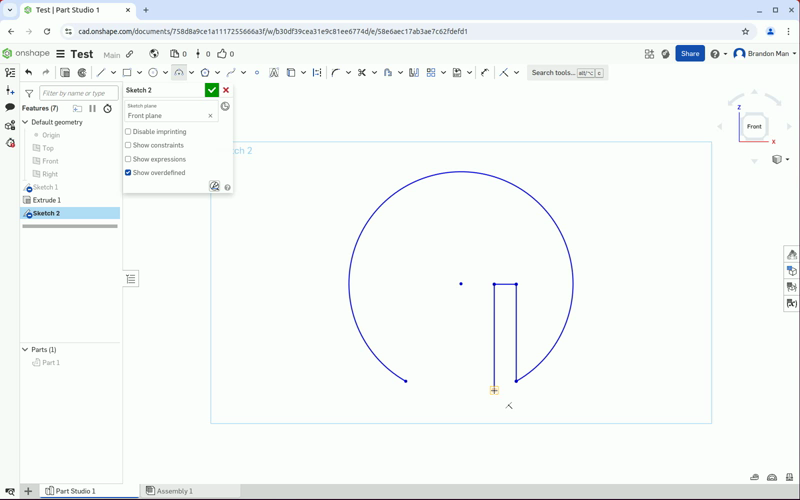
mouse_move(471, 394)
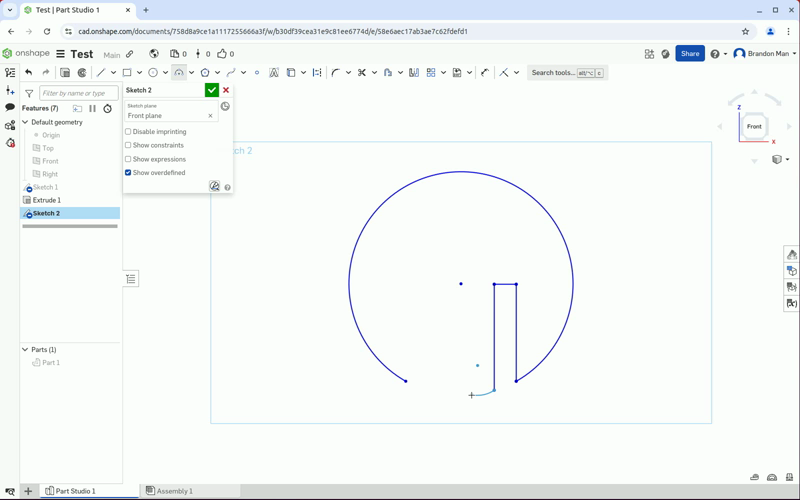
click(471, 394)
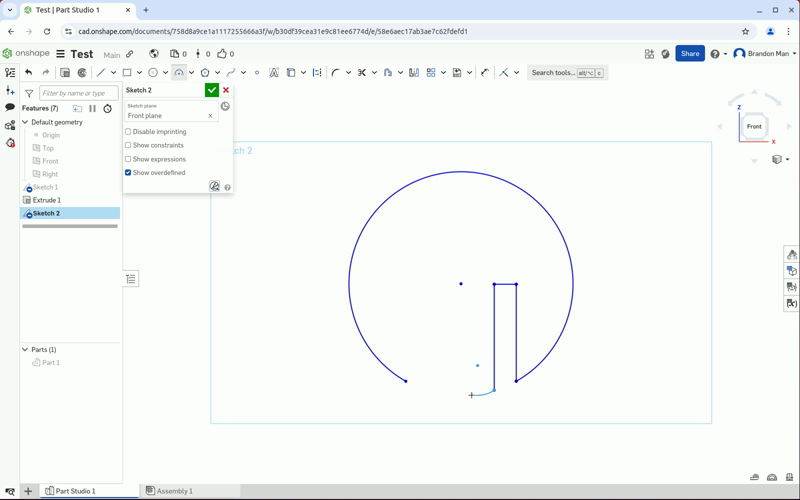
mouse_move(483, 393)
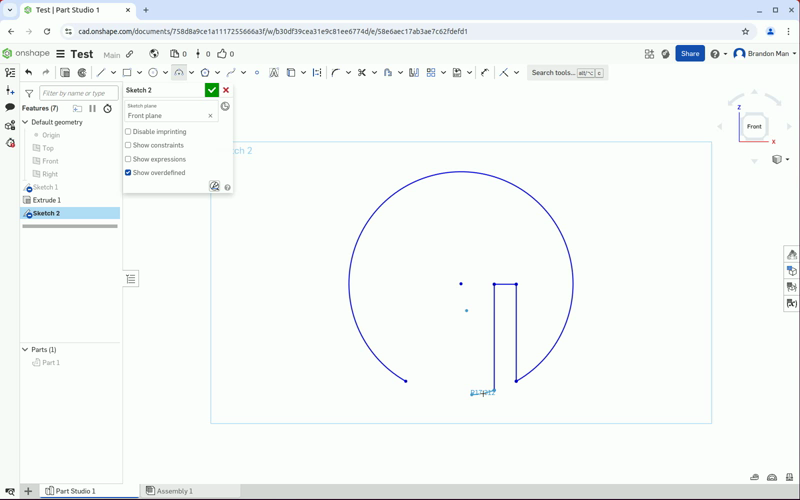
click(483, 393)
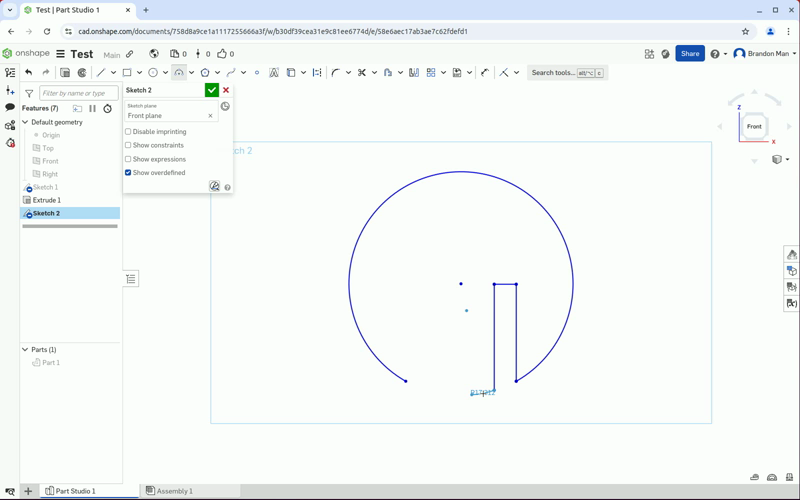
key_up(shift)
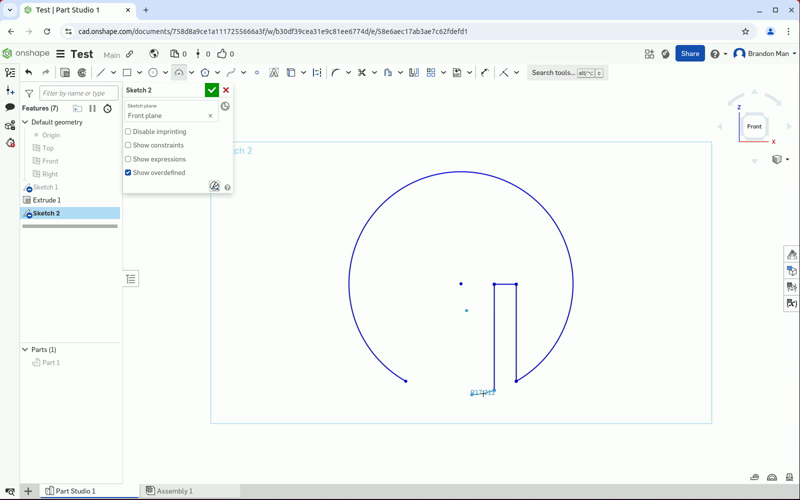
key(esc)
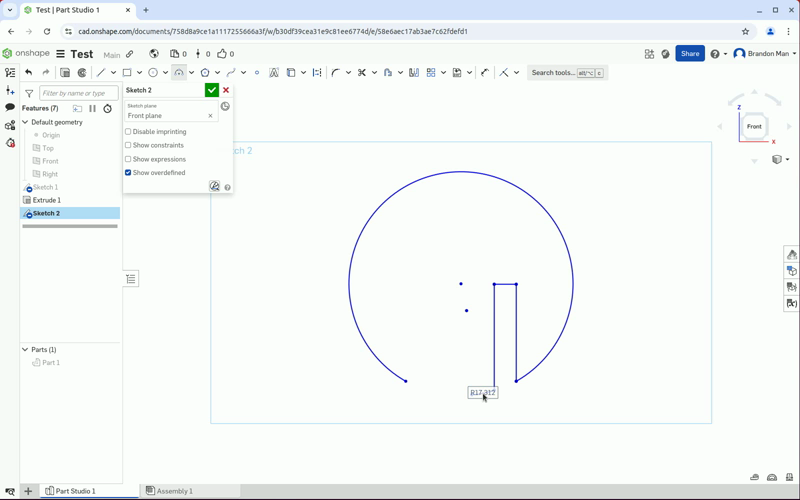
key(l)
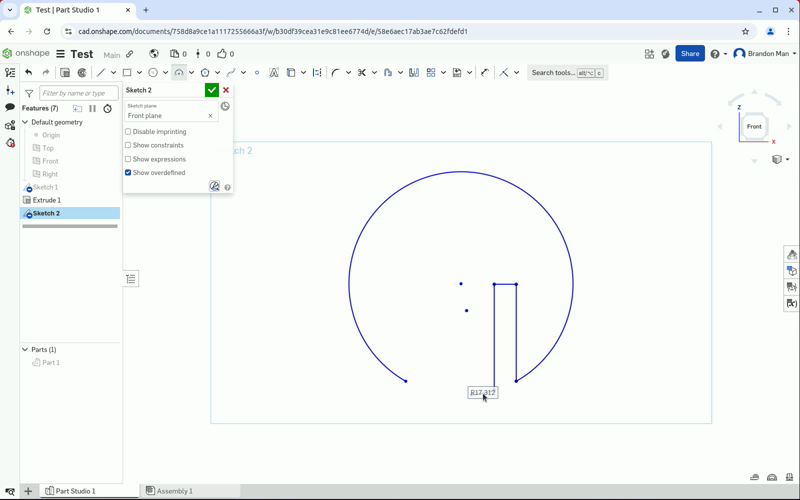
mouse_move(471, 394)
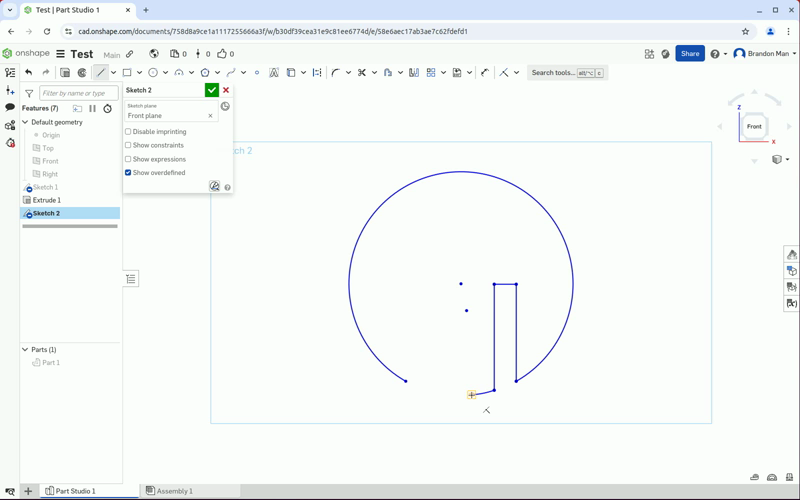
click(471, 394)
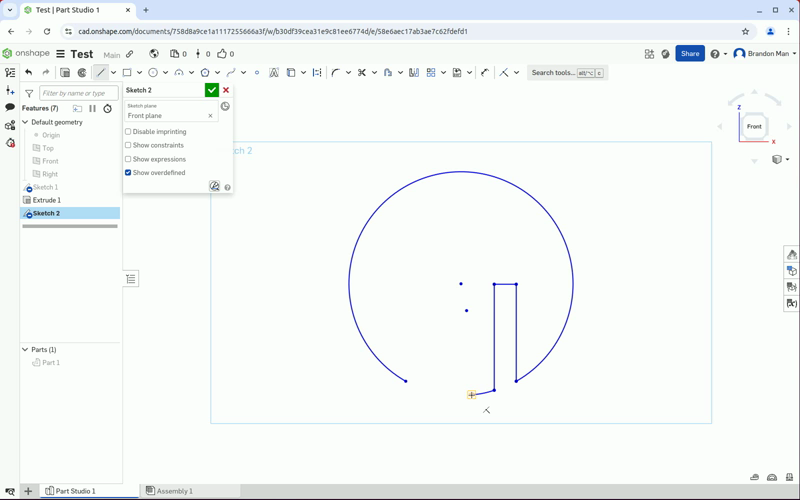
key_down(shift)
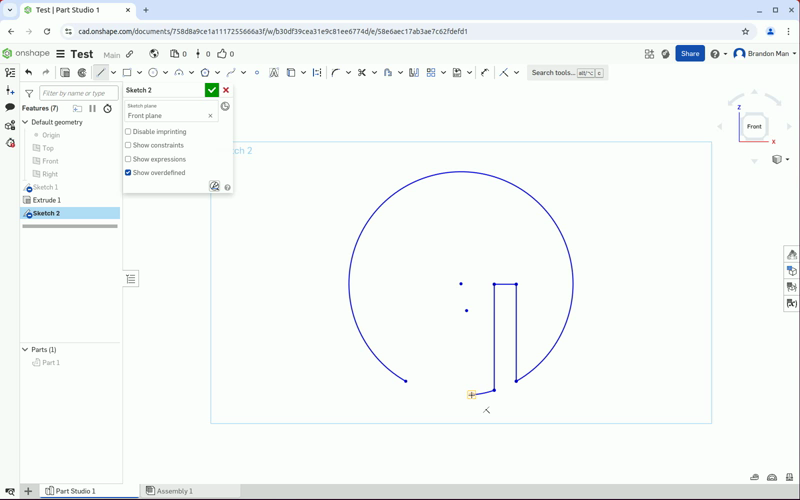
mouse_move(471, 284)
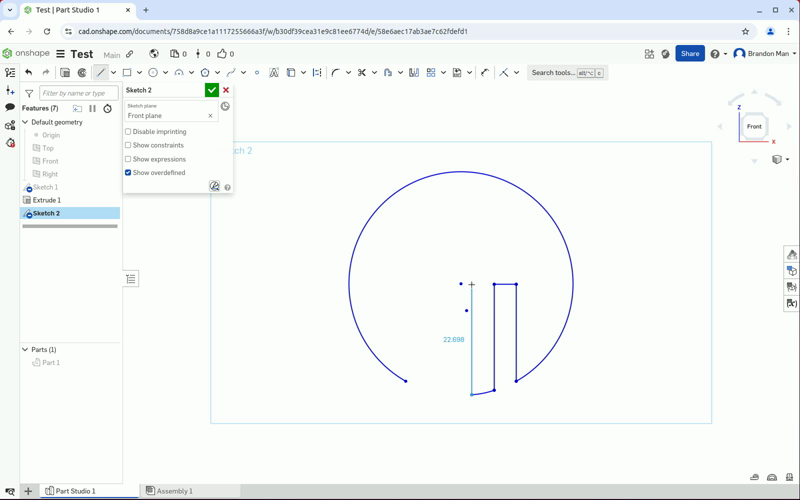
click(471, 284)
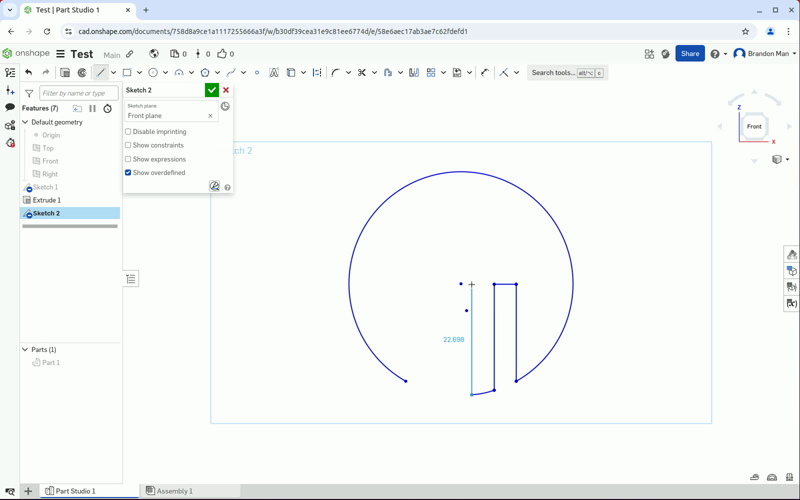
key_up(shift)
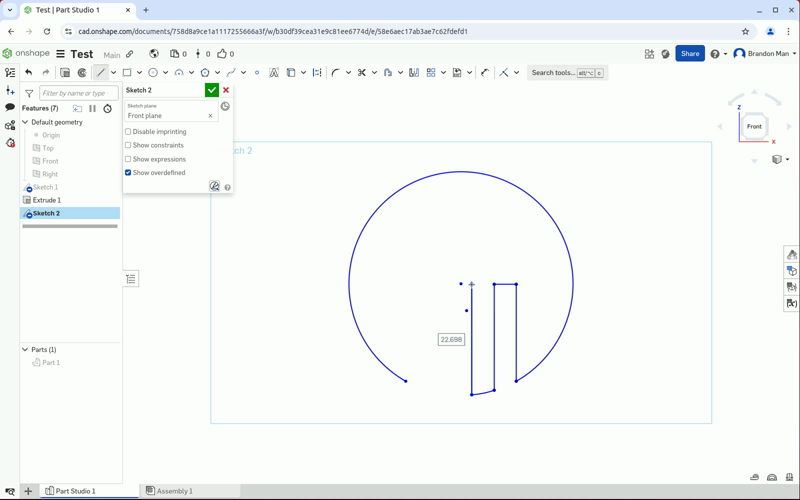
key_down(shift)
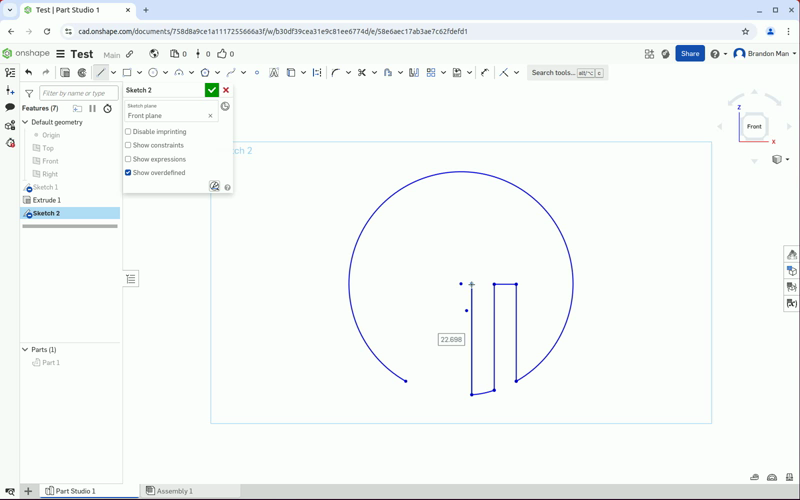
mouse_move(501, 284)
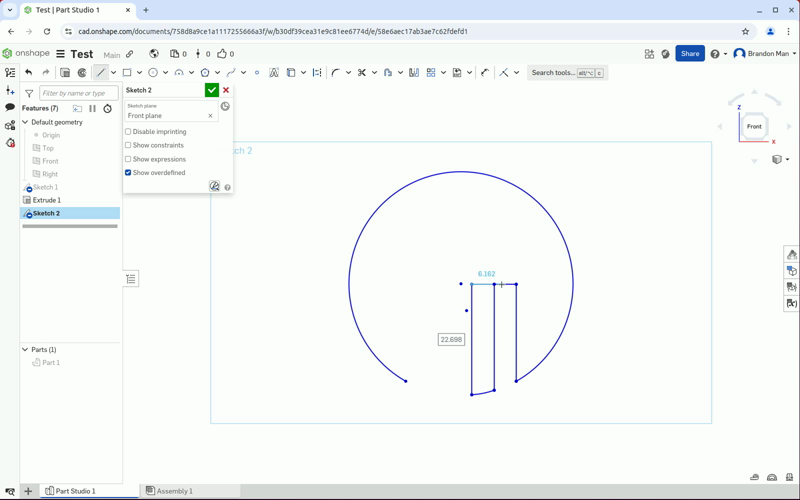
mouse_move(461, 284)
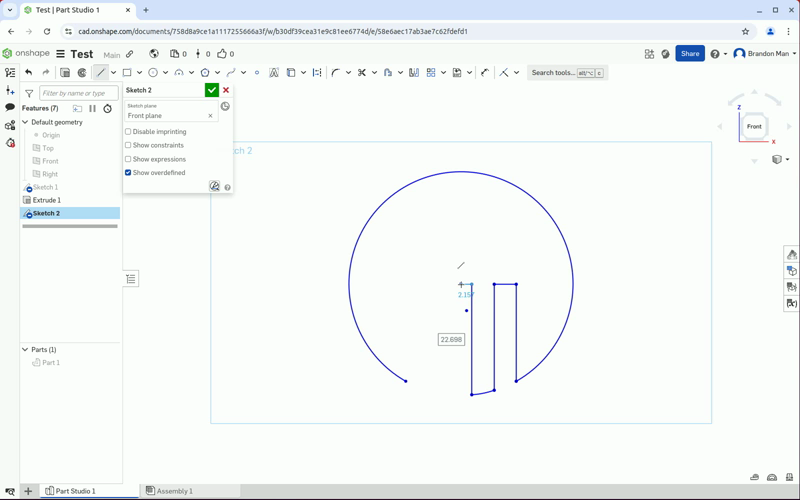
scroll(6)
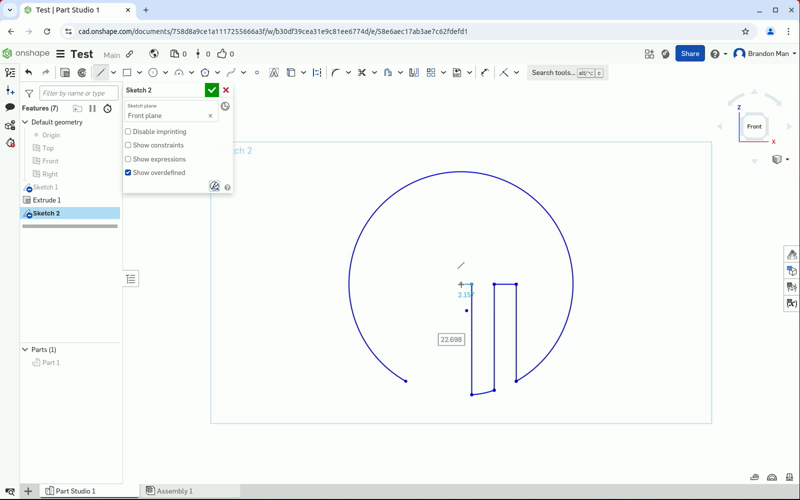
scroll(6)
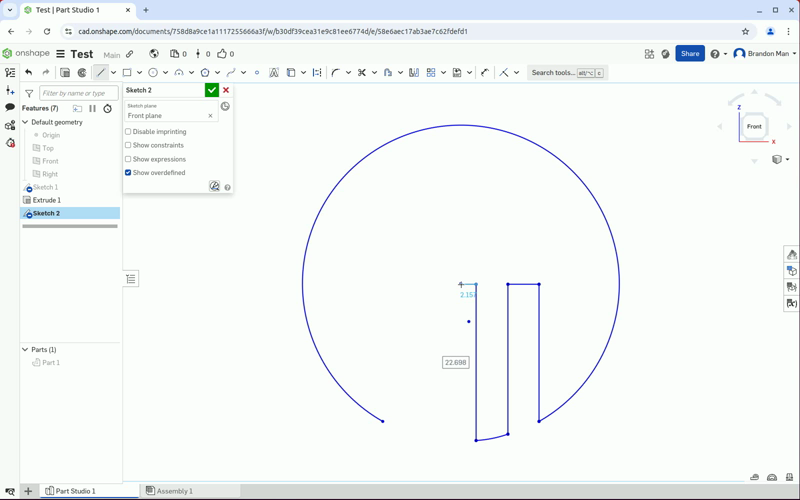
scroll(6)
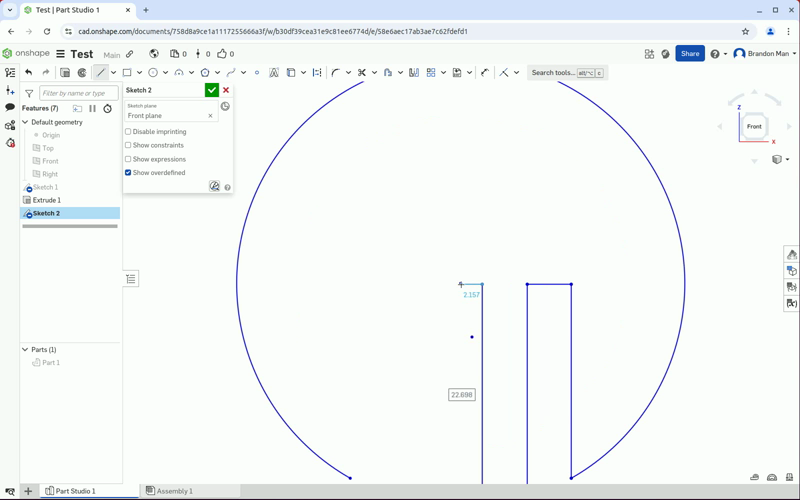
scroll(6)
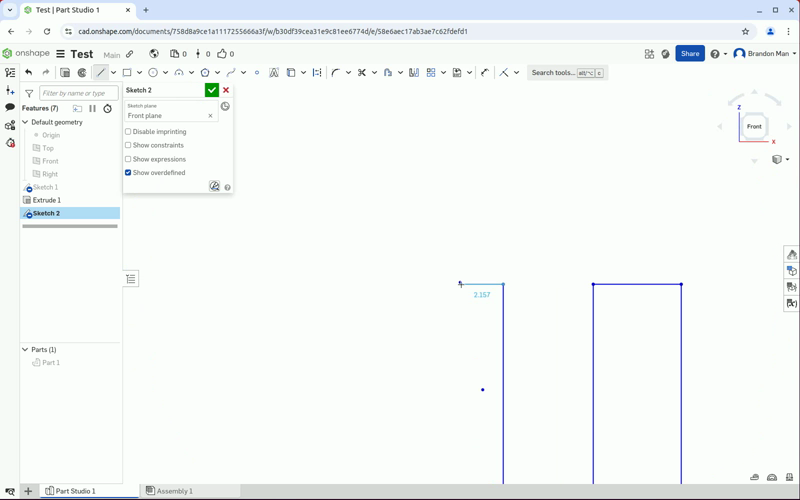
scroll(6)
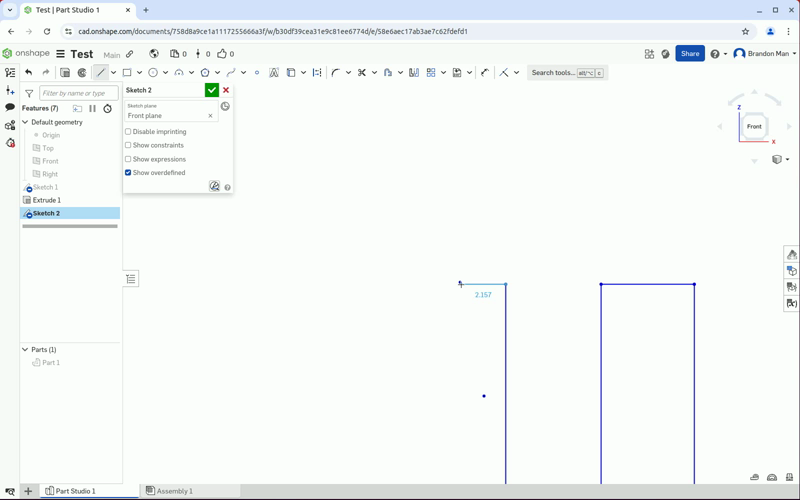
scroll(6)
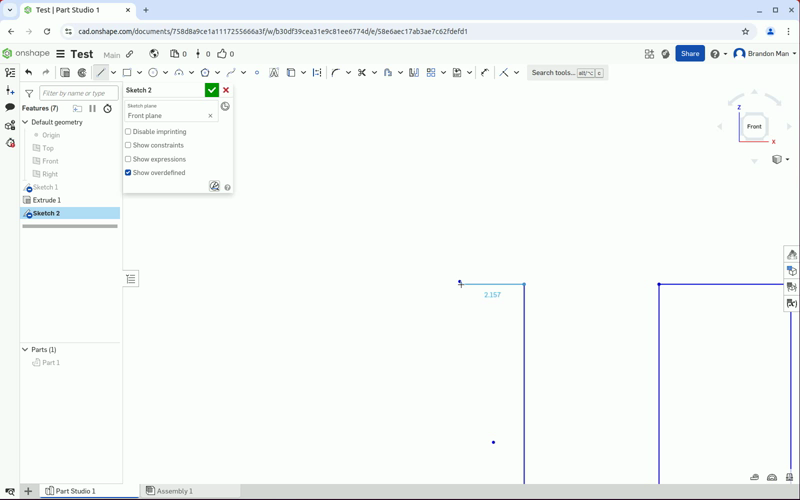
scroll(6)
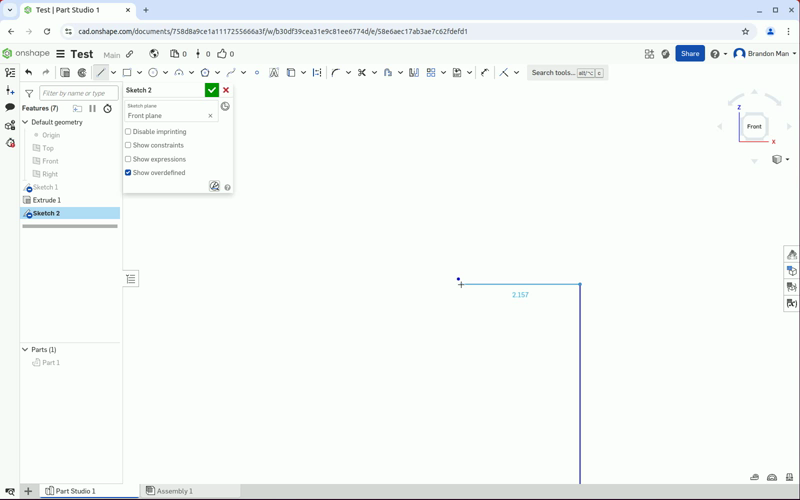
click(461, 284)
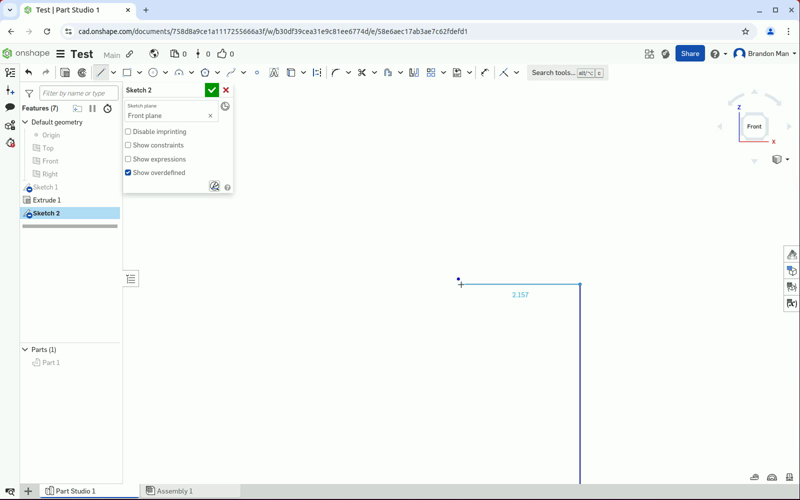
scroll(-6)
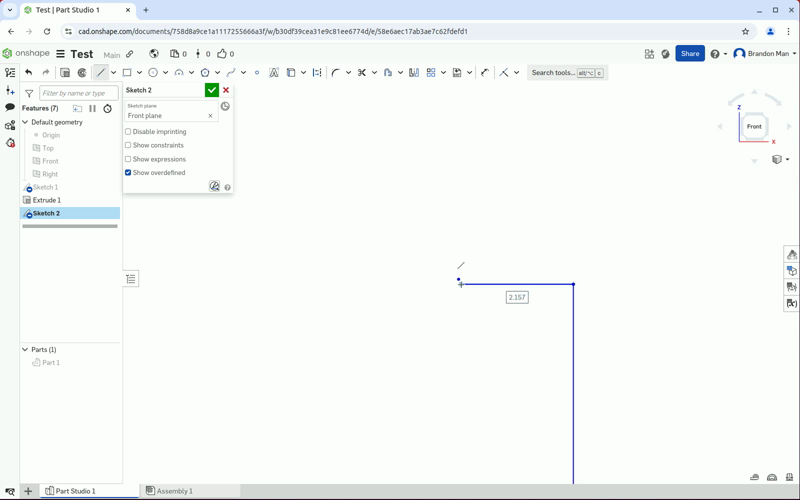
scroll(-6)
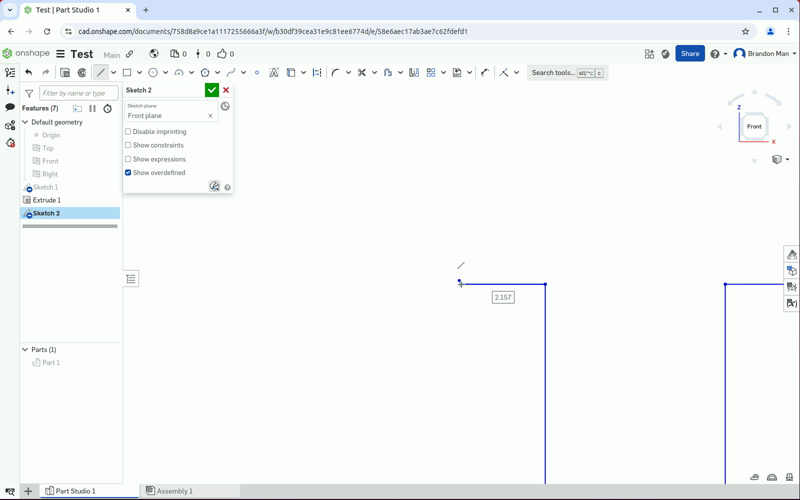
scroll(-6)
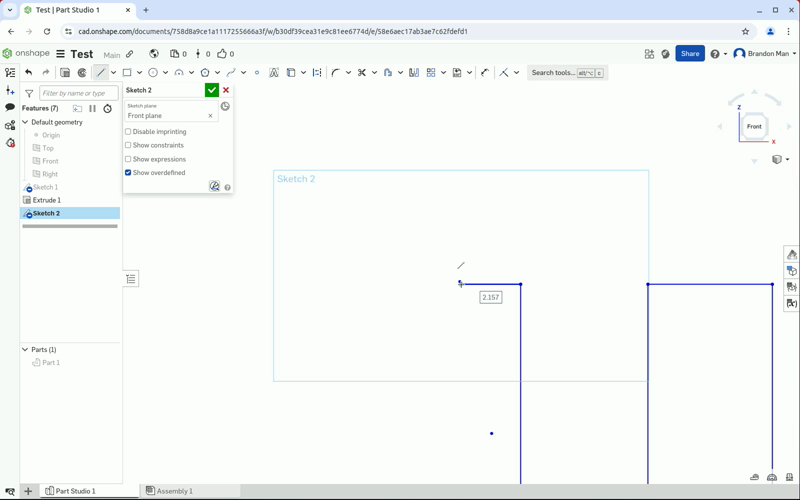
scroll(-6)
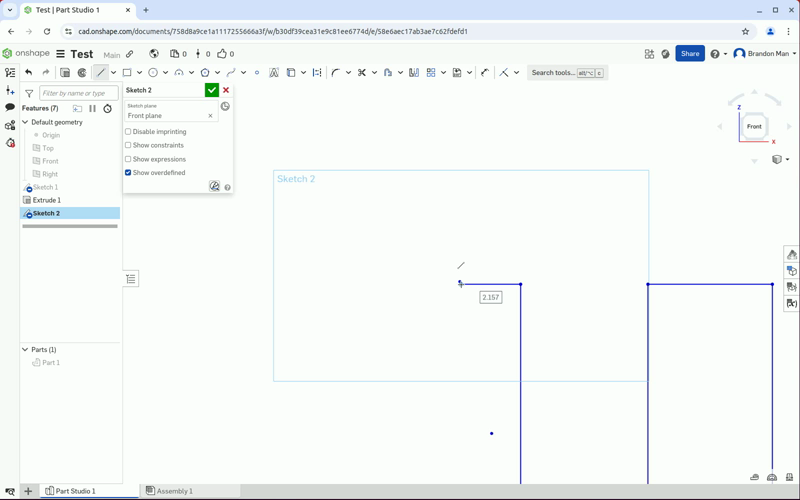
scroll(-6)
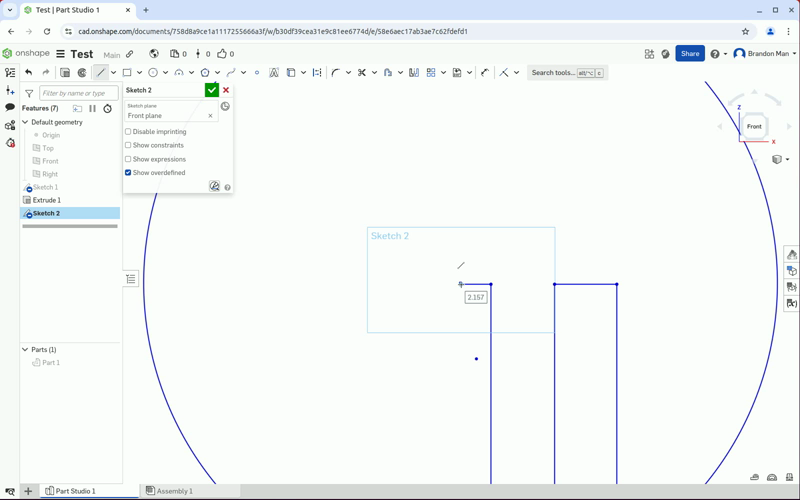
scroll(-6)
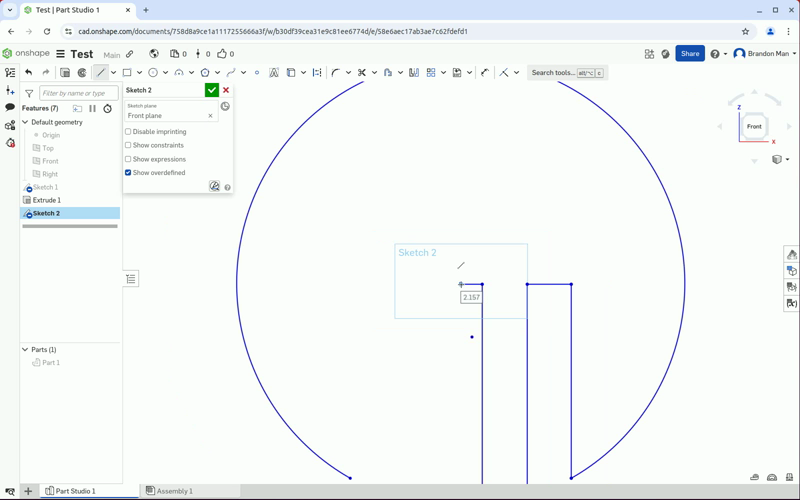
scroll(-6)
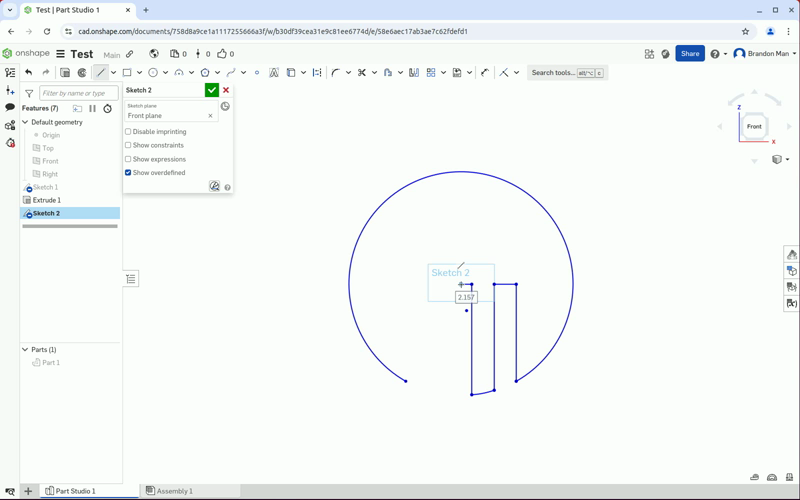
key_up(shift)
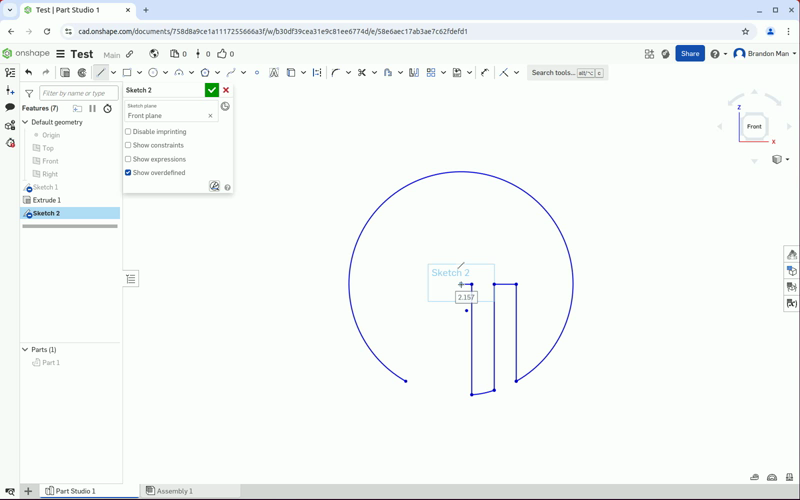
key_down(shift)
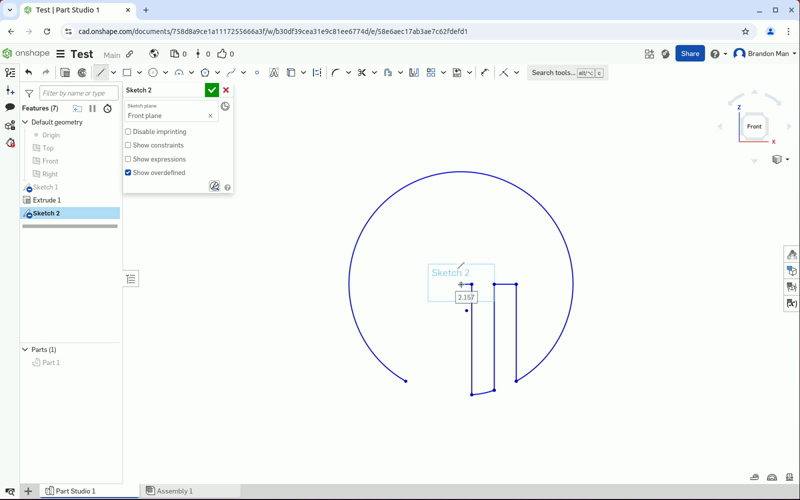
mouse_move(491, 284)
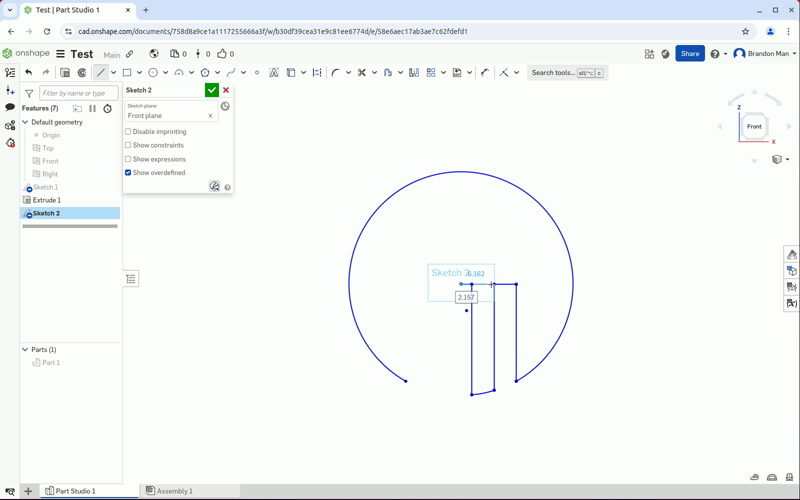
mouse_move(450, 284)
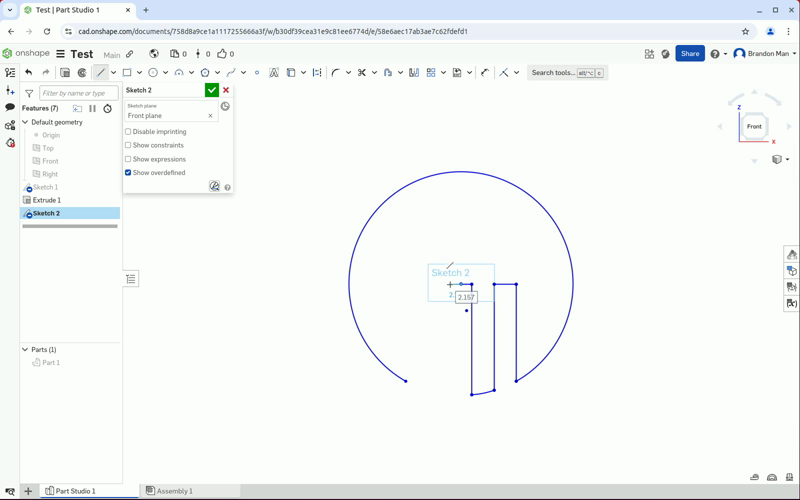
click(450, 284)
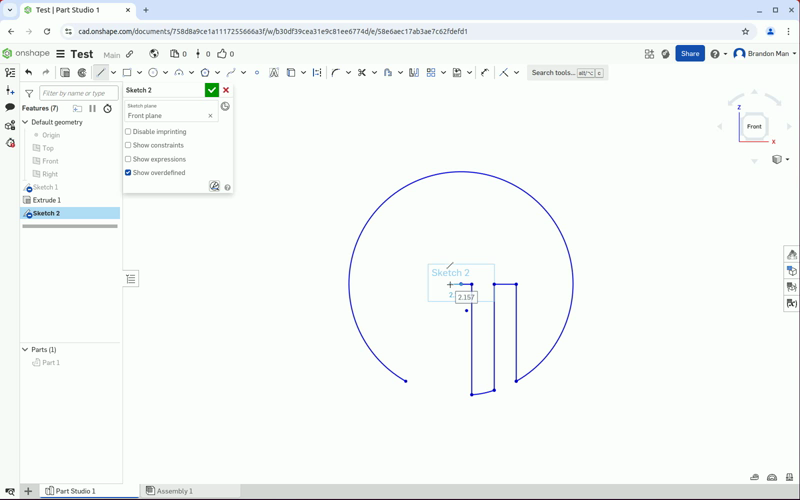
key_up(shift)
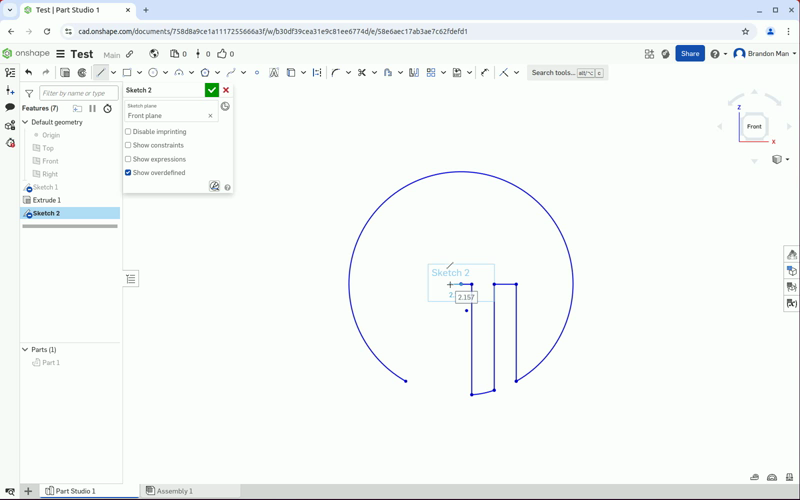
key_down(shift)
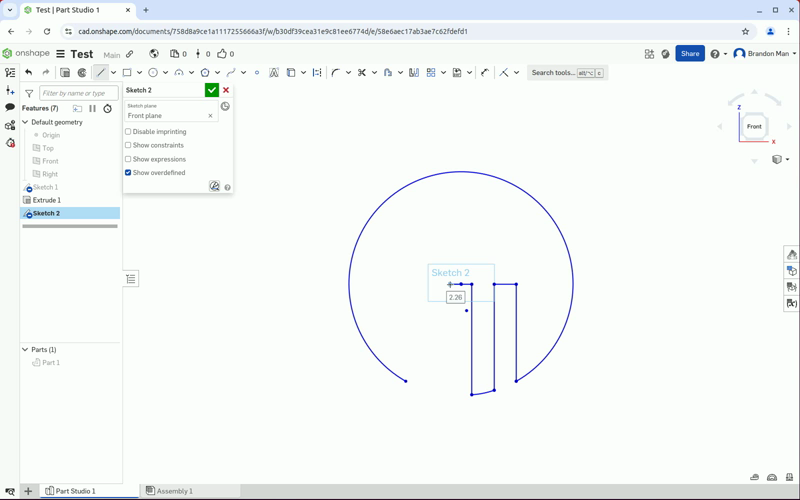
mouse_move(450, 394)
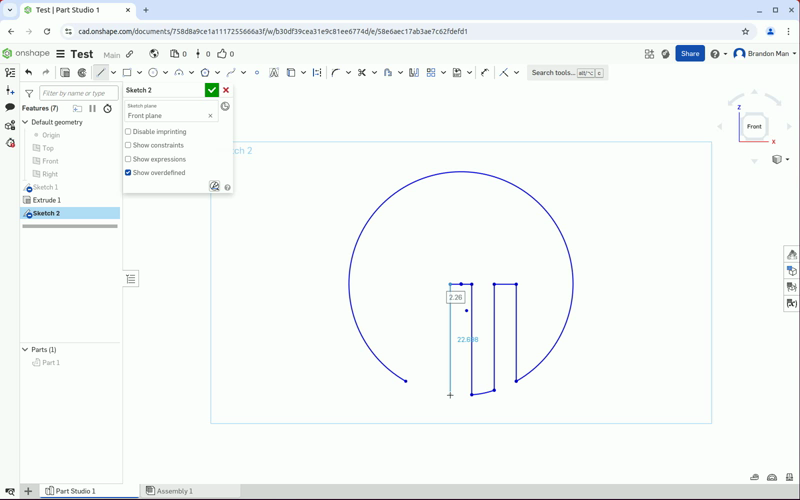
click(450, 394)
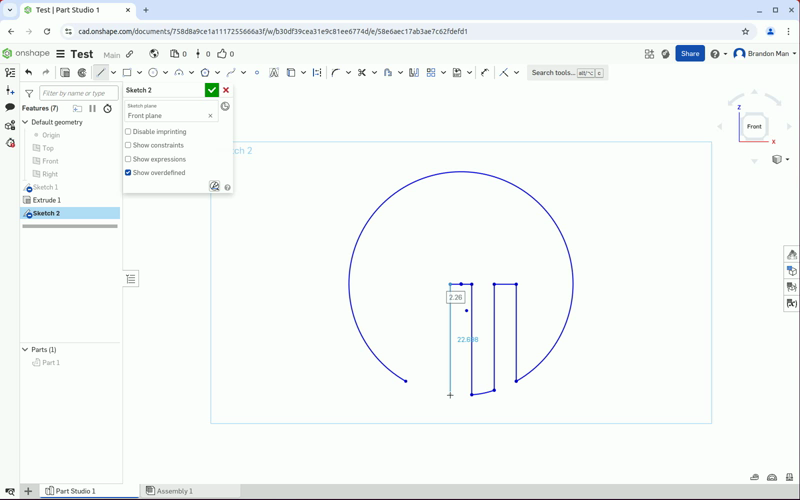
key_up(shift)
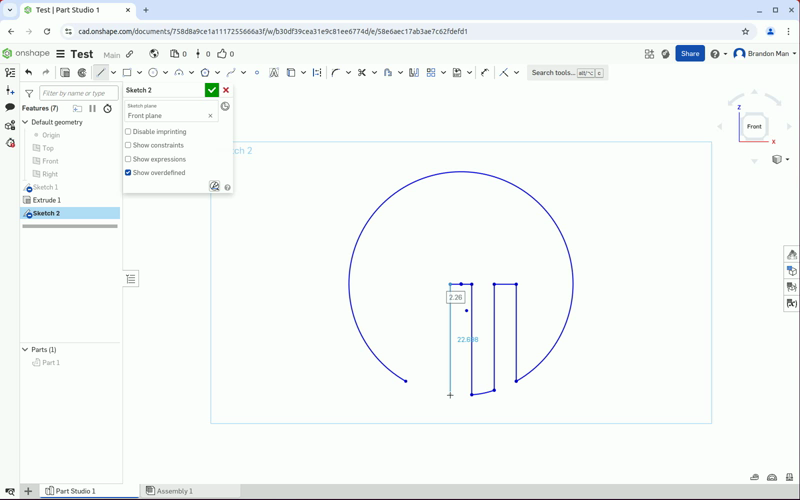
key(esc)
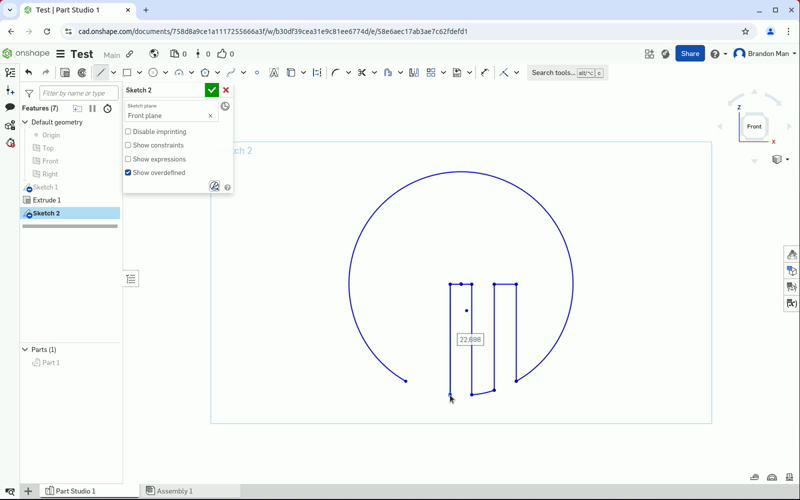
key(a)
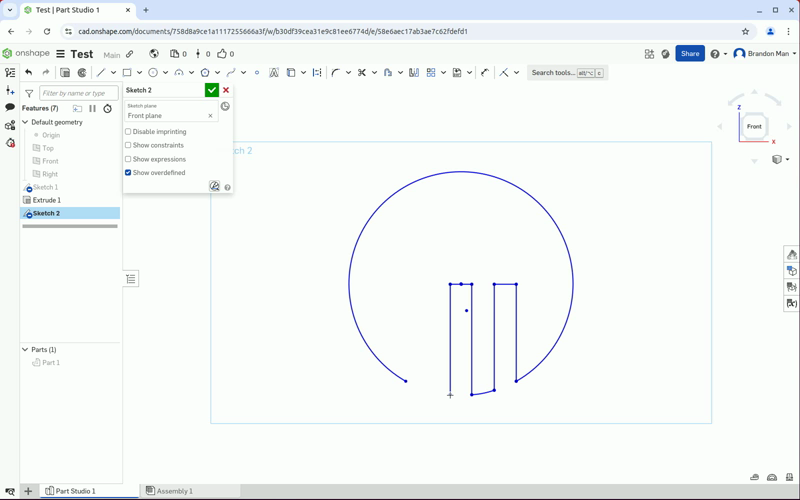
mouse_move(450, 394)
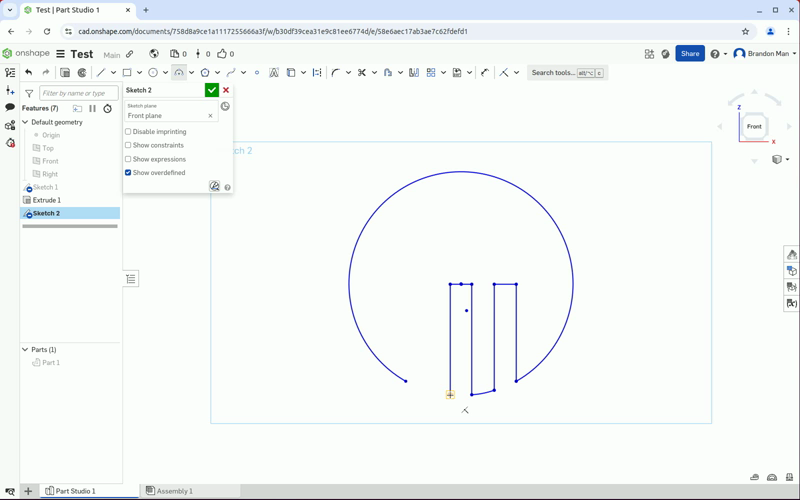
click(450, 394)
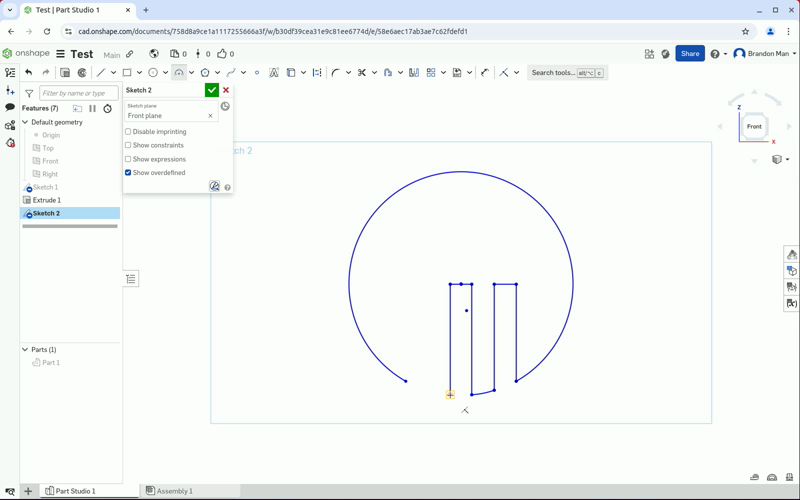
key_down(shift)
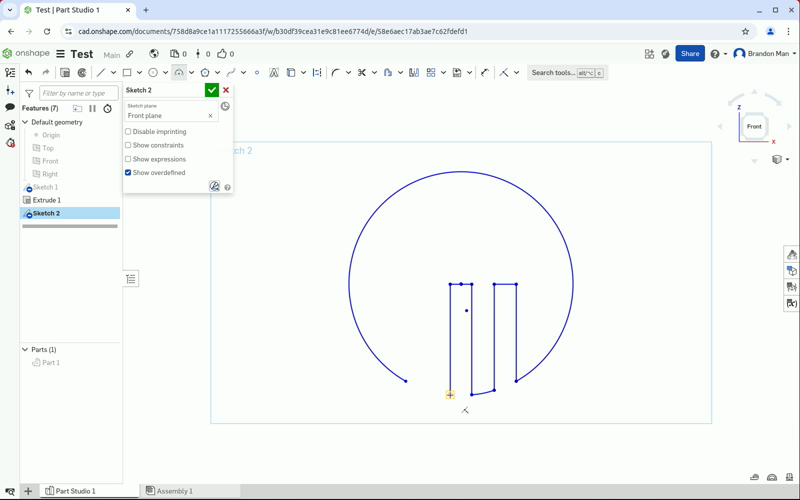
mouse_move(427, 390)
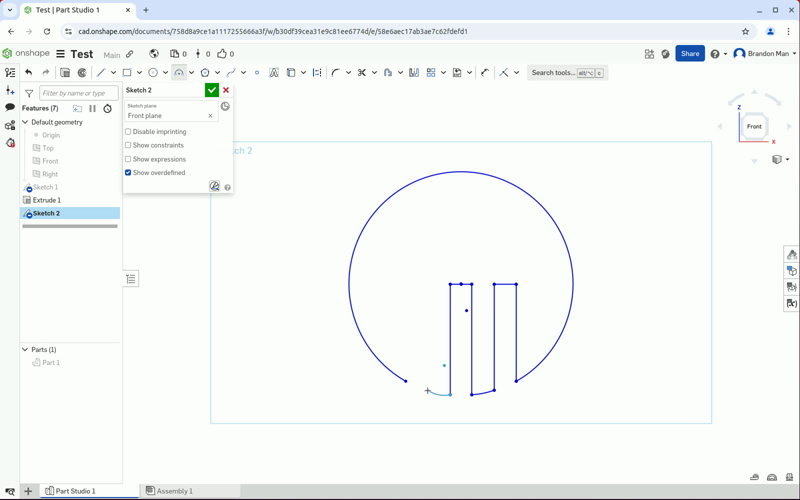
click(427, 390)
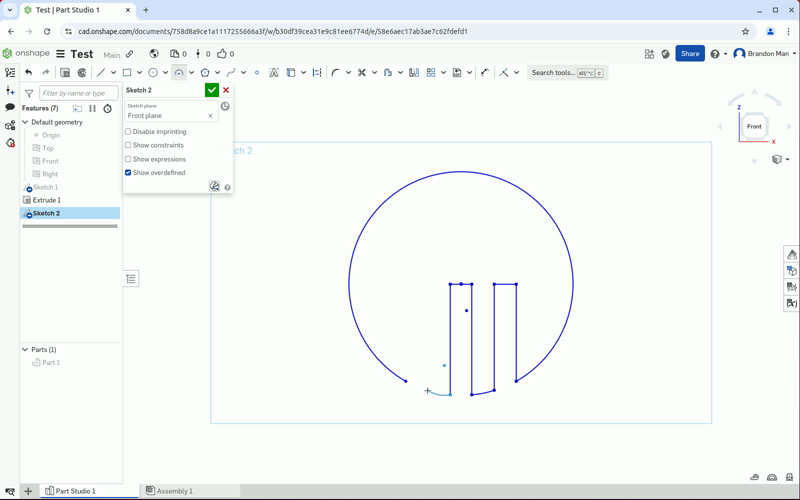
mouse_move(438, 393)
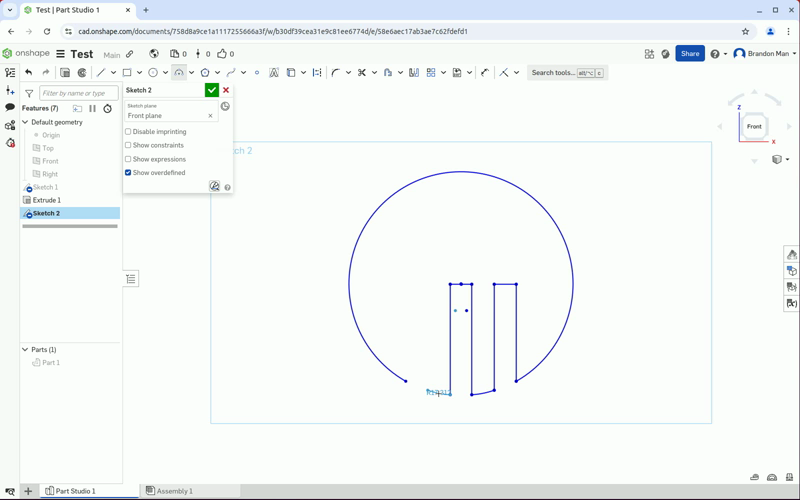
click(438, 393)
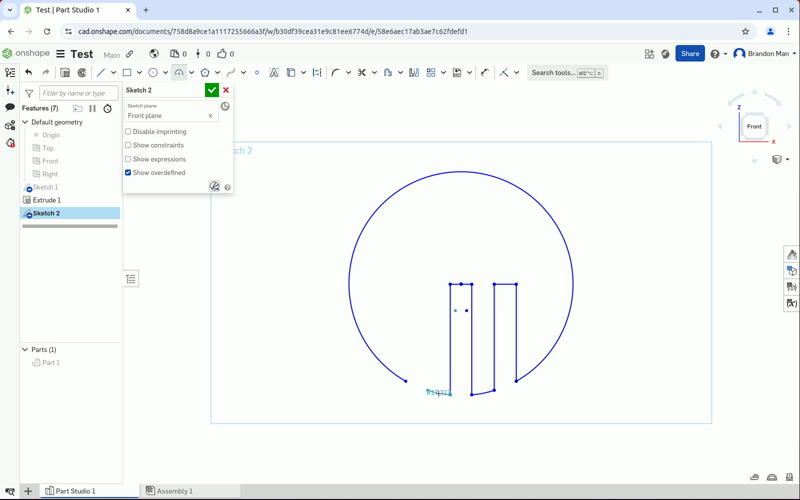
key_up(shift)
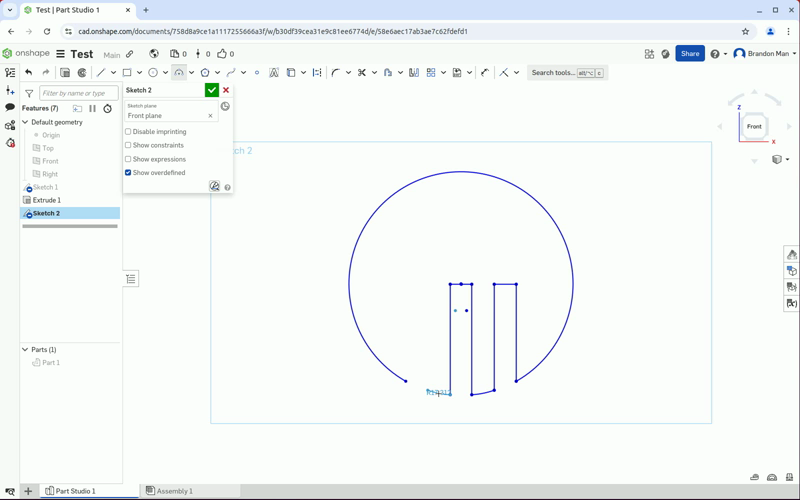
key(esc)
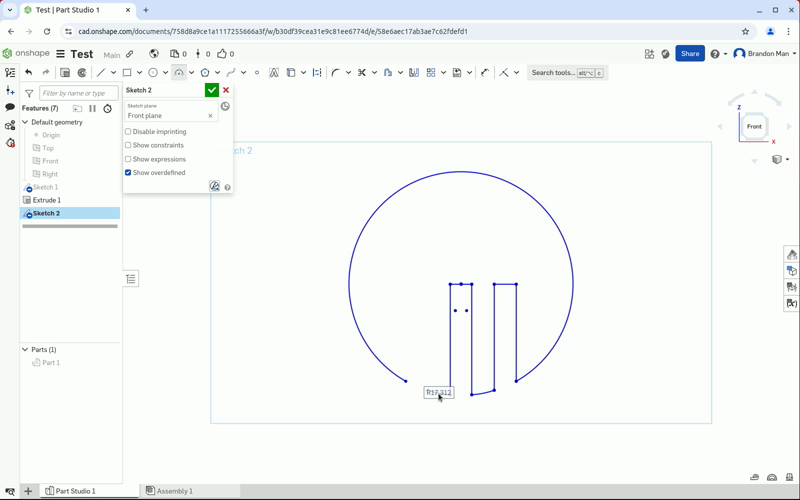
key(l)
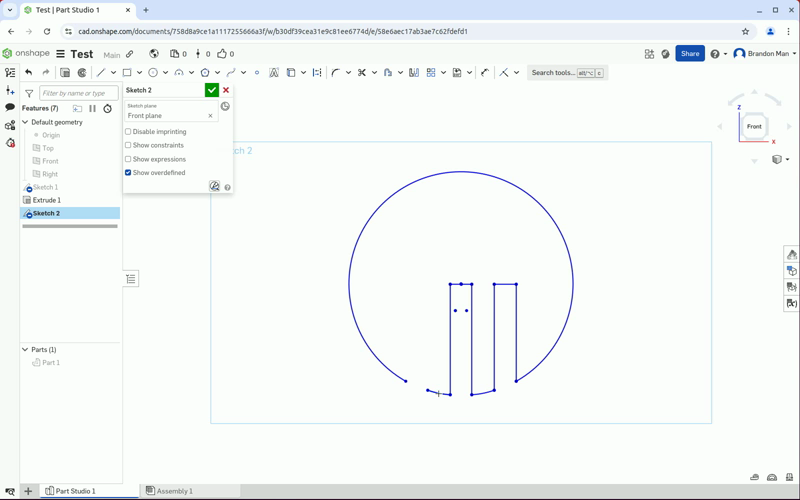
mouse_move(427, 390)
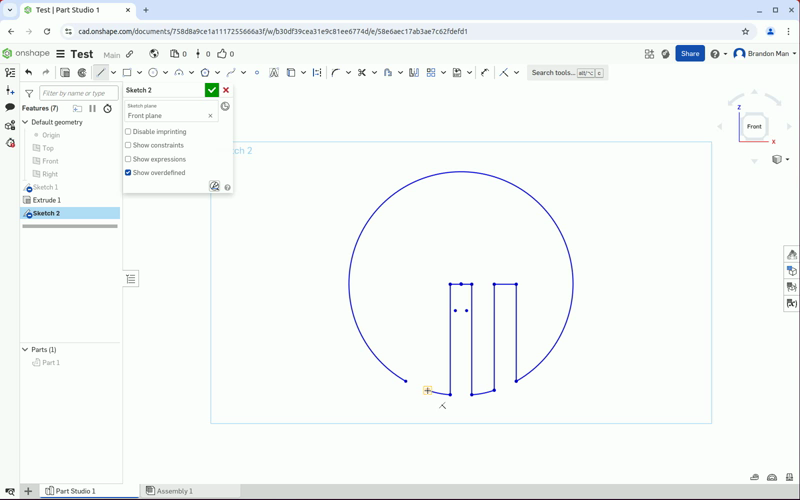
click(427, 390)
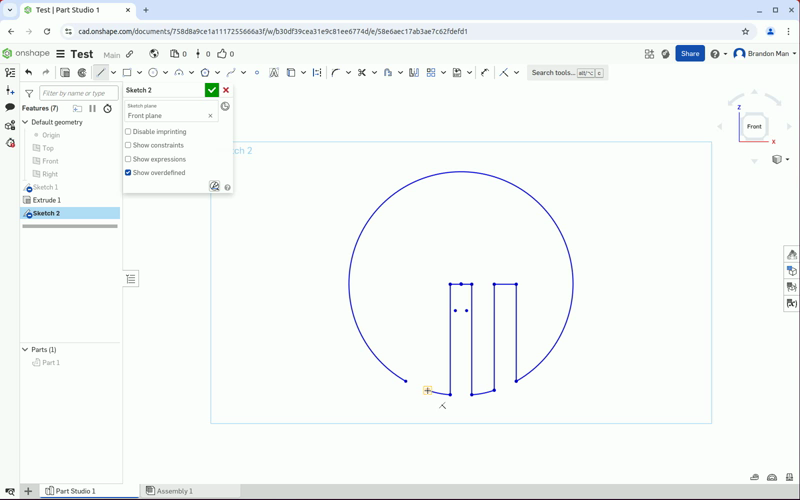
key_down(shift)
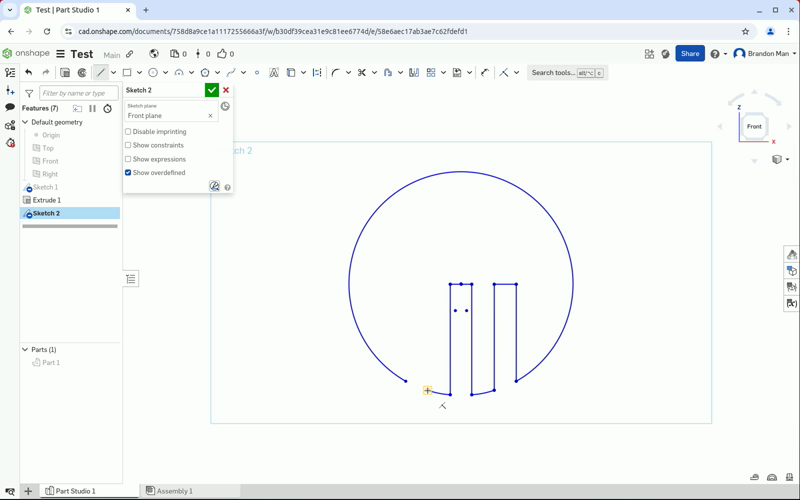
mouse_move(427, 284)
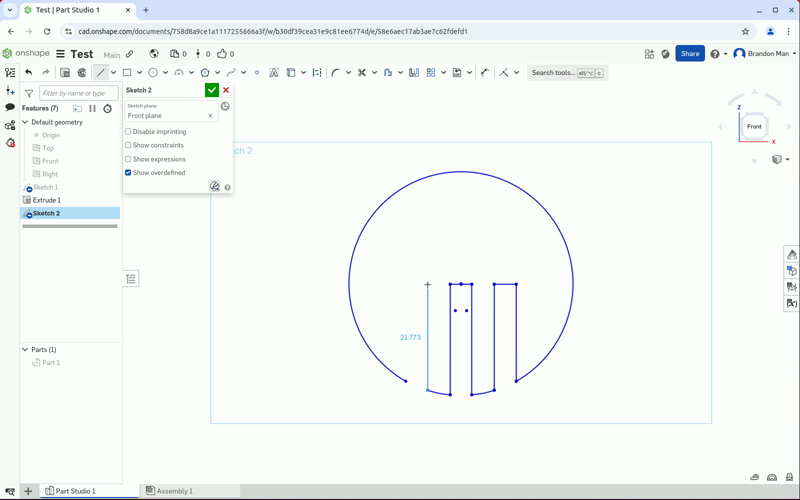
click(427, 284)
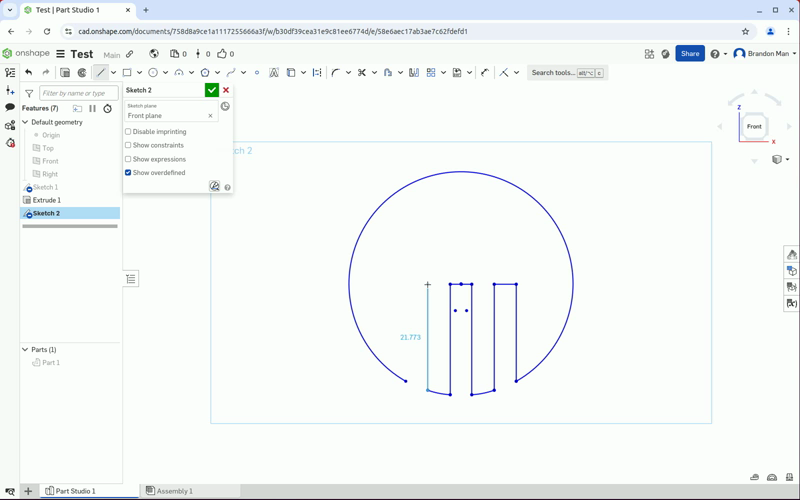
key_up(shift)
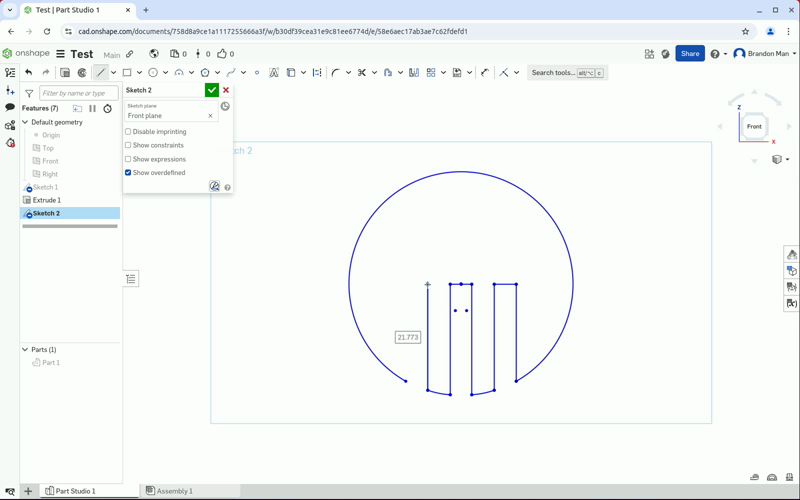
key_down(shift)
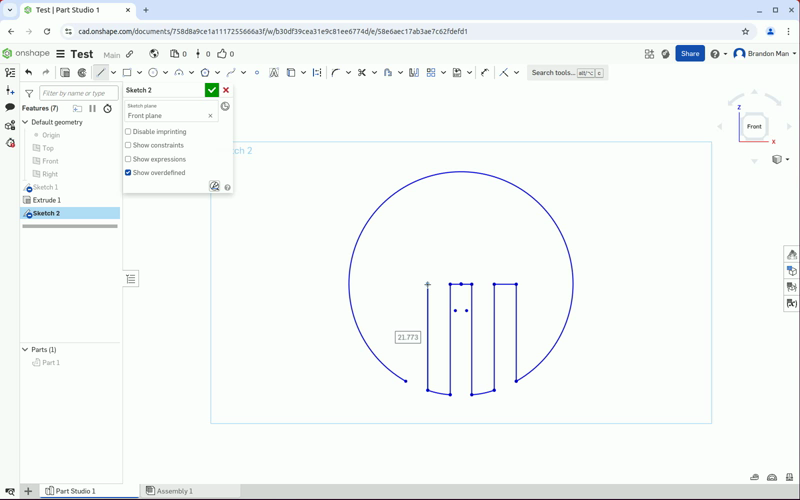
mouse_move(457, 284)
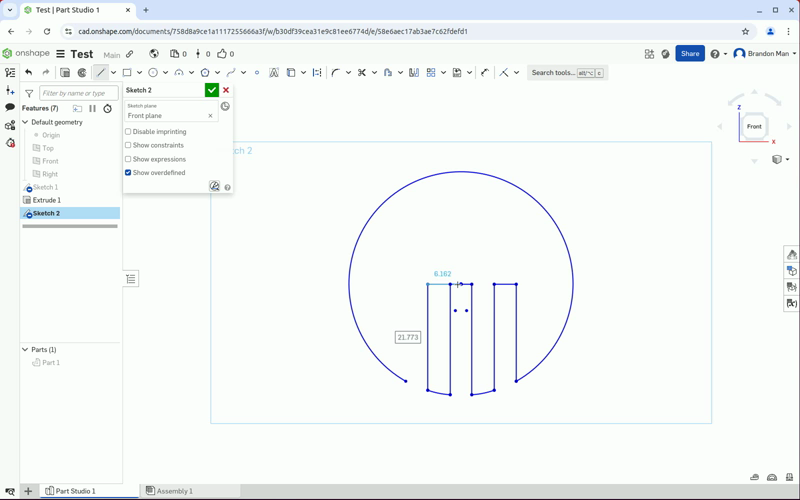
mouse_move(405, 284)
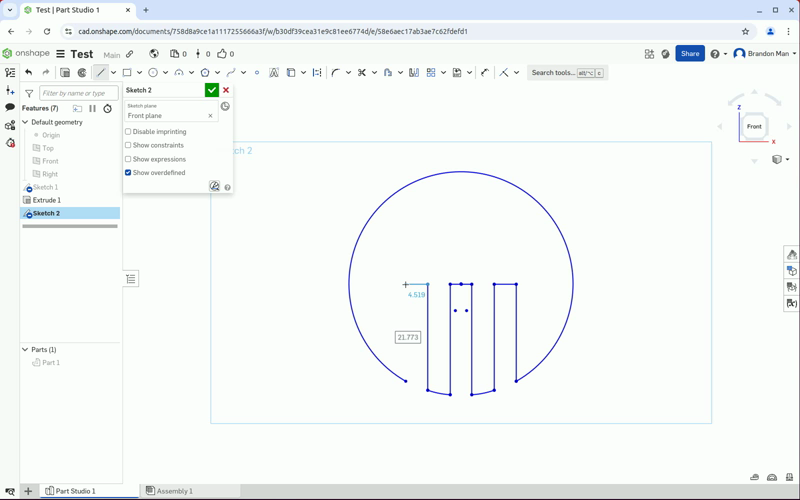
click(405, 284)
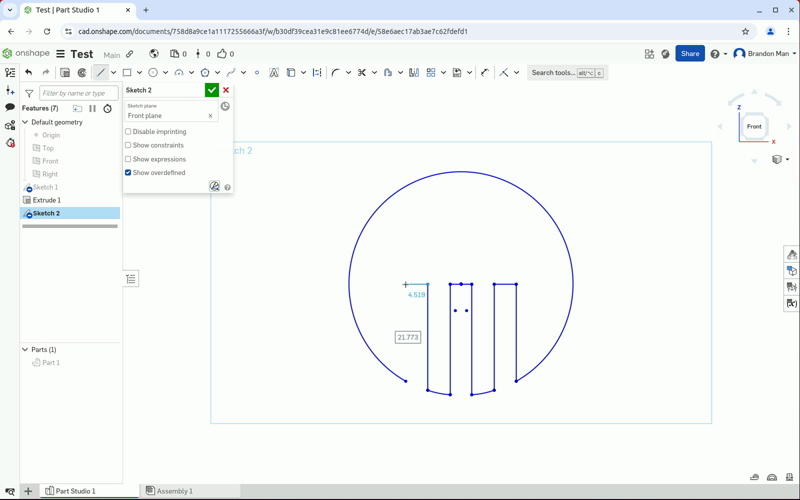
key_up(shift)
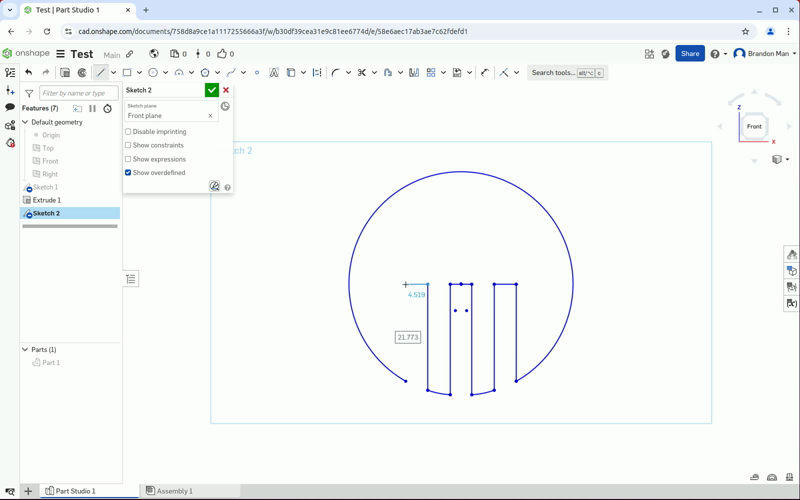
key_down(shift)
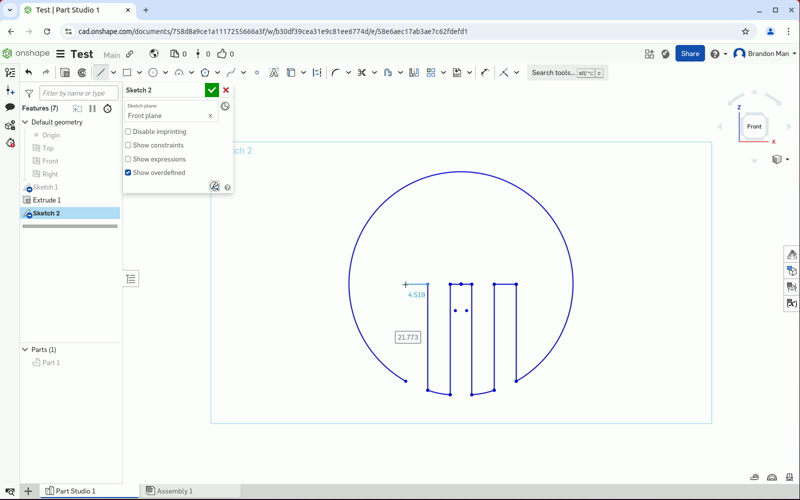
mouse_move(405, 381)
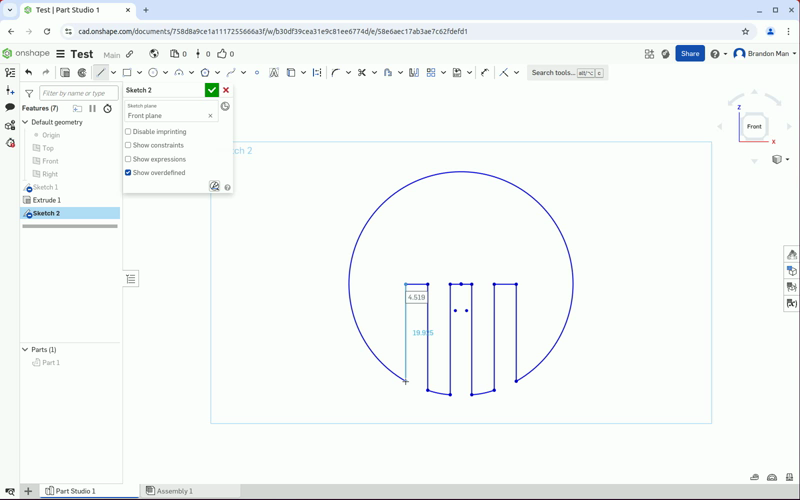
key_up(shift)
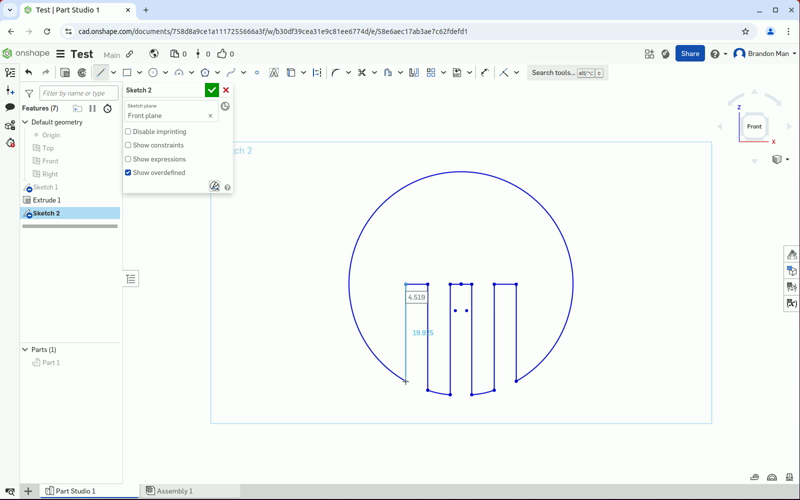
click(405, 381)
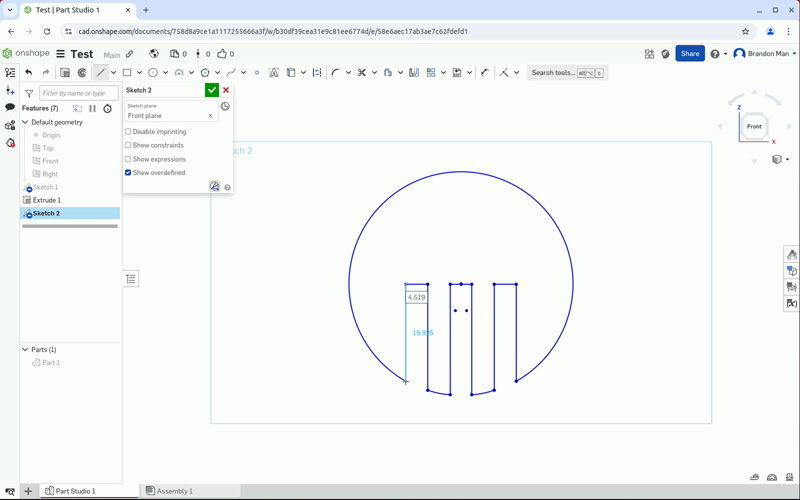
key(esc)
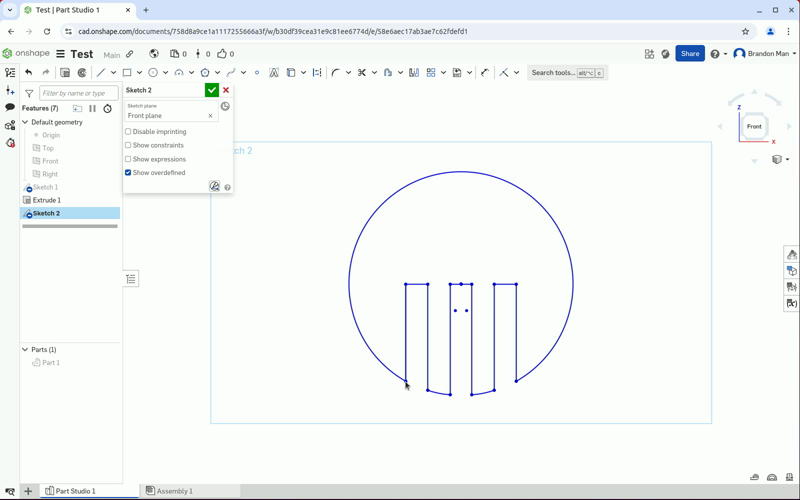
mouse_move(431, 201)
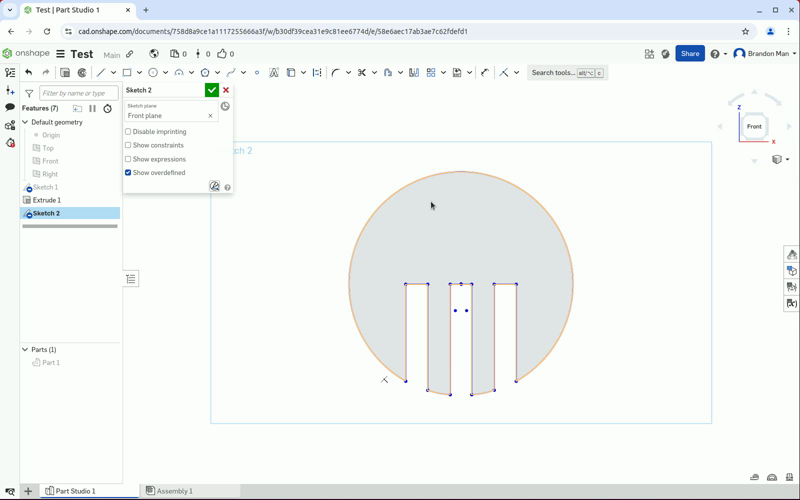
click(431, 201)
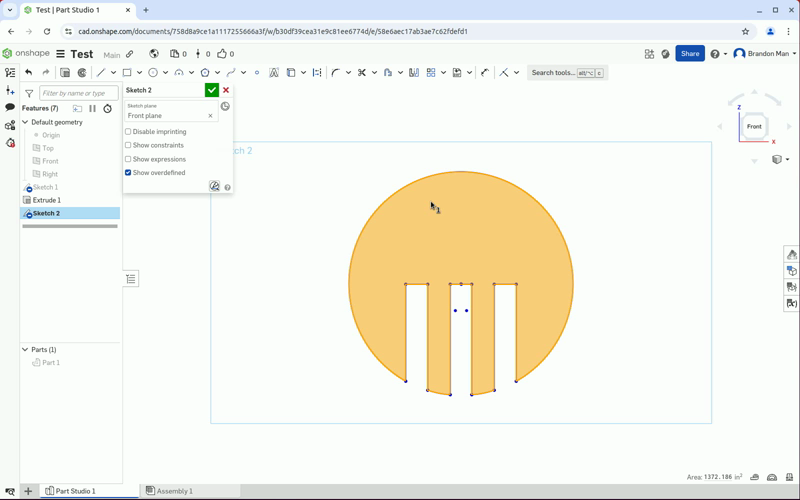
mouse_move(73, 352)
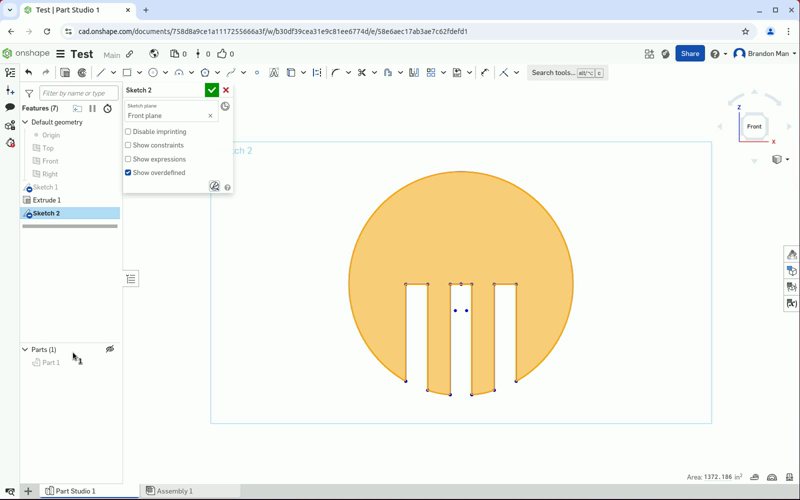
key(shift+y)
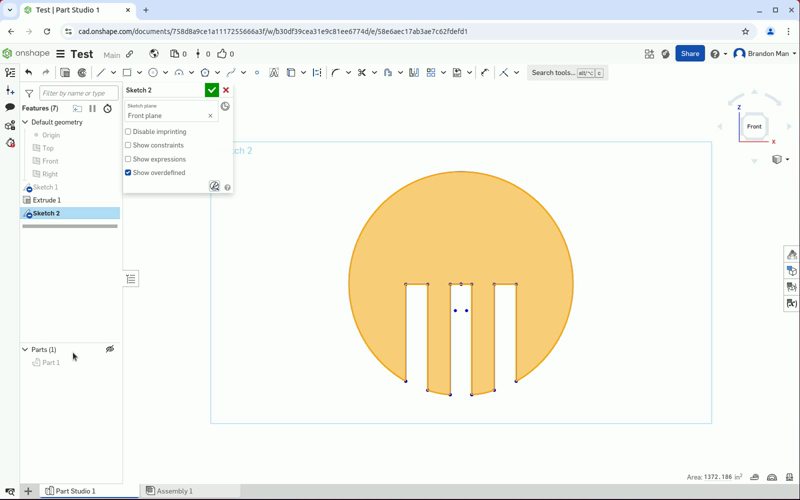
key(shift+e)
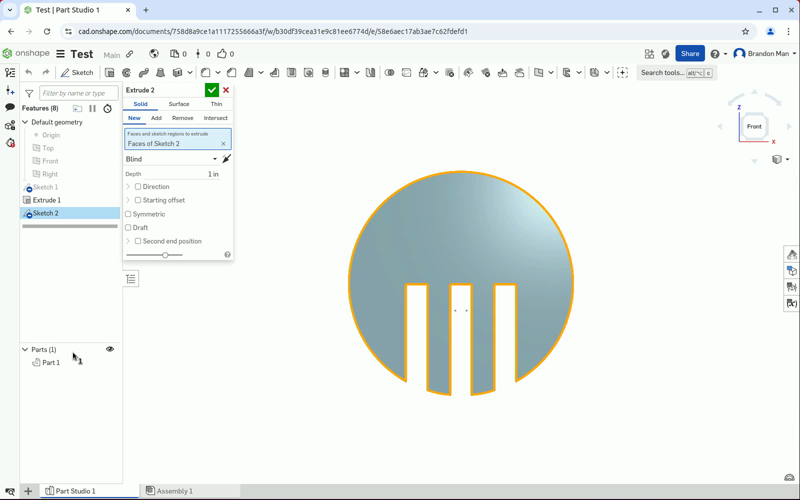
mouse_move(143, 106)
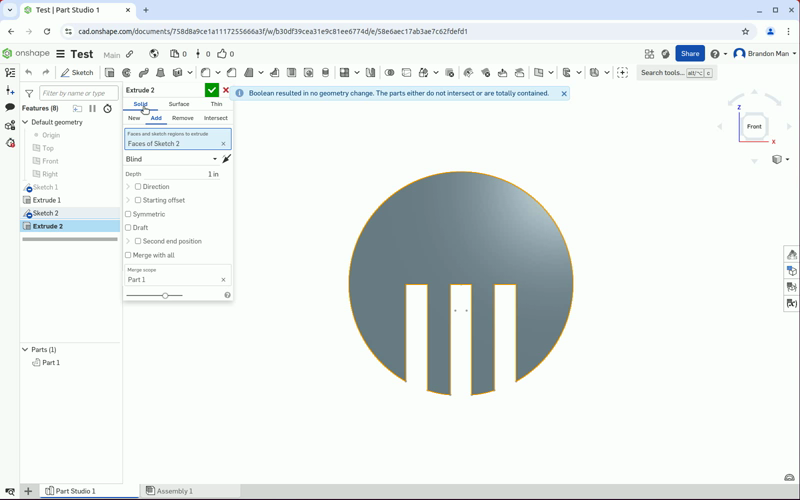
click(143, 106)
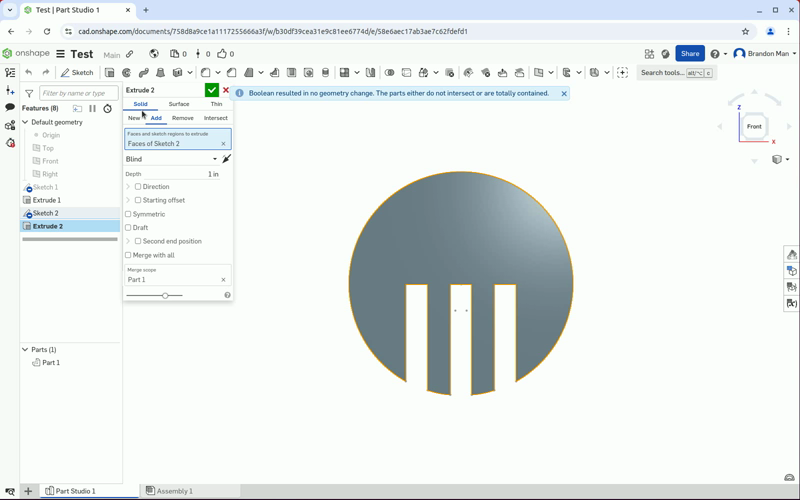
mouse_move(137, 120)
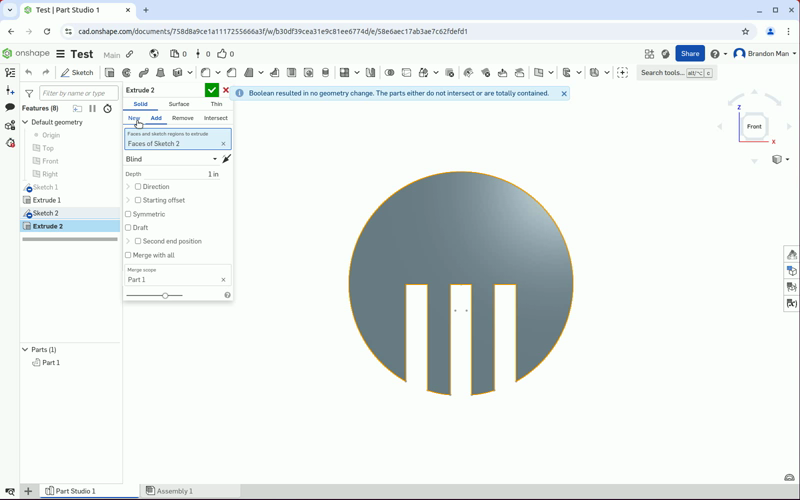
click(137, 120)
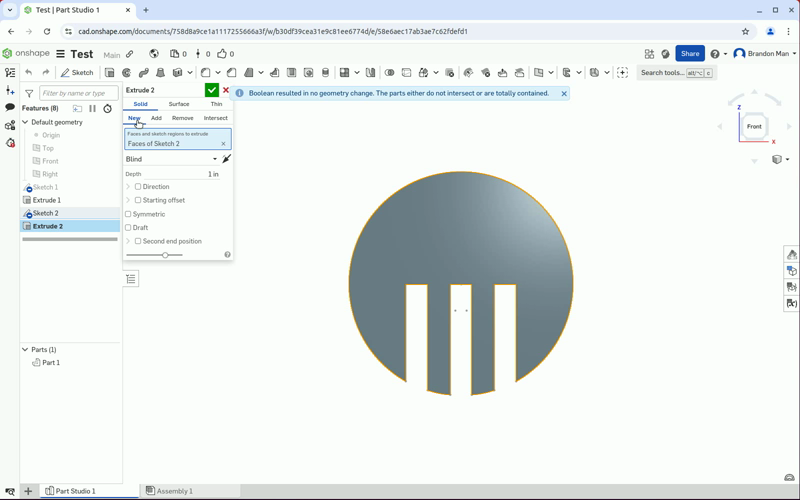
key(tab, 4)
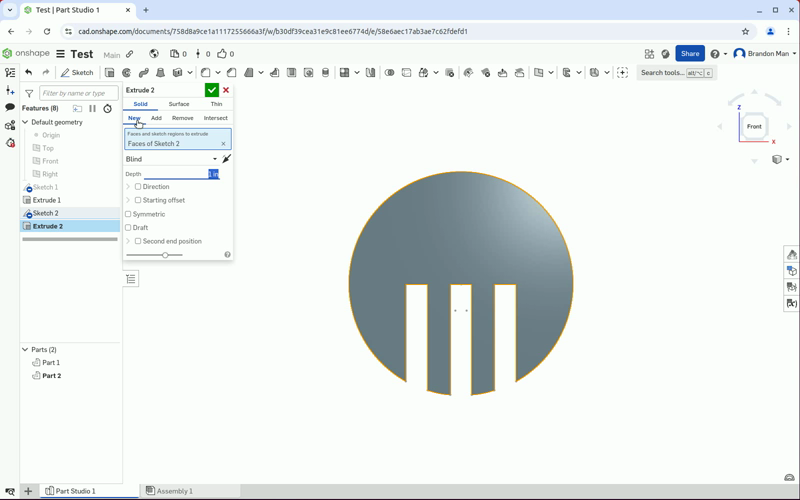
text(4.814)
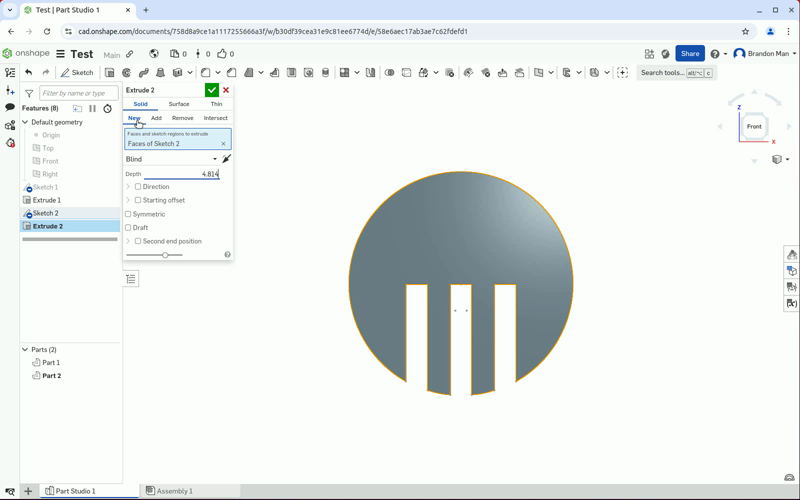
key(enter)
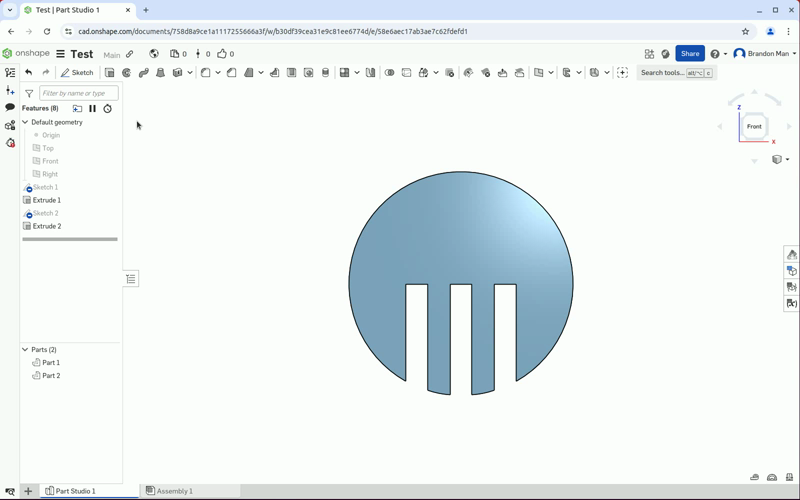
key(shift+h)
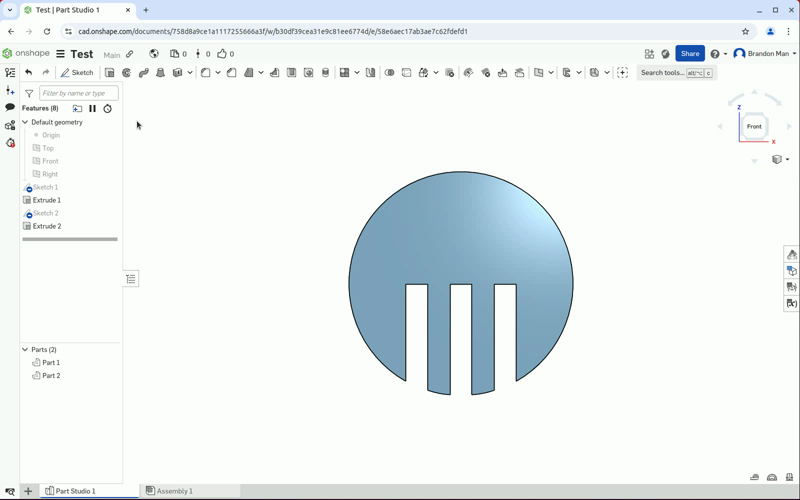
key(shift+h)
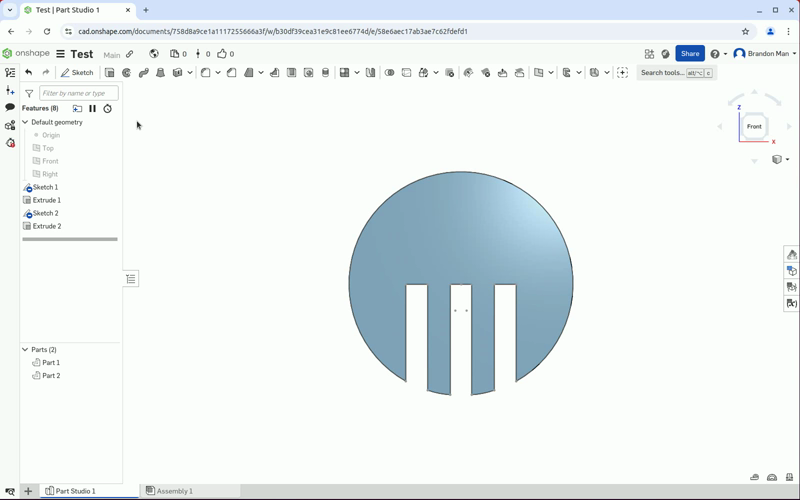
key(shift+7)
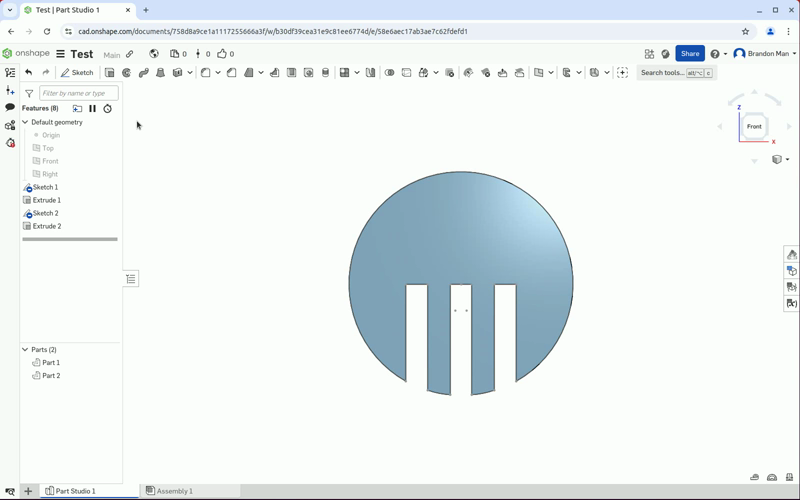
key(left, 2)
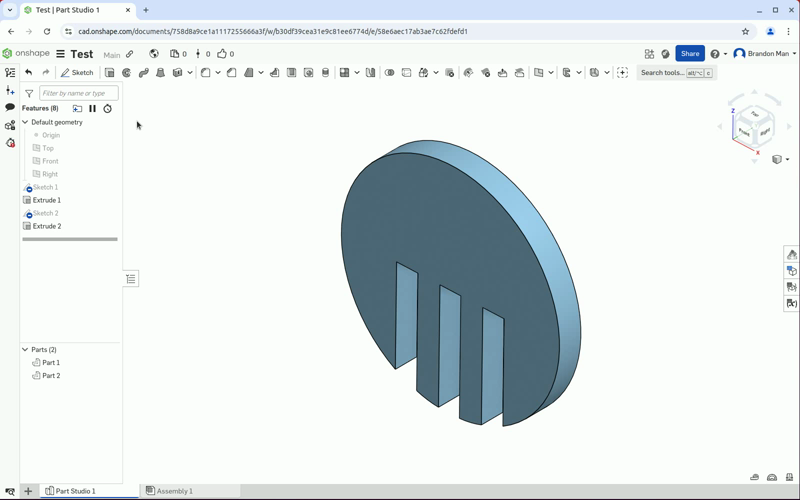
key(down, 2)
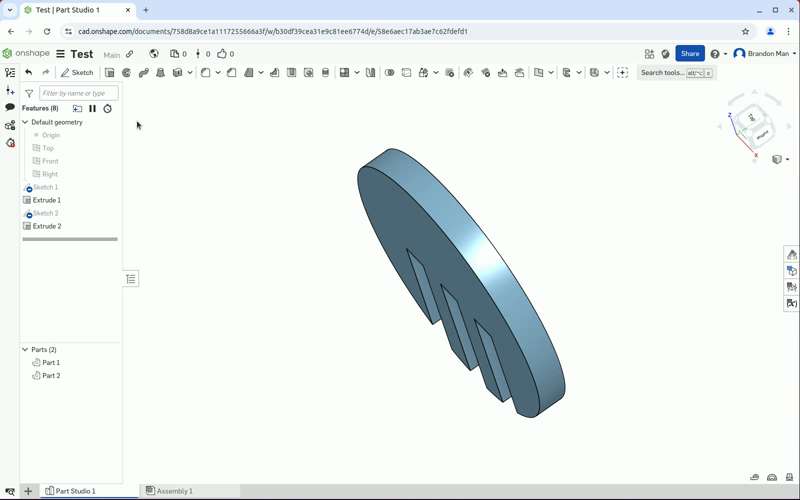
key(up, 2)
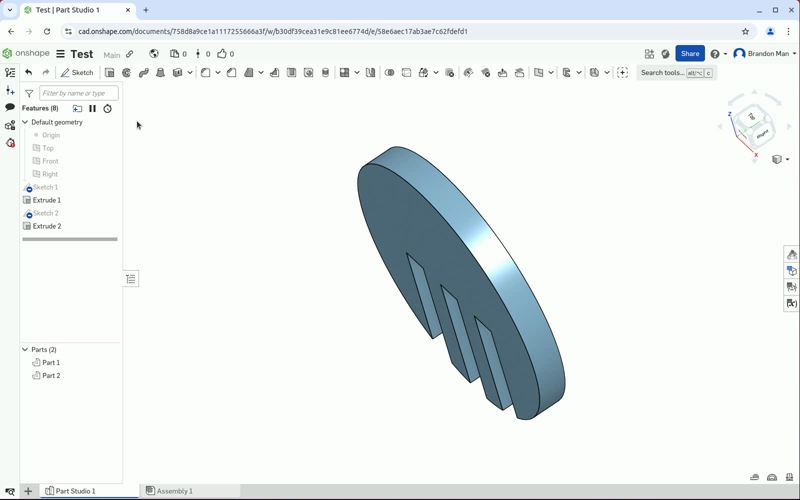
key(right, 2)
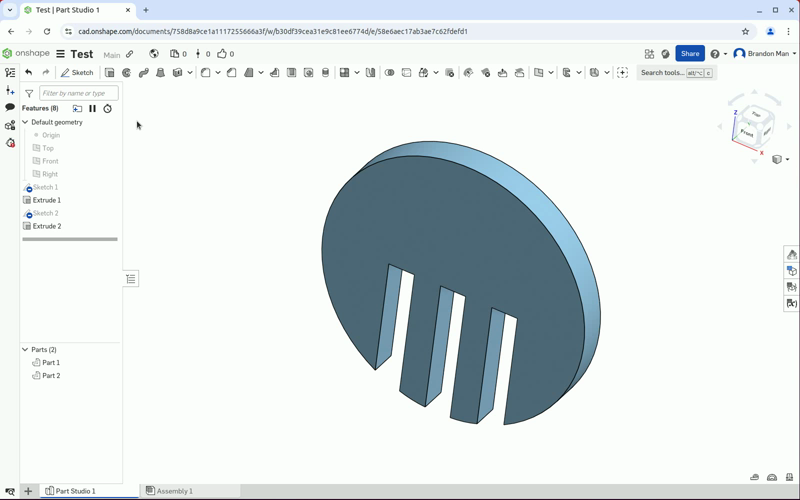
mouse_move(73, 189)
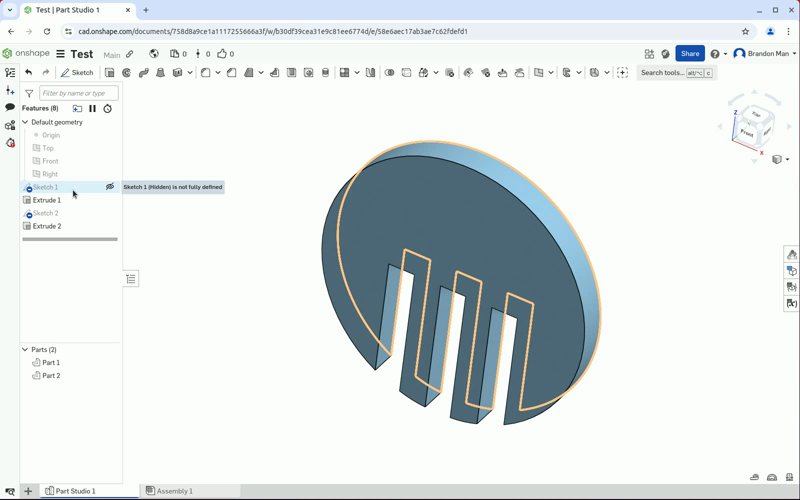
click(73, 189)